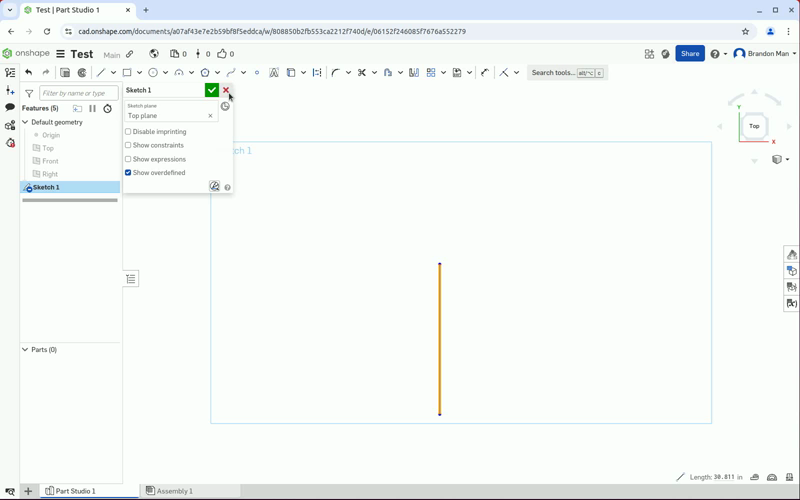
key(shift+h)
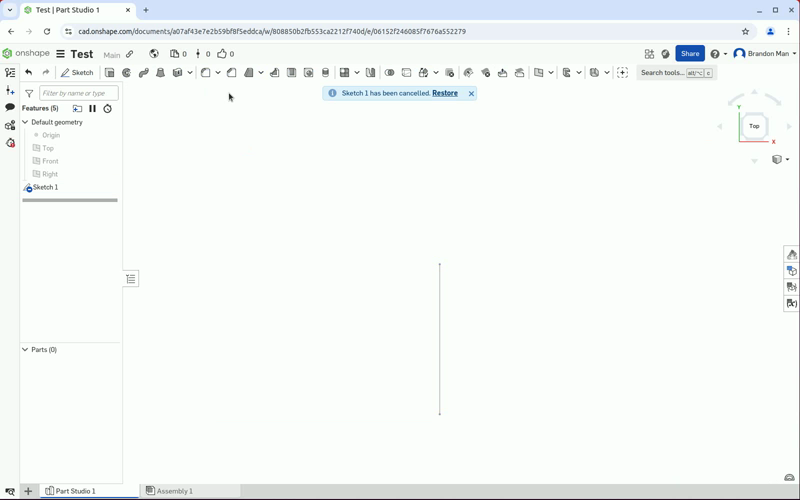
key(shift+s)
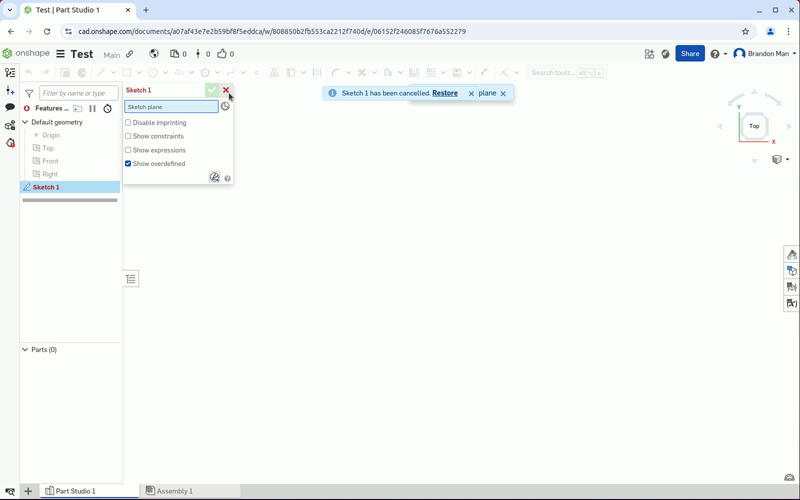
mouse_move(73, 150)
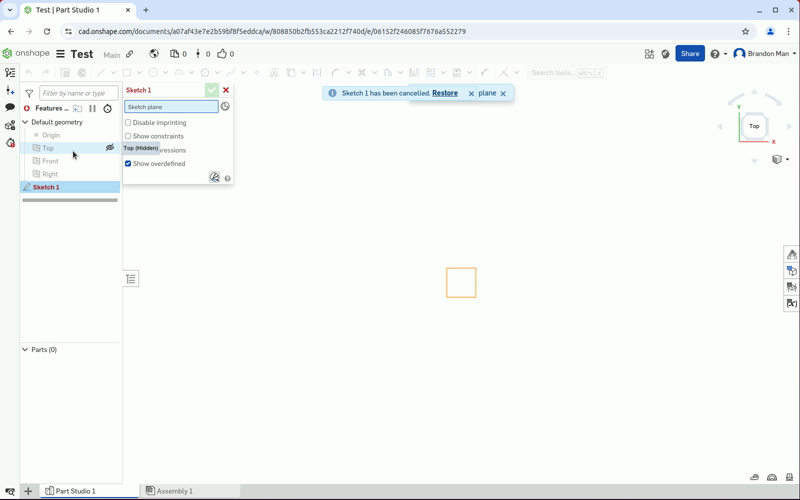
click(73, 150)
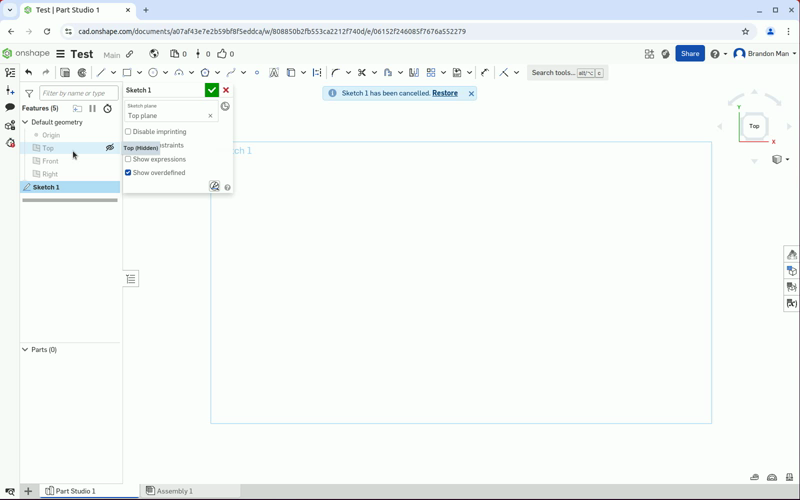
mouse_move(73, 352)
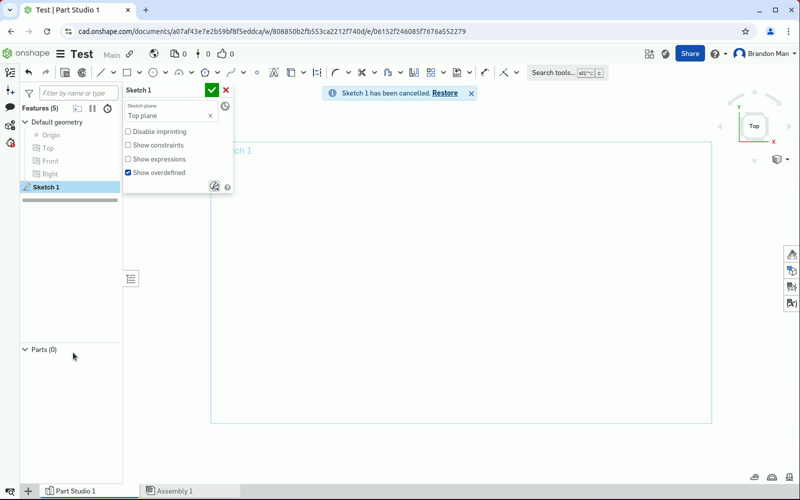
key(y)
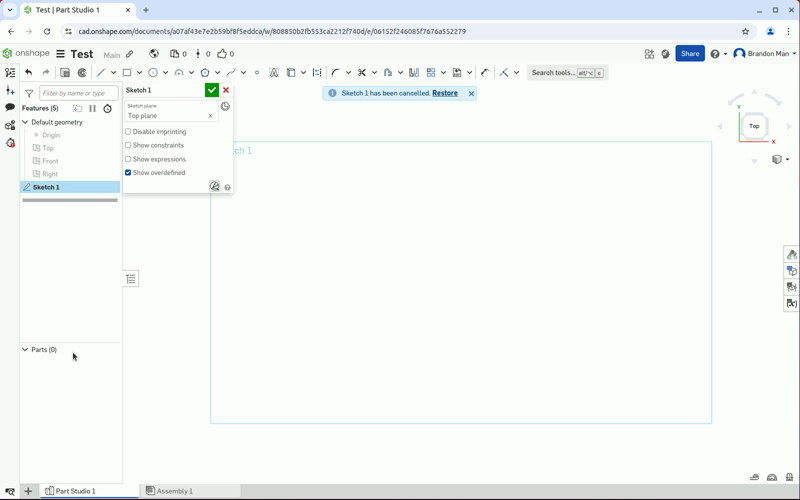
key(l)
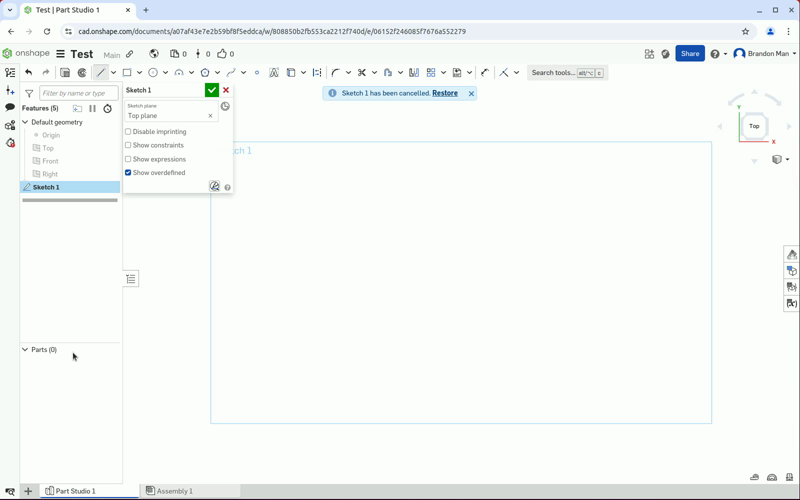
key_down(shift)
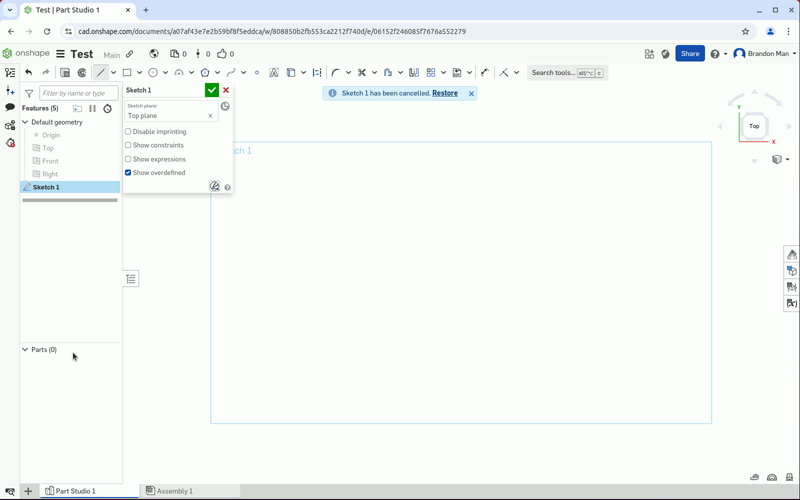
mouse_move(404, 361)
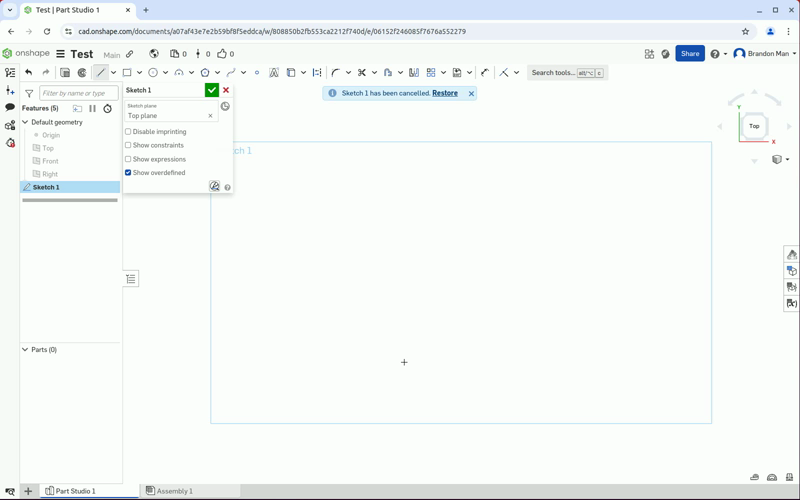
click(404, 361)
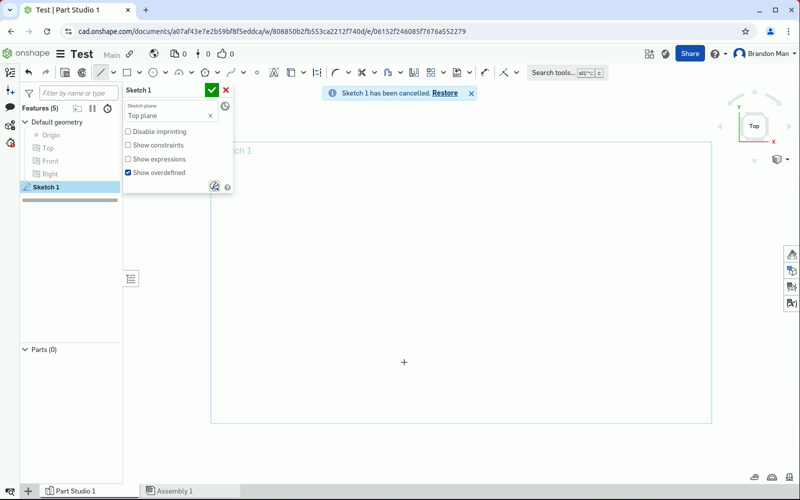
key_up(shift)
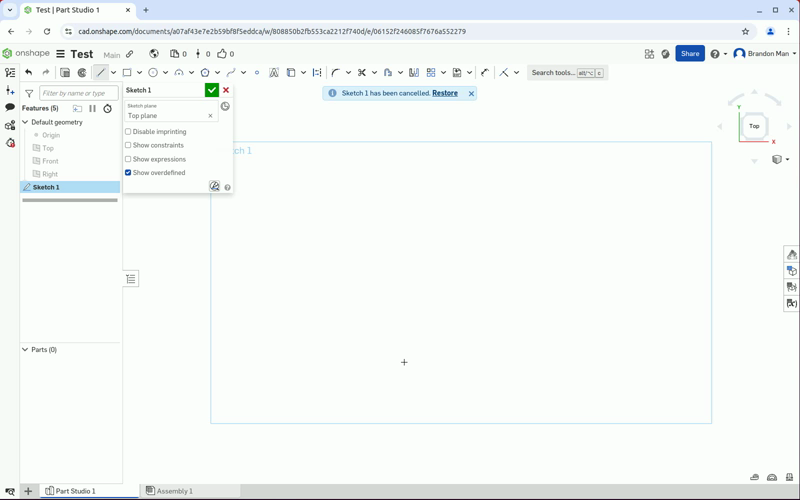
key_down(shift)
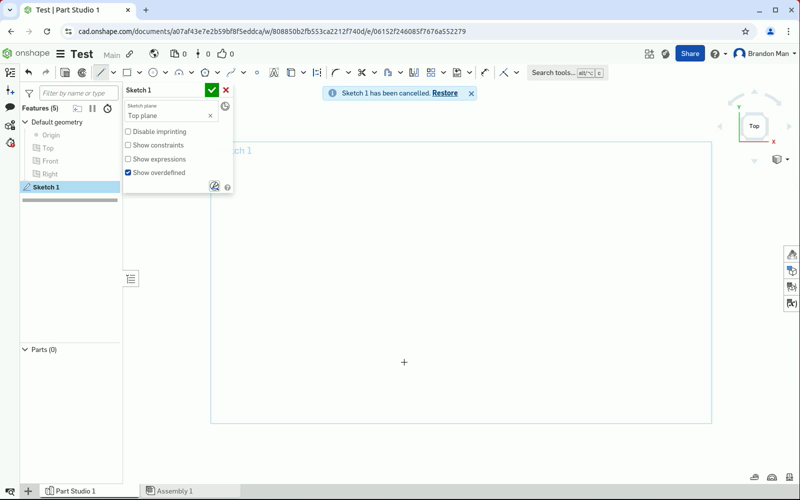
mouse_move(516, 361)
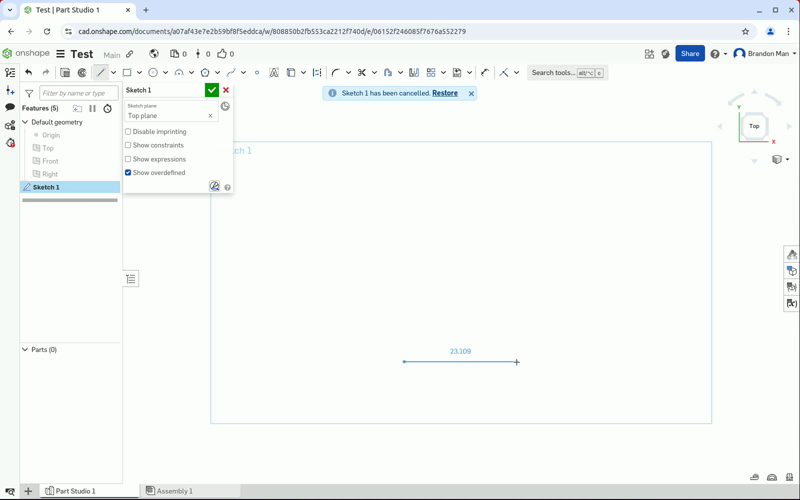
click(516, 361)
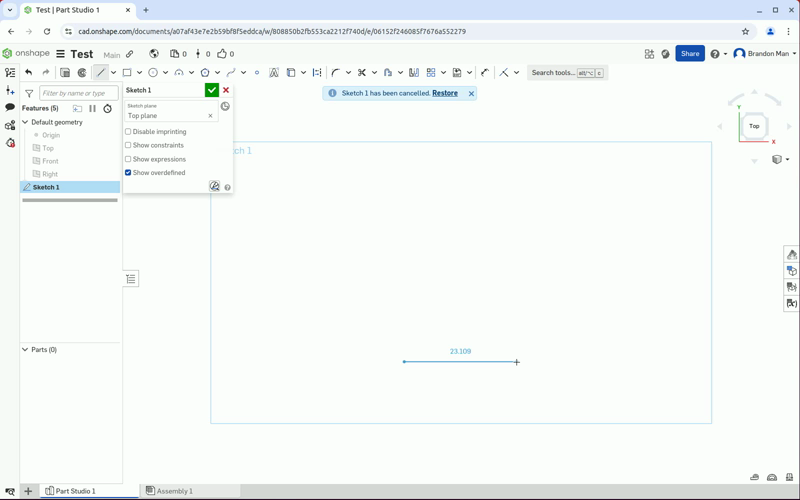
key_up(shift)
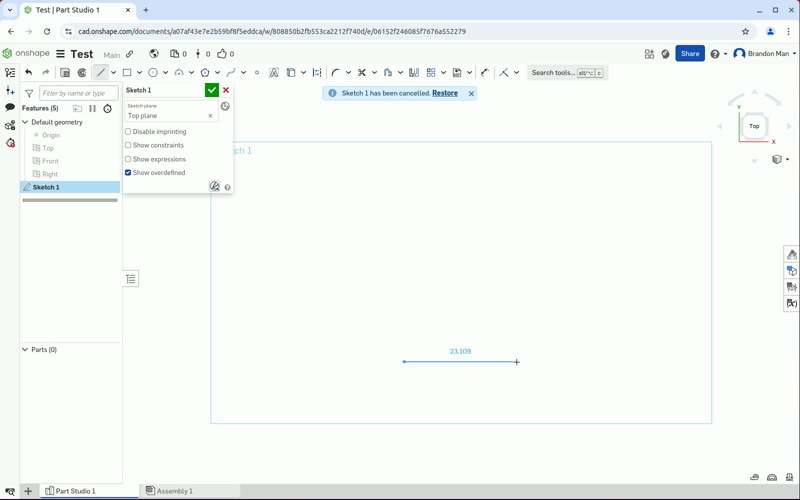
key_down(shift)
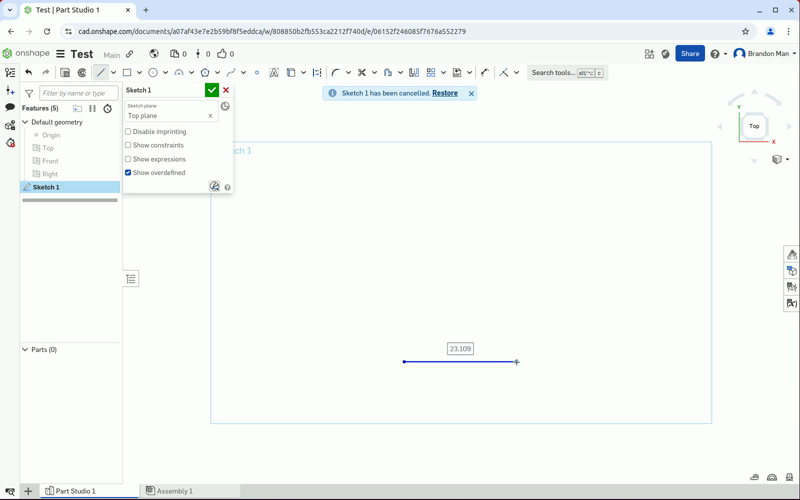
mouse_move(516, 204)
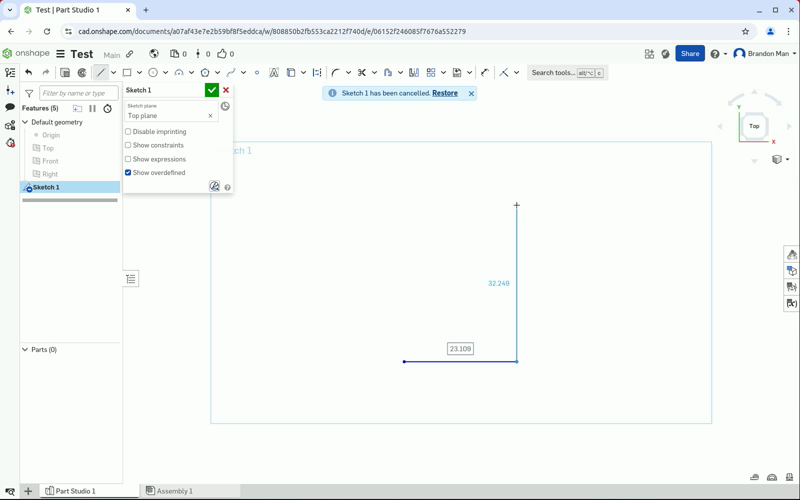
click(516, 204)
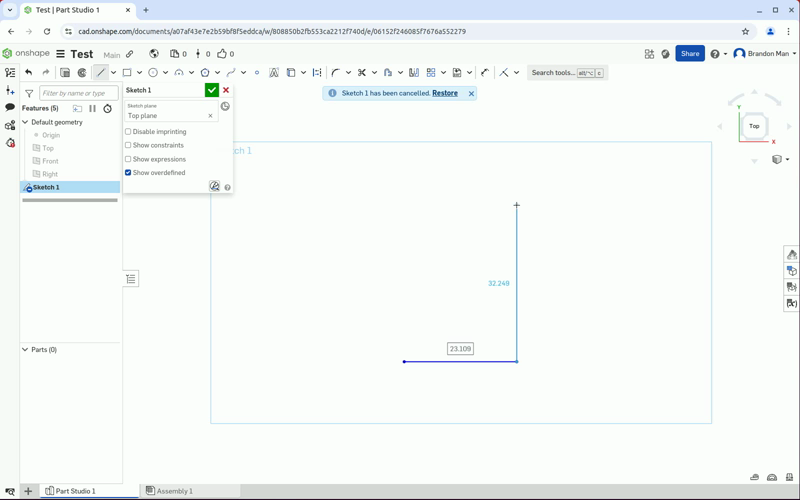
key_up(shift)
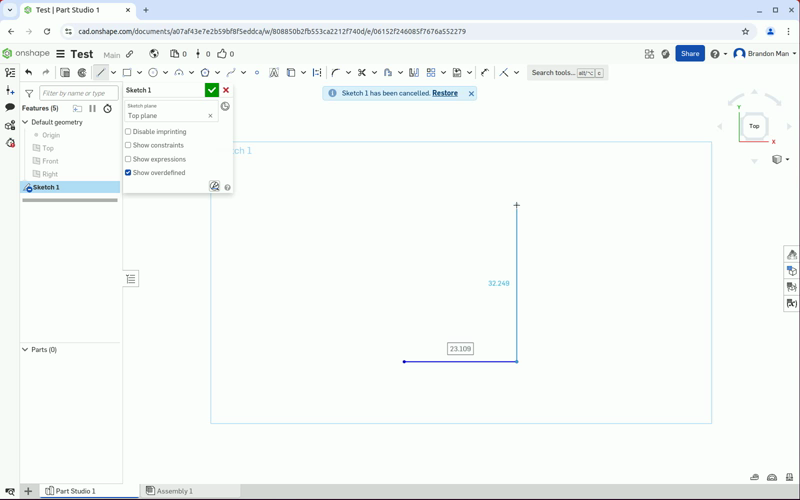
key_down(shift)
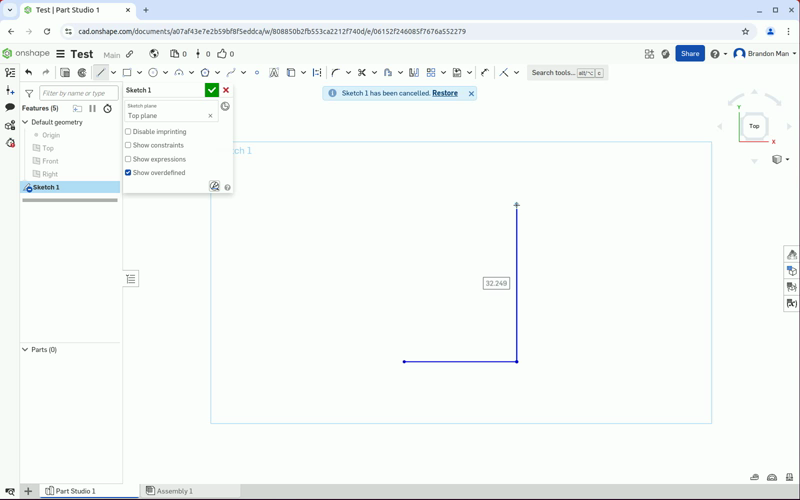
mouse_move(404, 204)
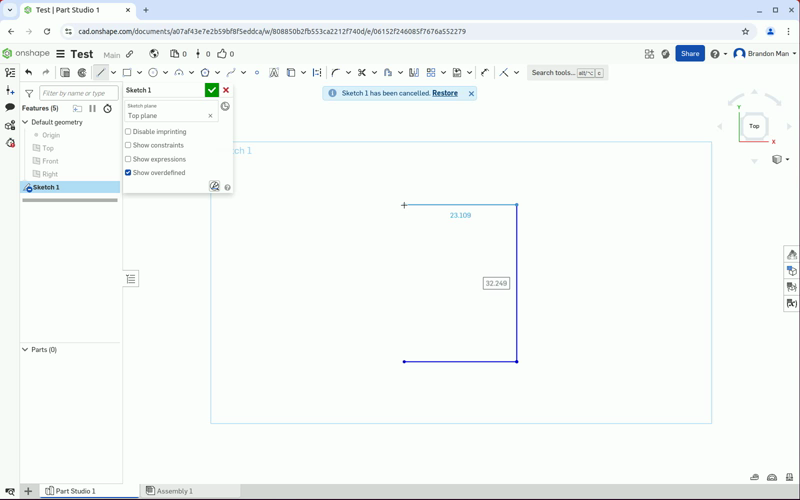
click(404, 204)
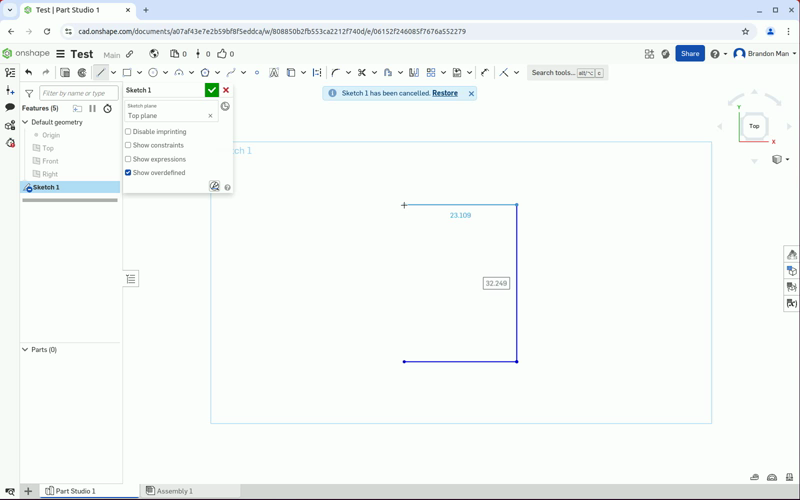
key_up(shift)
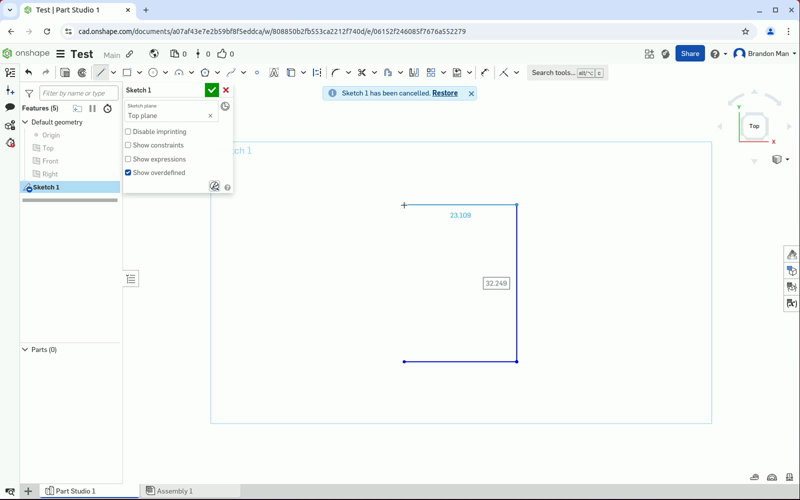
key_down(shift)
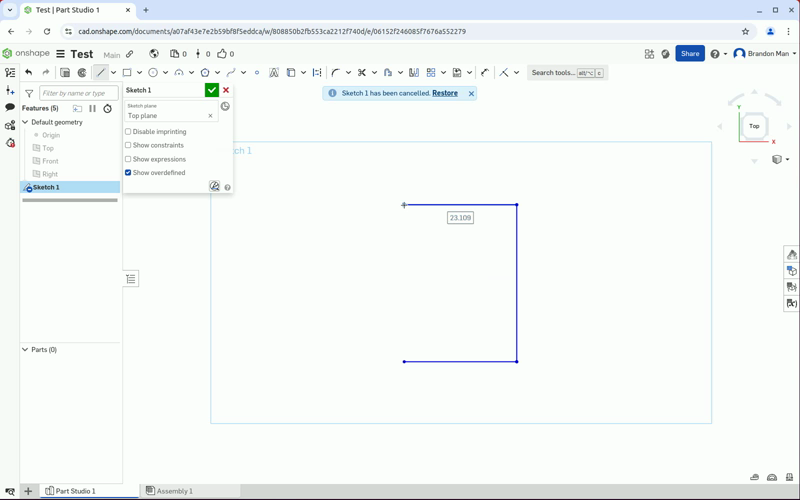
mouse_move(404, 361)
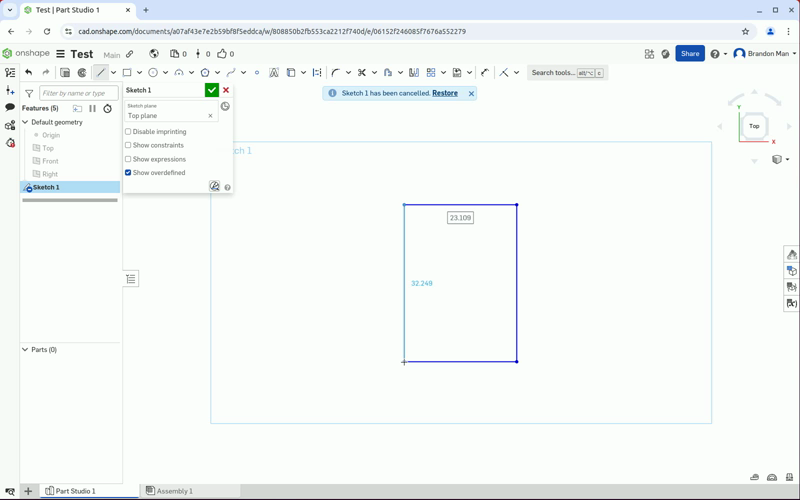
key_up(shift)
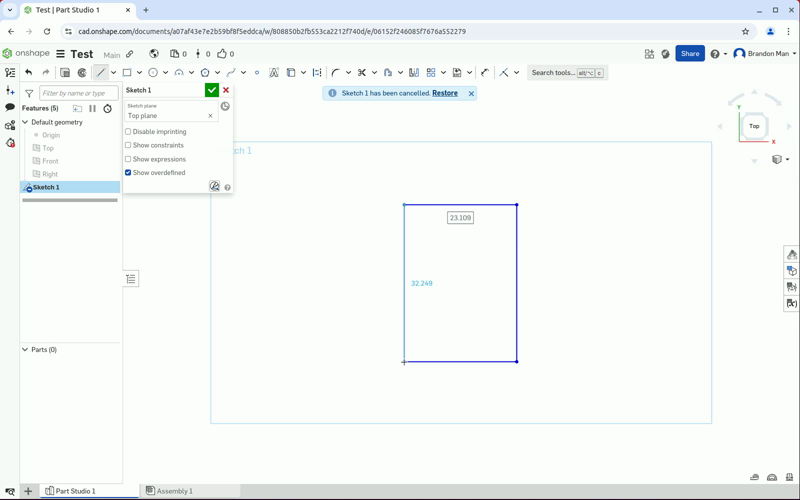
click(404, 361)
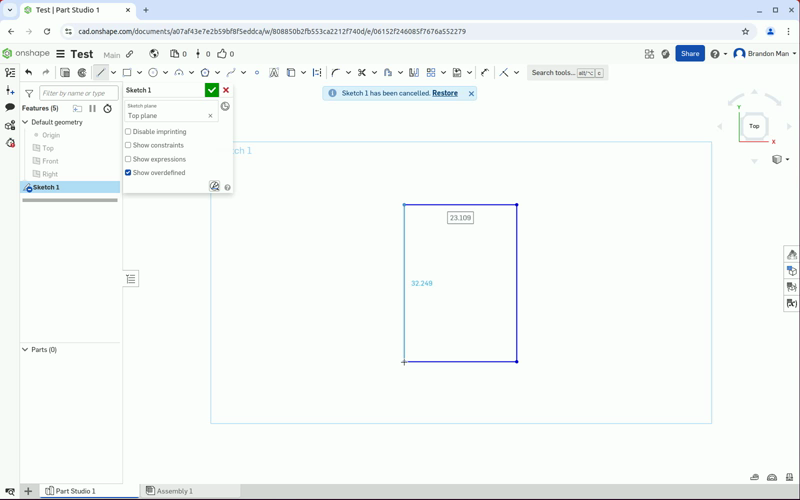
key(esc)
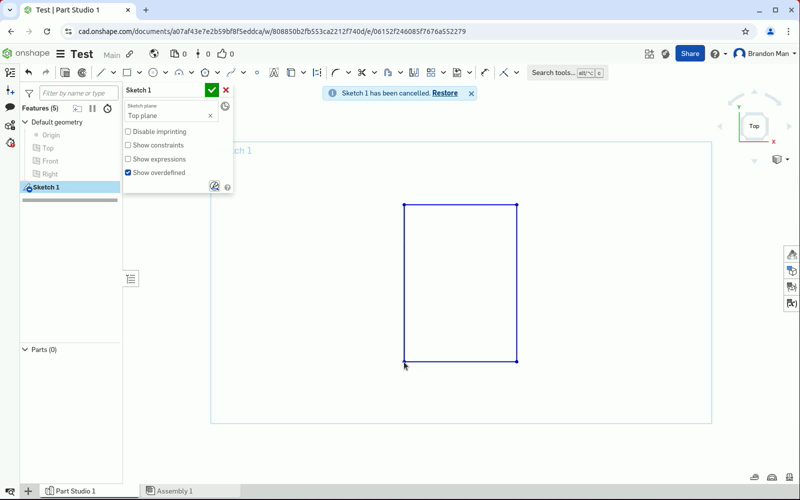
mouse_move(461, 292)
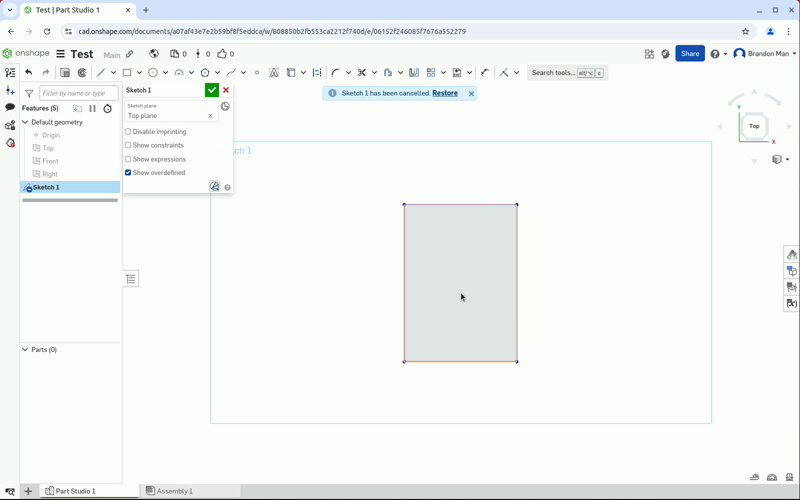
click(461, 292)
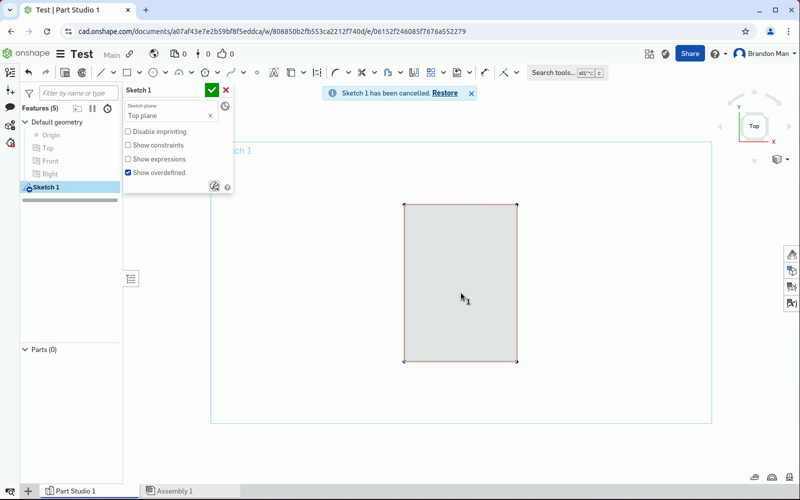
mouse_move(73, 352)
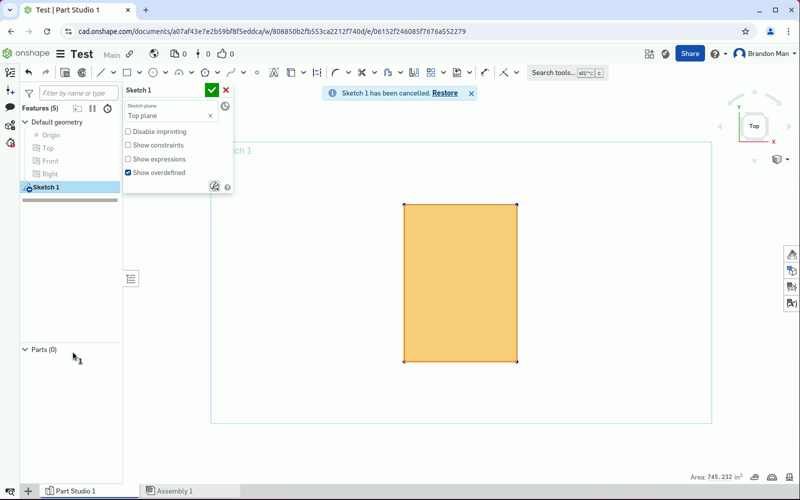
key(shift+y)
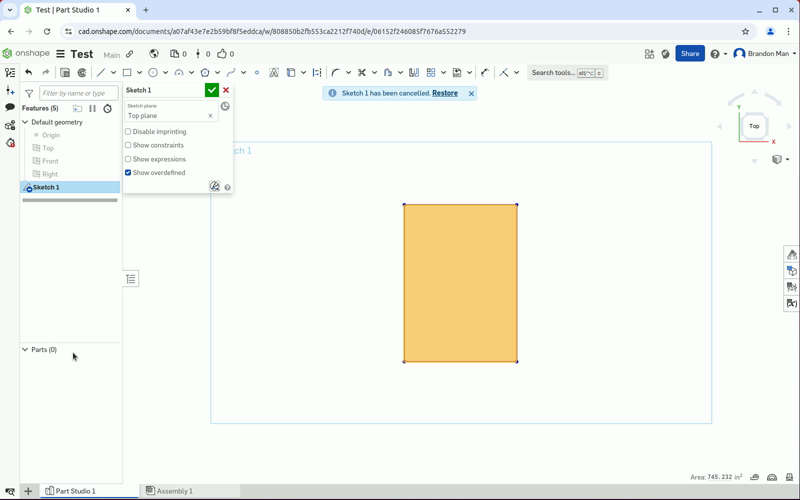
key(shift+e)
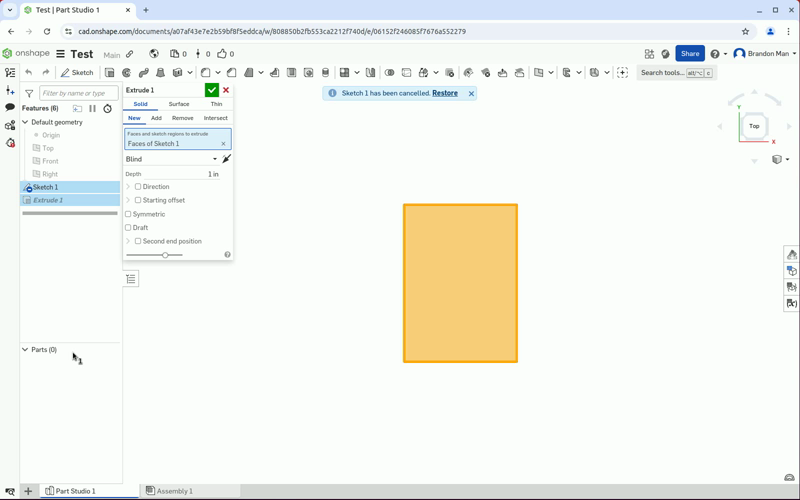
mouse_move(143, 106)
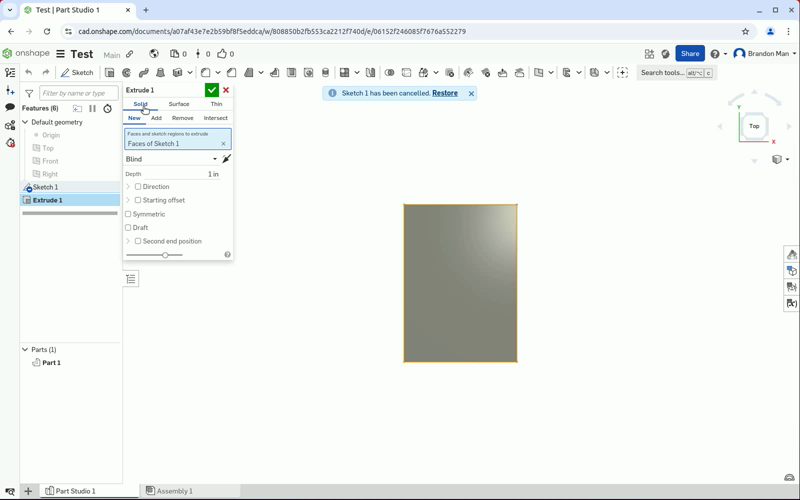
click(143, 106)
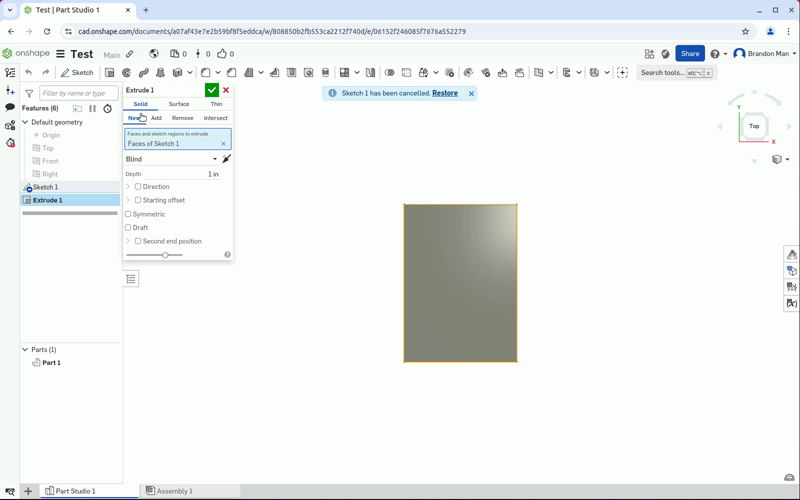
mouse_move(137, 120)
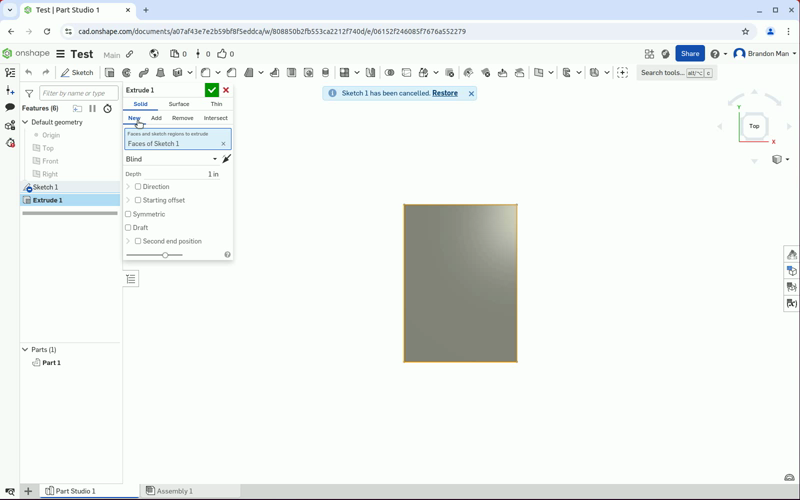
click(137, 120)
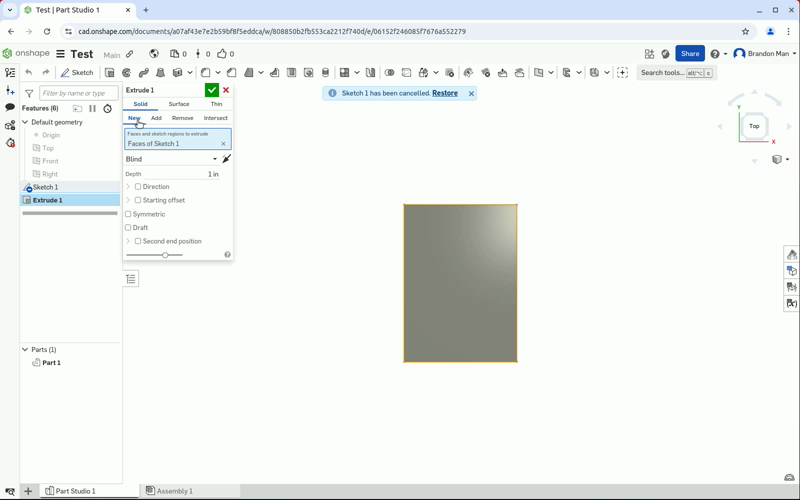
key(tab, 4)
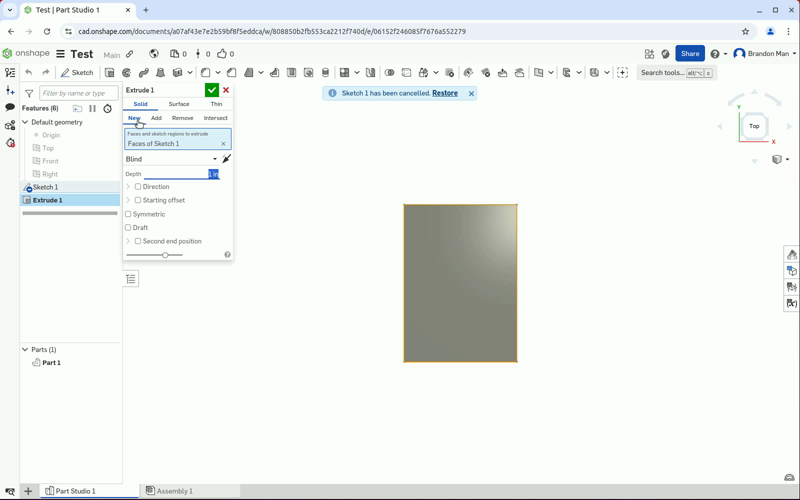
text(-0.481)
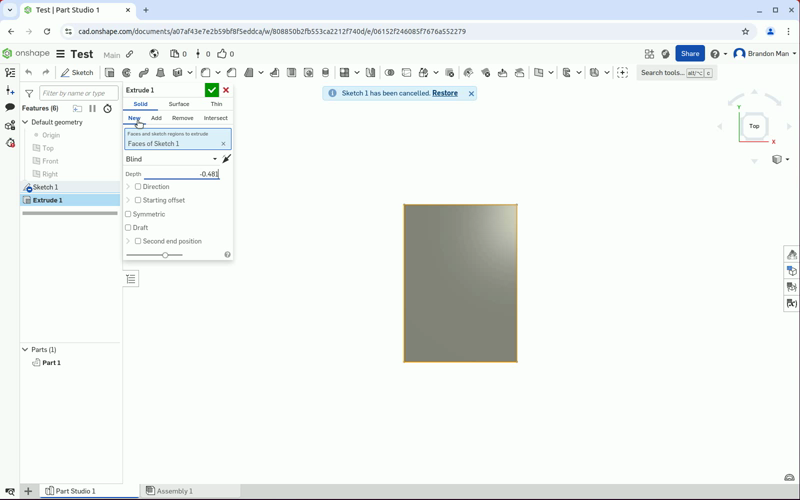
key(enter)
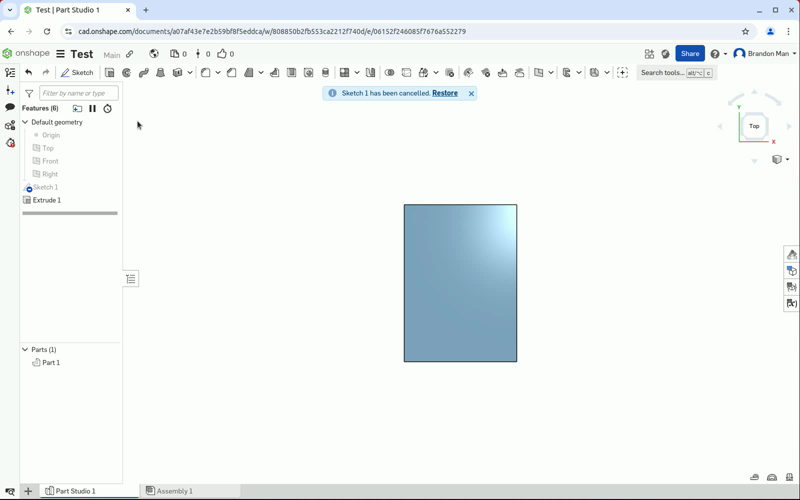
key(shift+h)
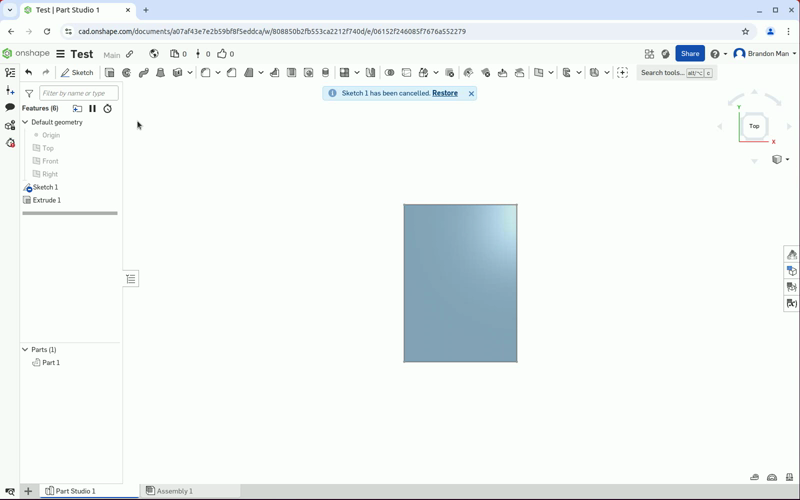
key(shift+h)
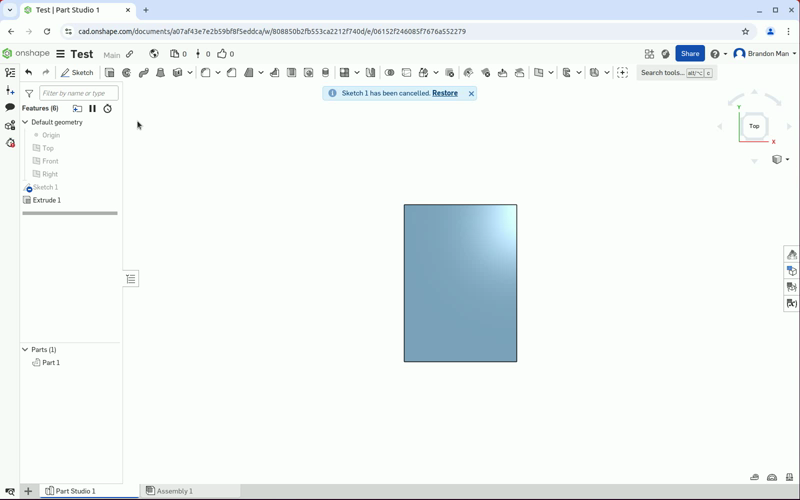
mouse_move(73, 189)
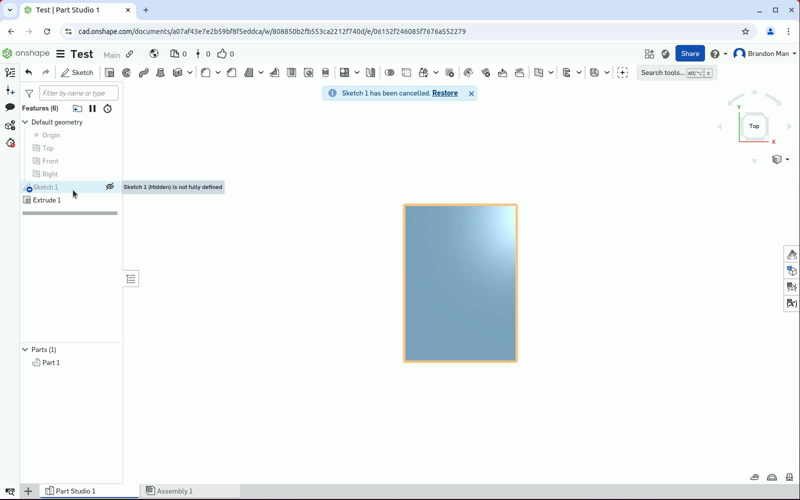
click(73, 189)
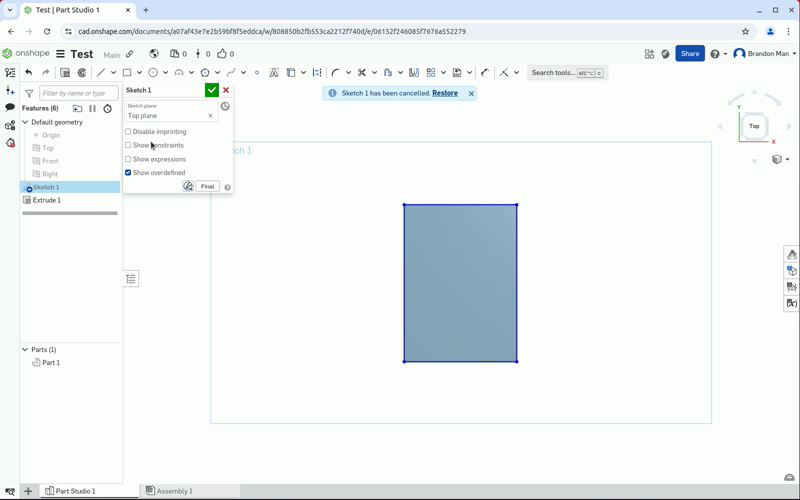
mouse_move(229, 92)
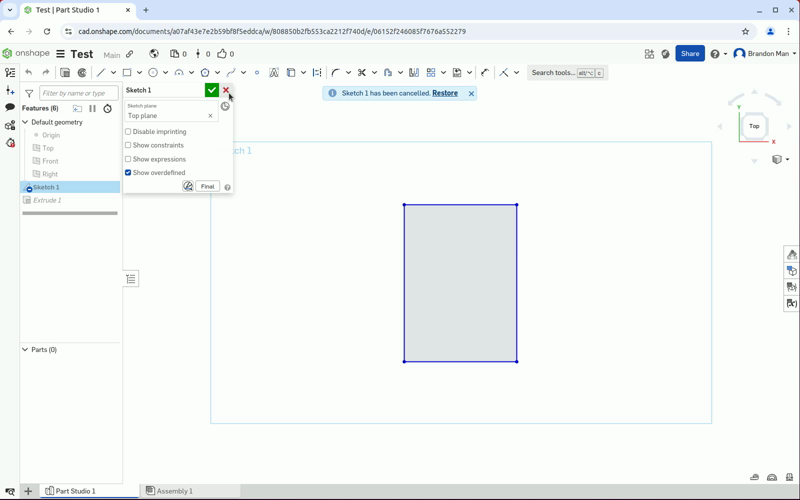
click(229, 92)
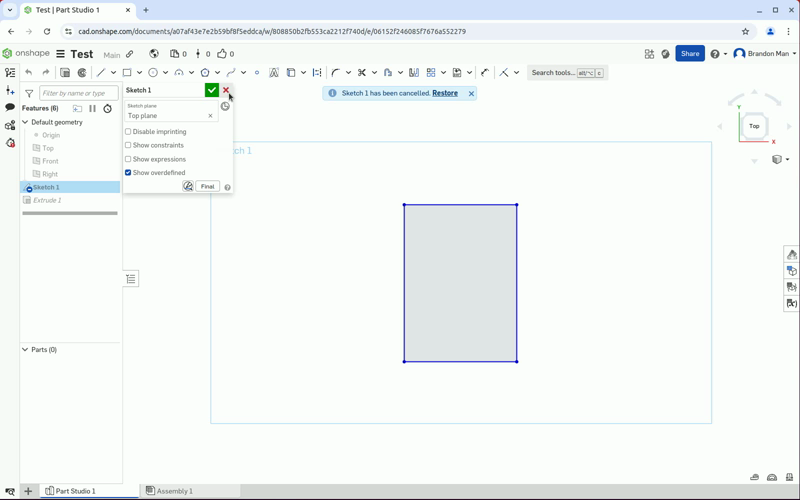
key(shift+s)
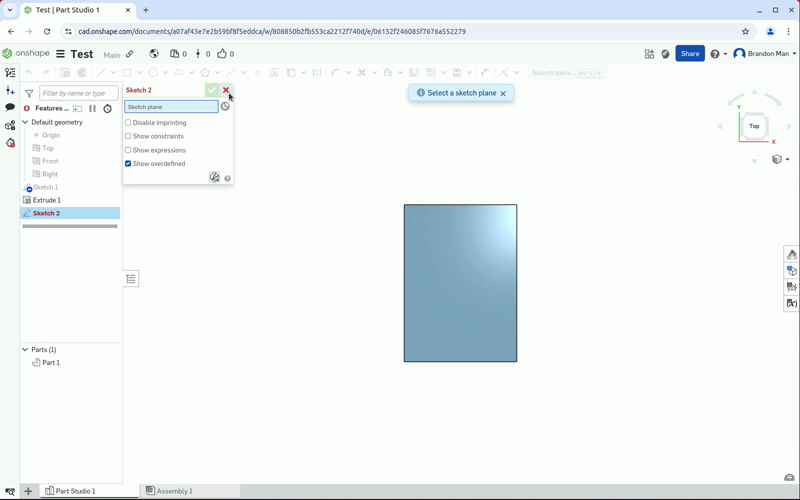
mouse_move(73, 150)
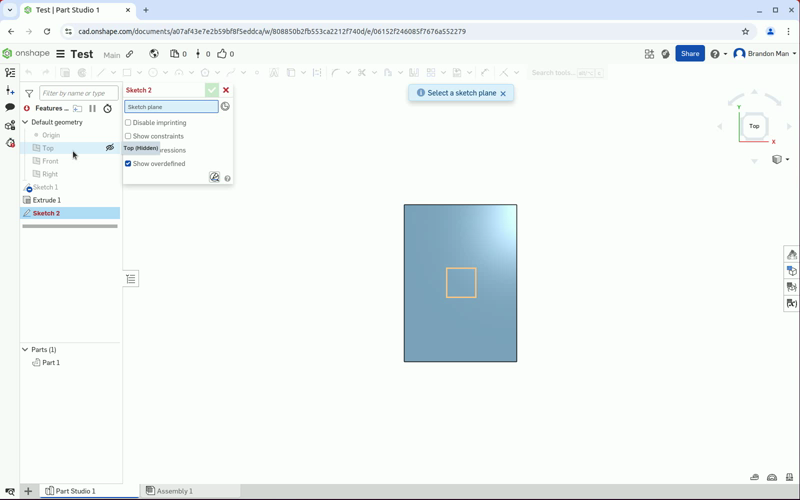
click(73, 150)
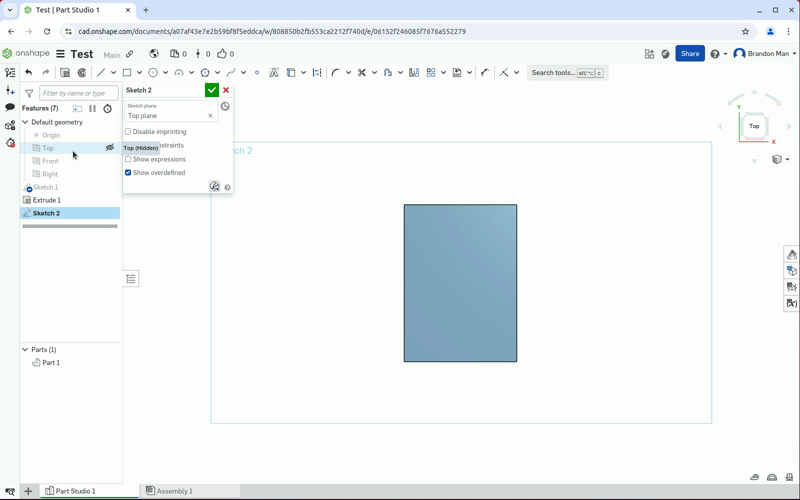
mouse_move(73, 352)
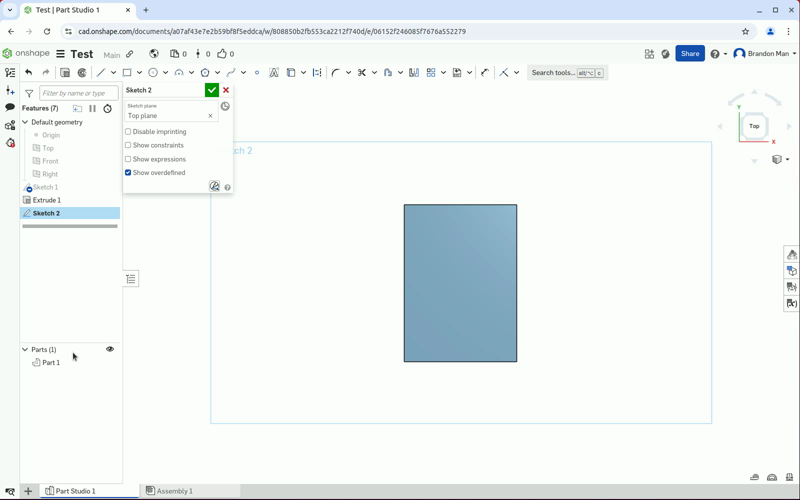
key(y)
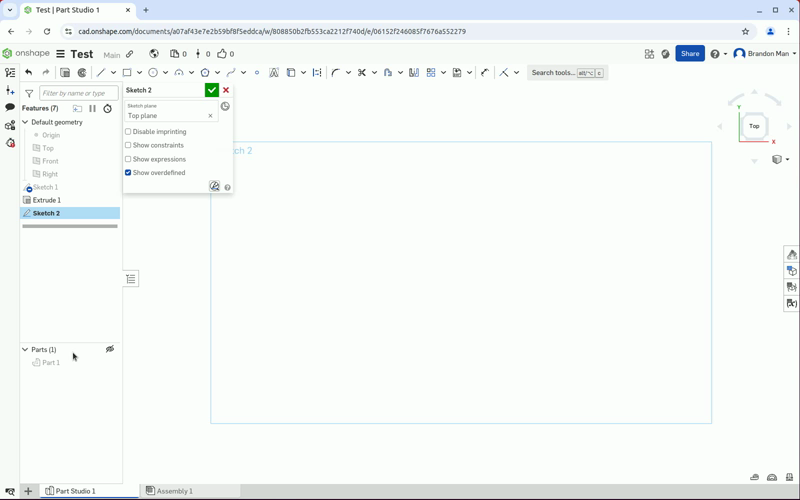
key(l)
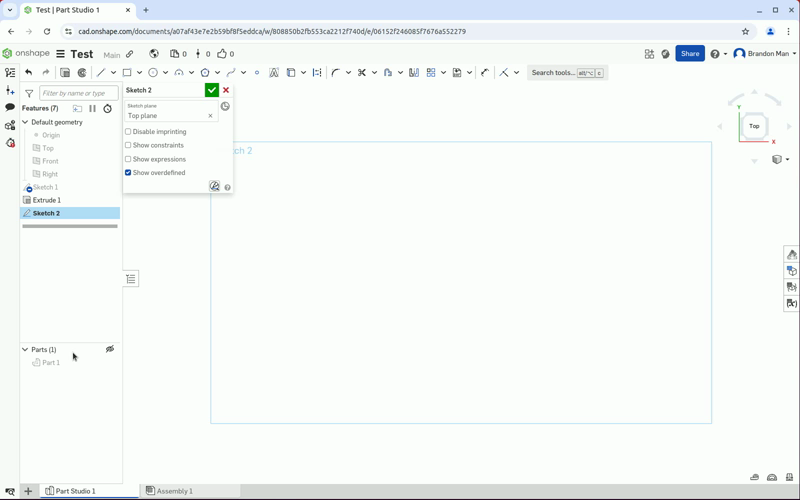
key_down(shift)
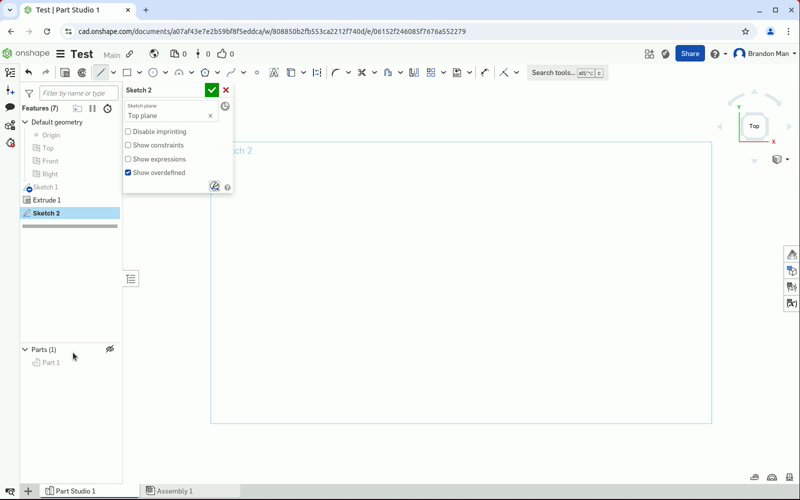
mouse_move(404, 226)
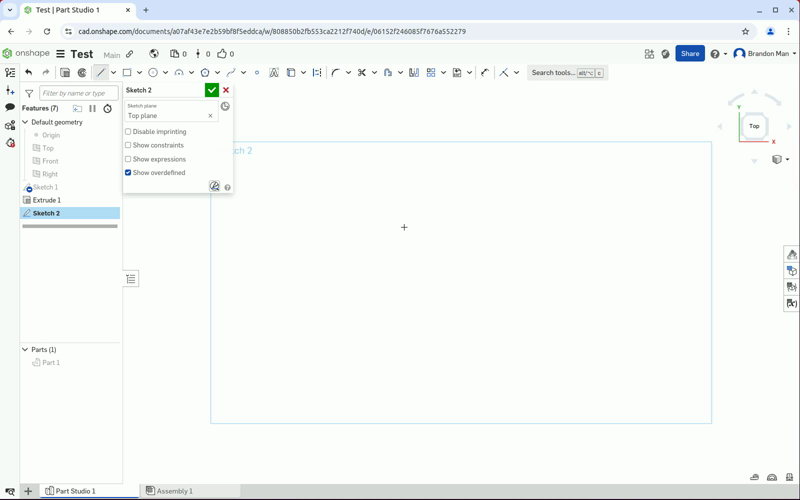
click(404, 226)
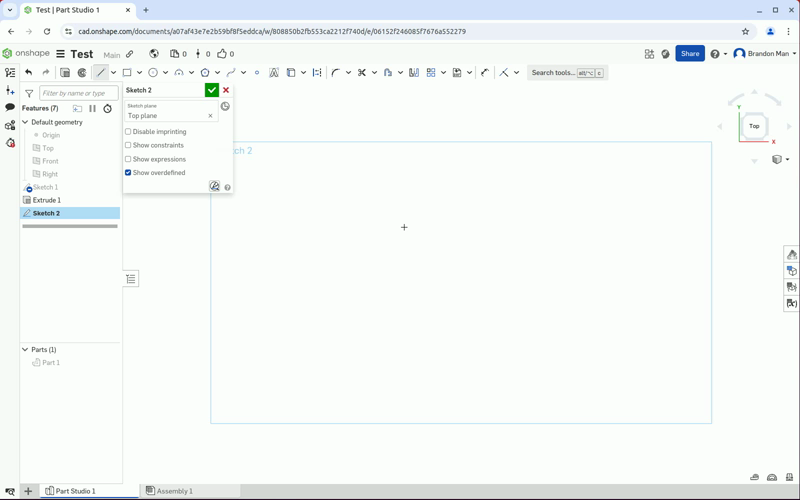
key_up(shift)
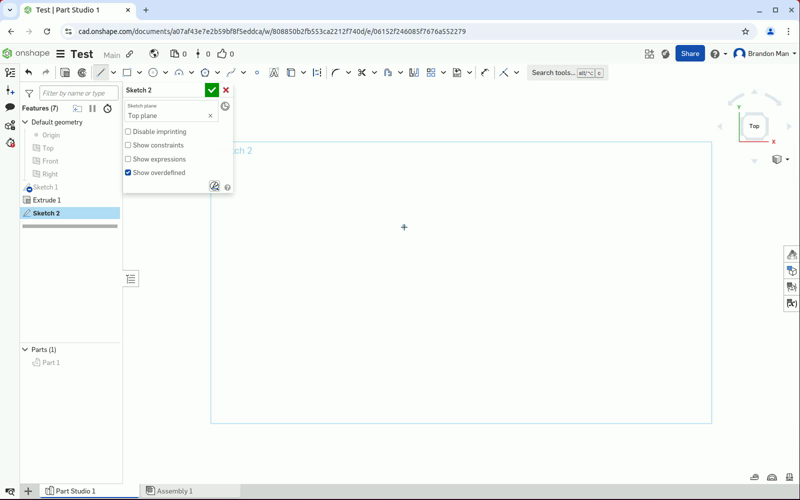
key_down(shift)
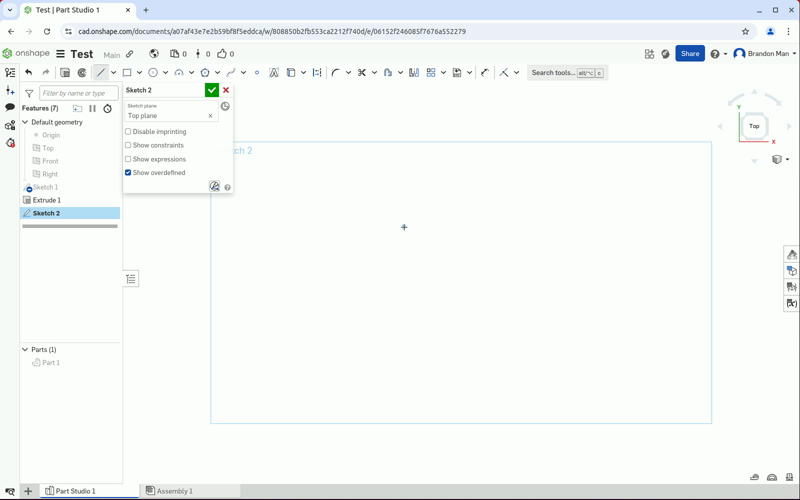
mouse_move(516, 226)
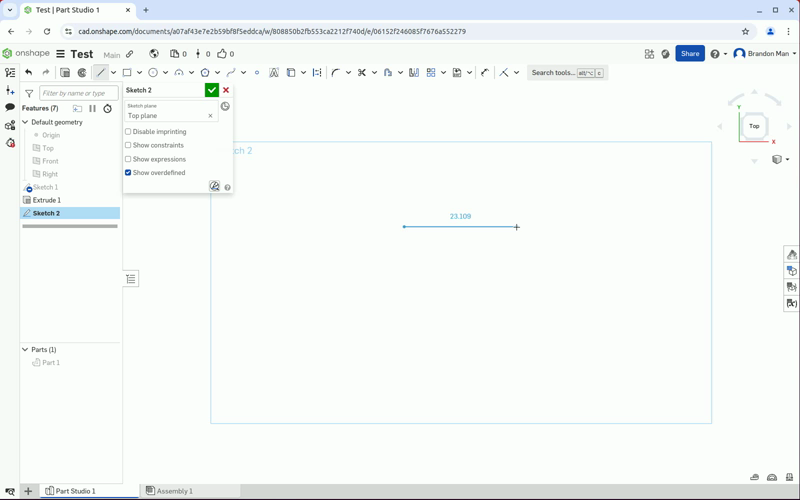
click(516, 226)
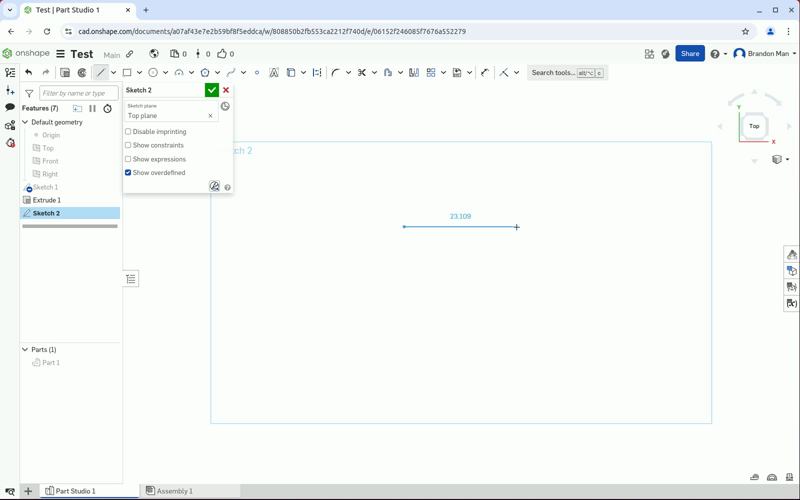
key_up(shift)
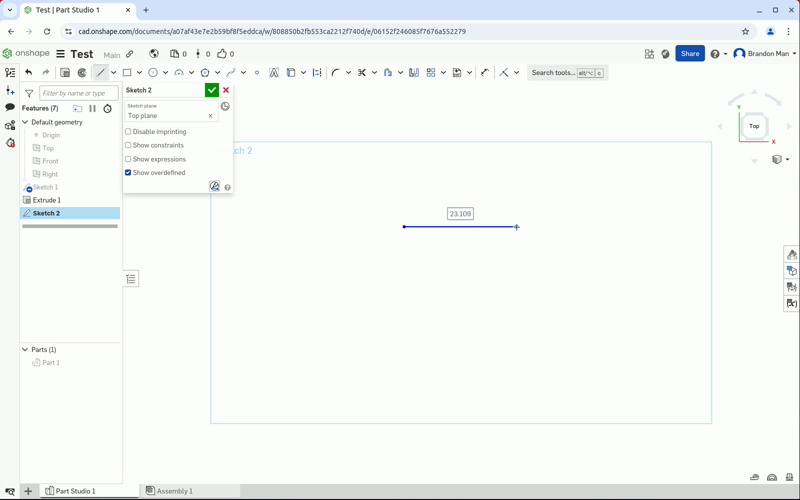
key_down(shift)
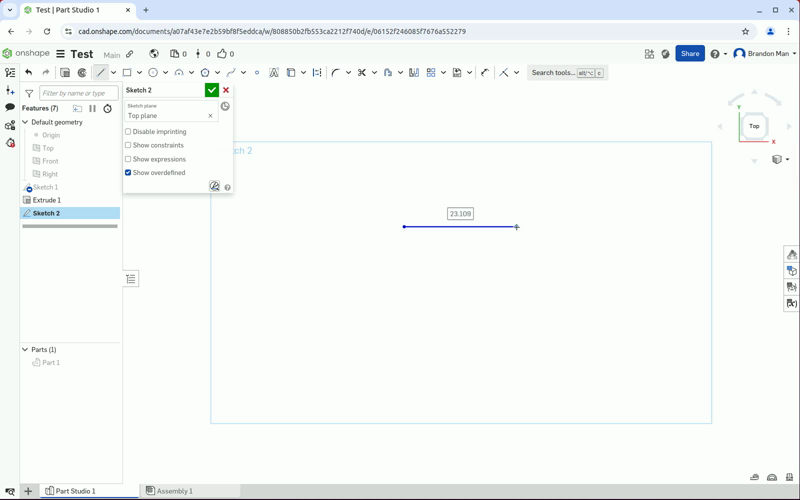
mouse_move(546, 226)
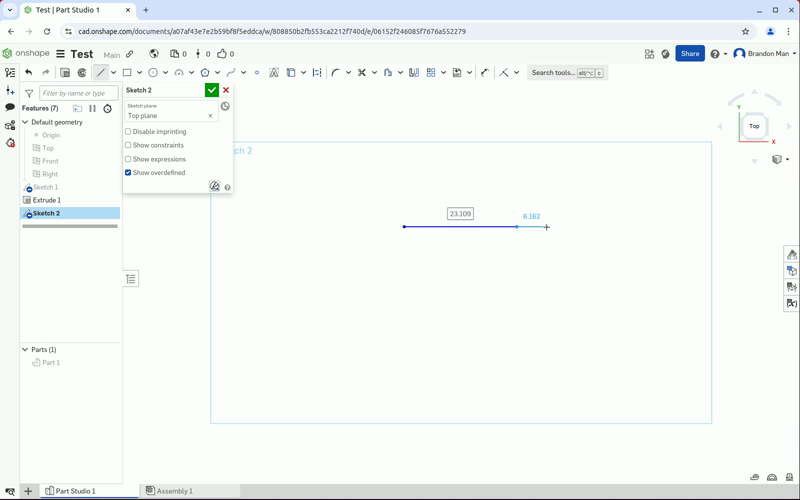
mouse_move(516, 204)
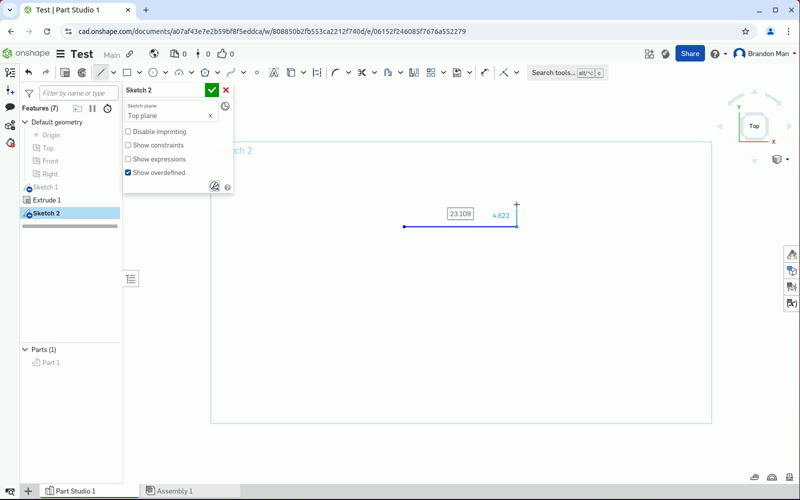
click(516, 204)
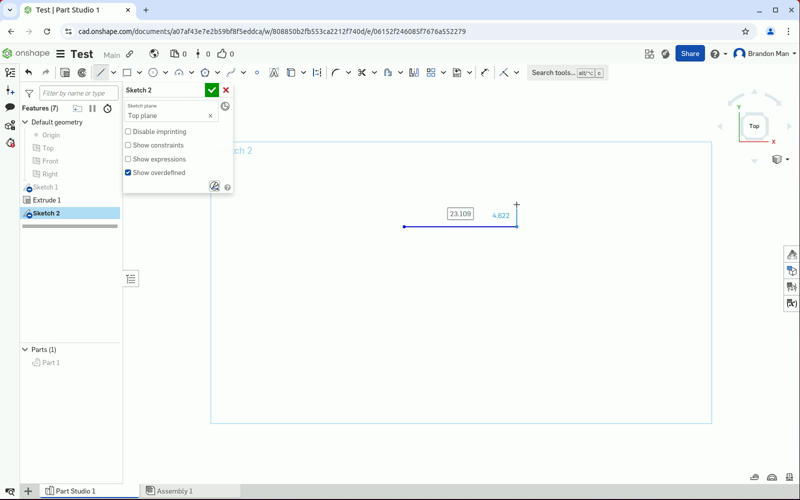
key_up(shift)
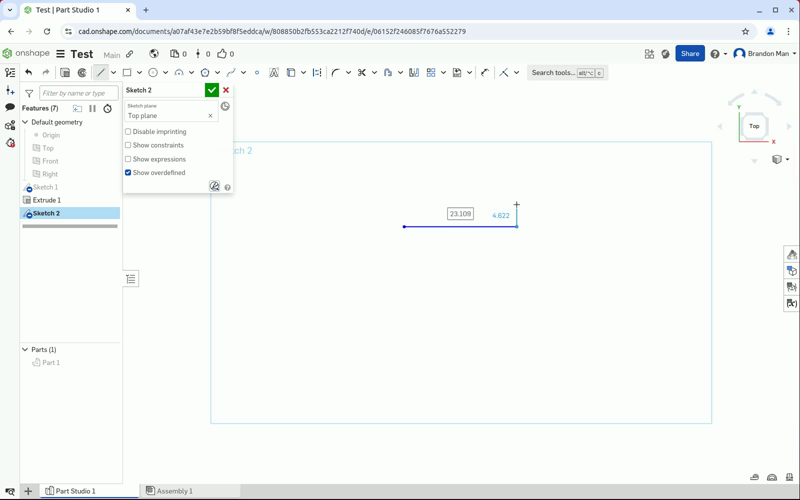
key_down(shift)
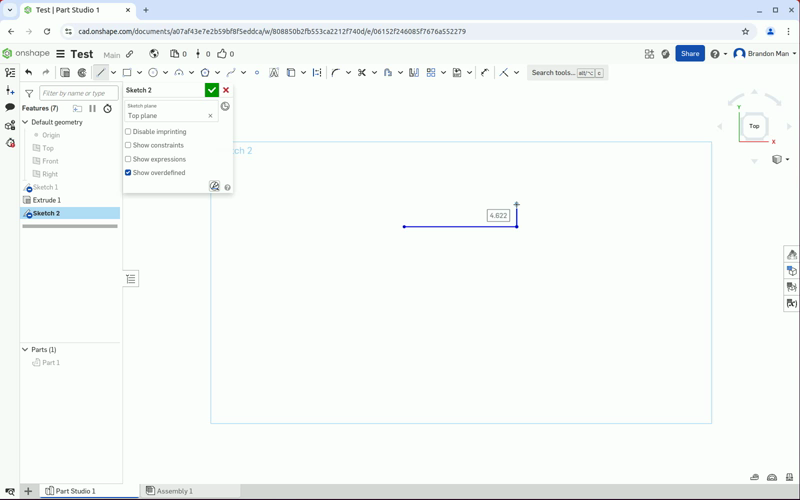
mouse_move(404, 204)
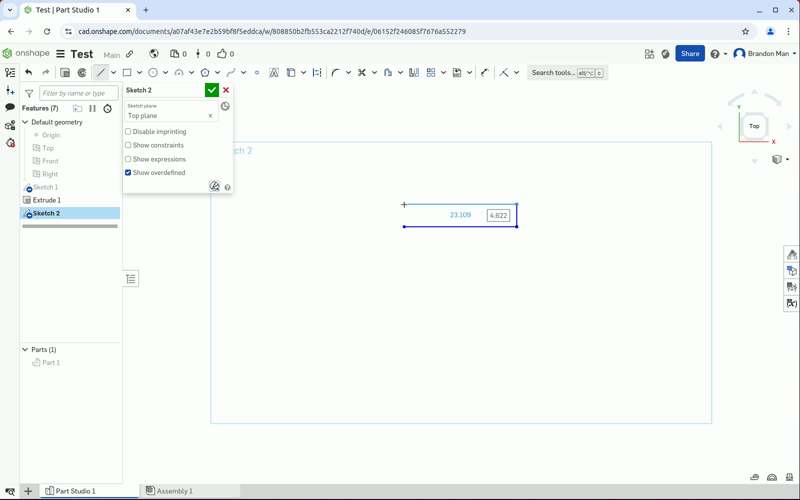
click(404, 204)
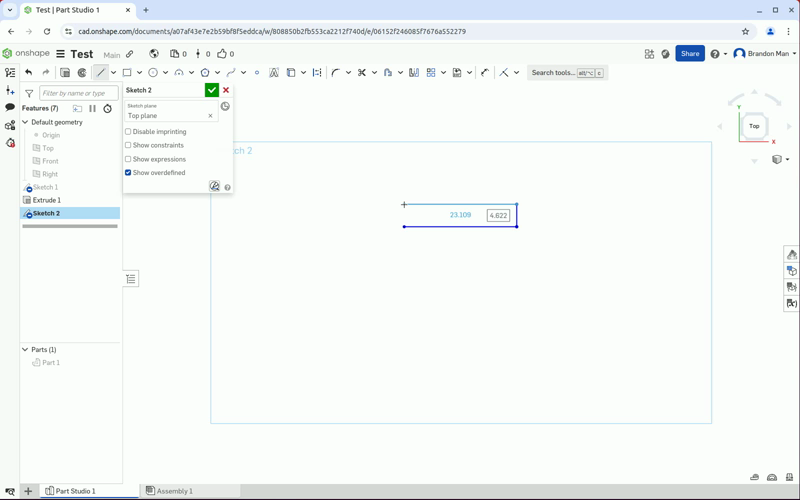
key_up(shift)
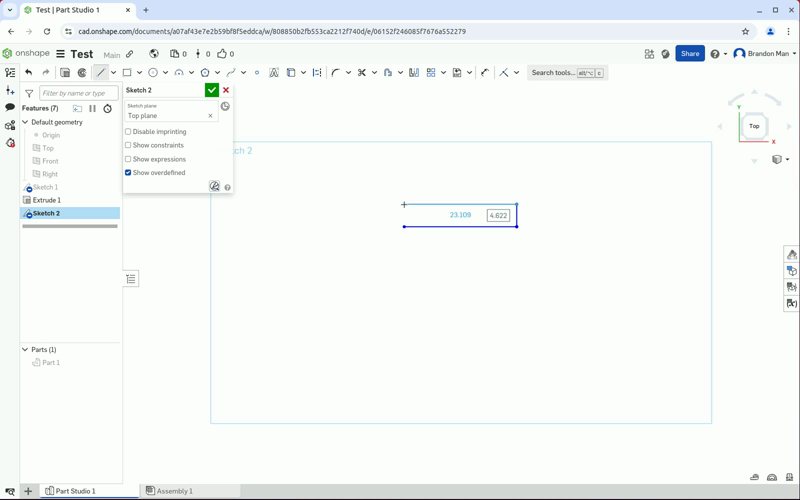
mouse_move(434, 204)
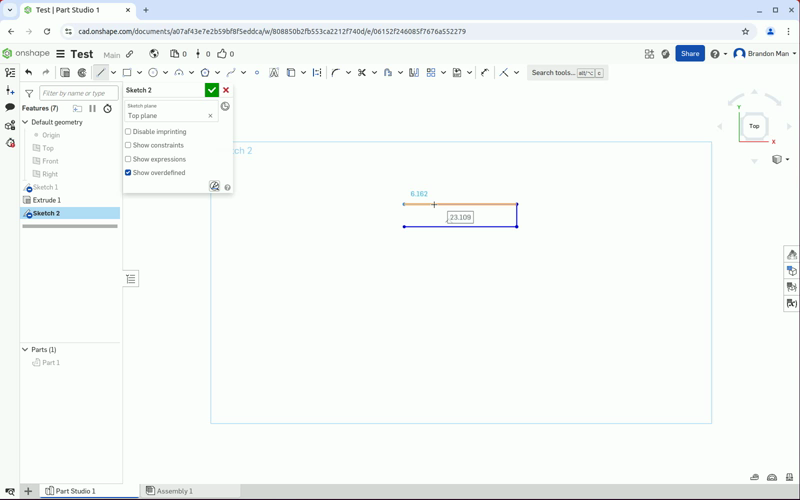
key_down(shift)
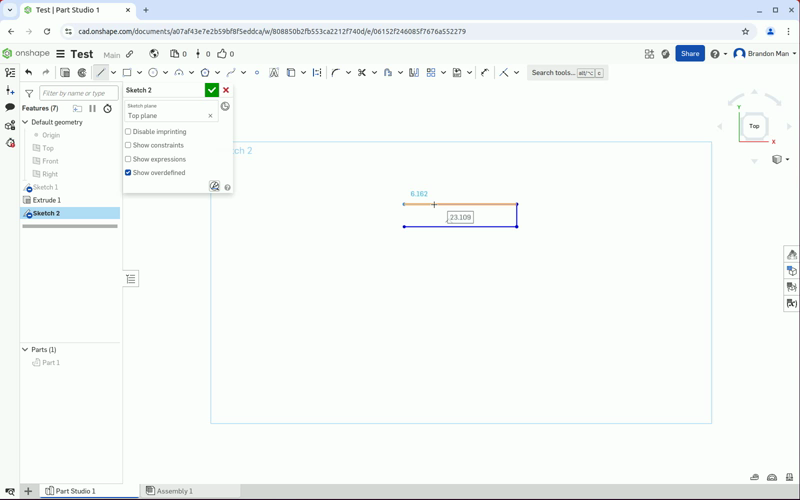
mouse_move(404, 226)
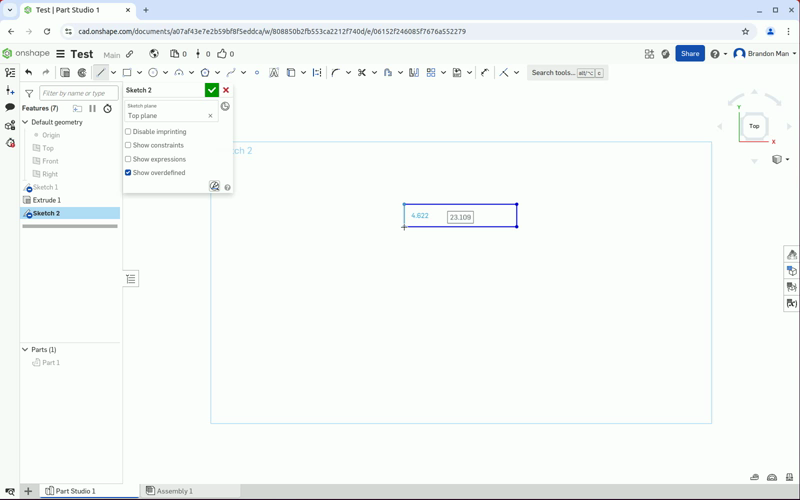
key_up(shift)
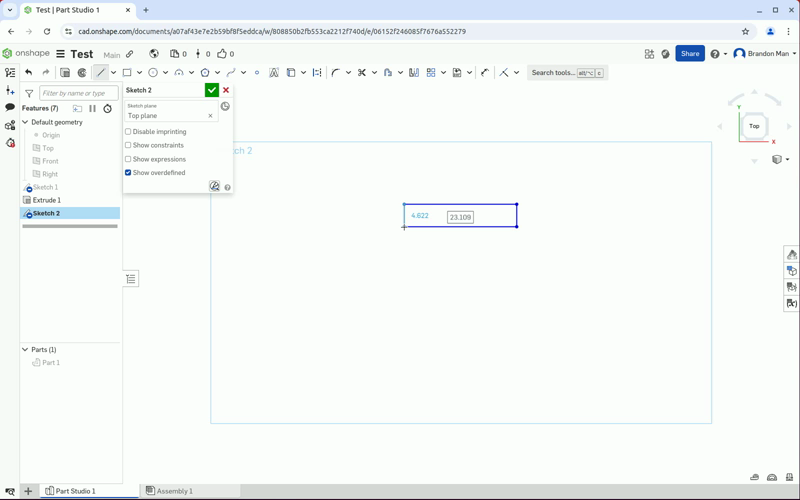
click(404, 226)
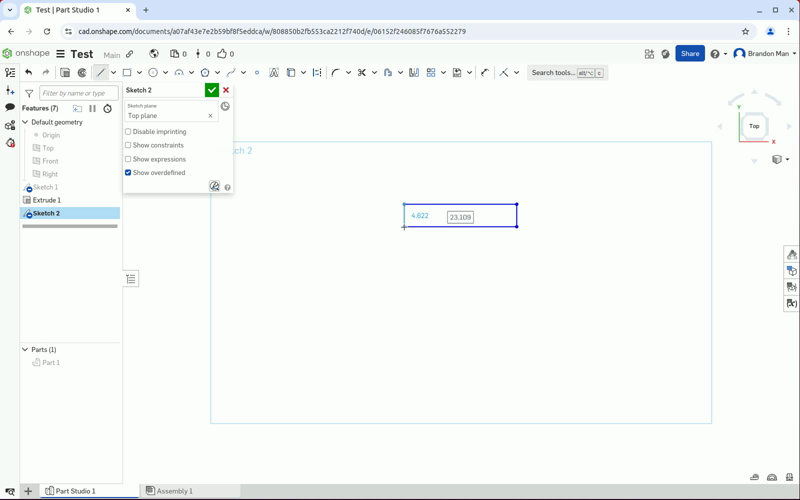
key(esc)
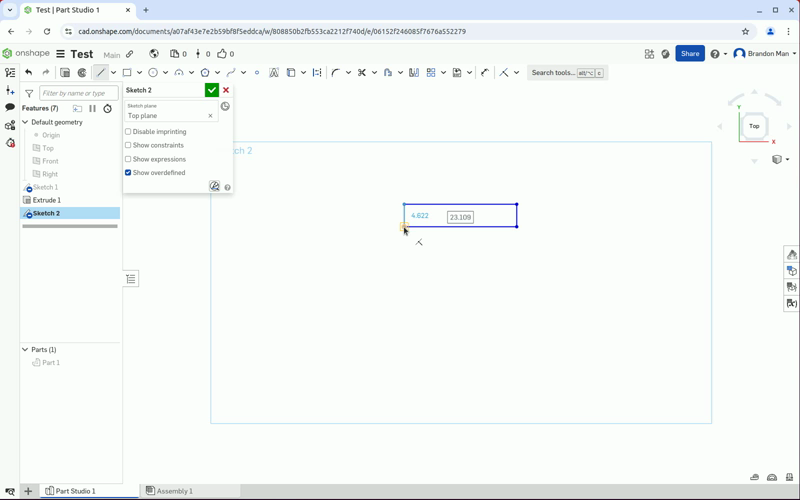
mouse_move(465, 224)
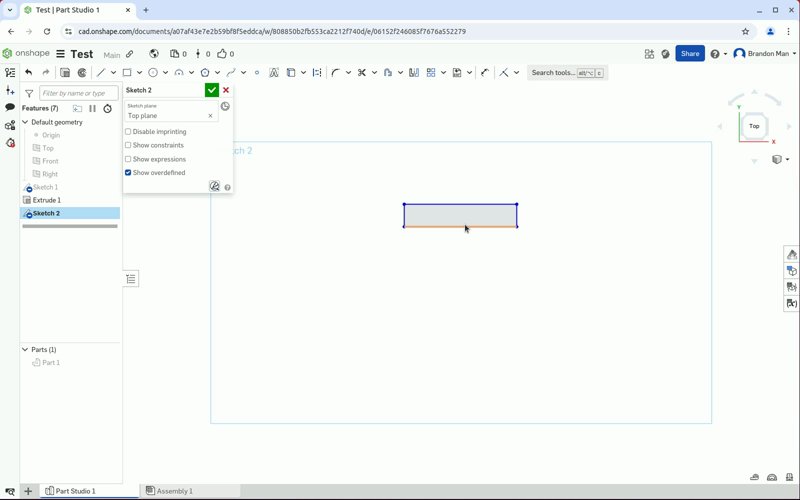
click(465, 224)
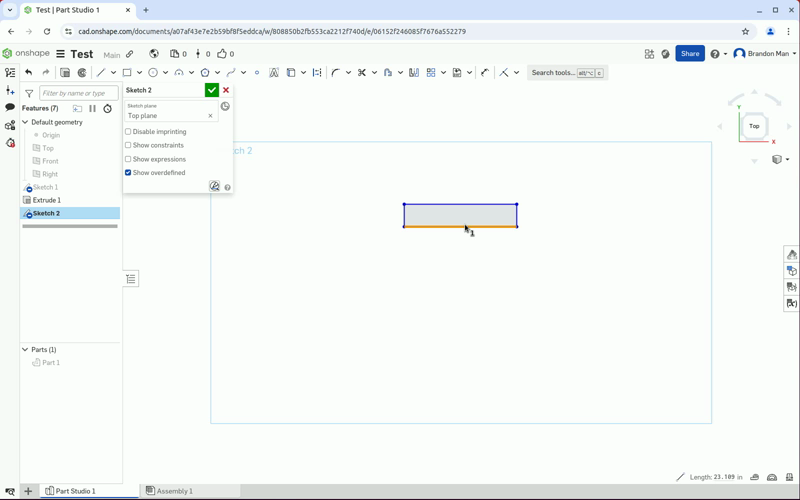
mouse_move(73, 352)
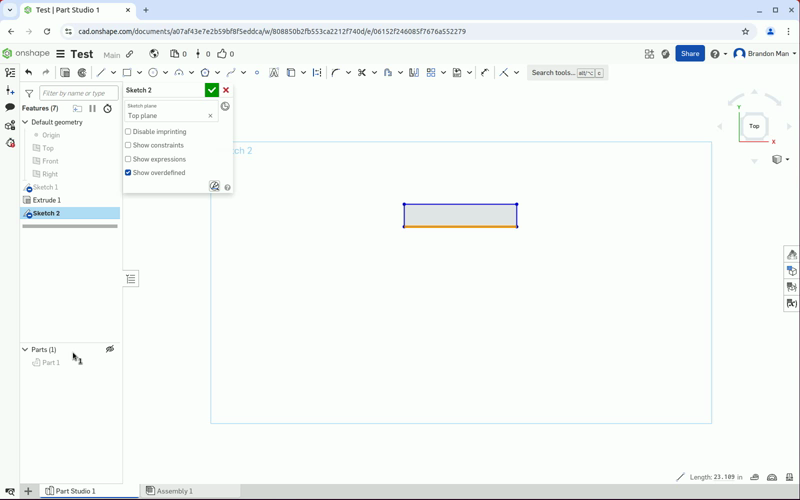
key(shift+y)
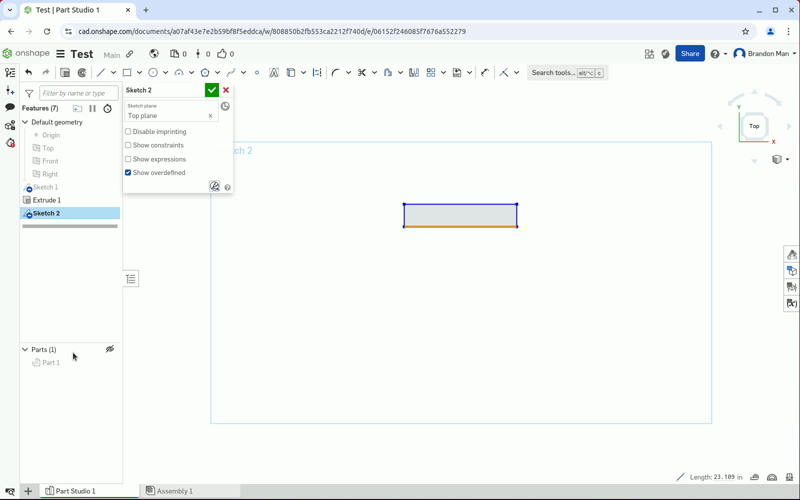
key(shift+e)
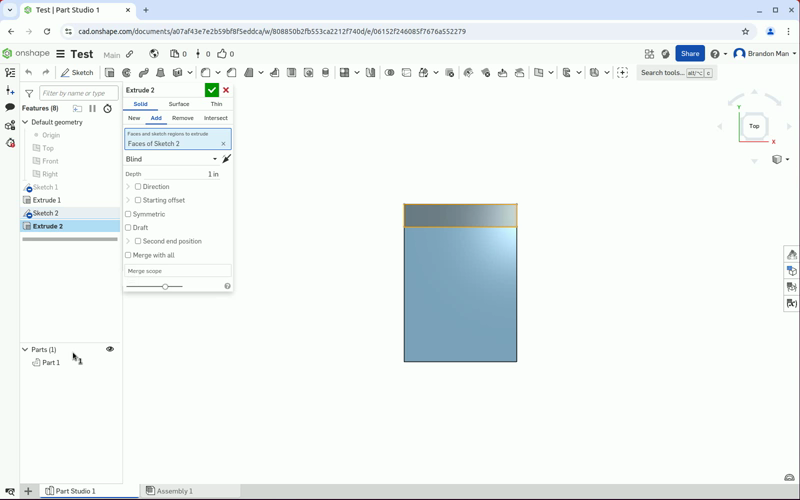
mouse_move(143, 106)
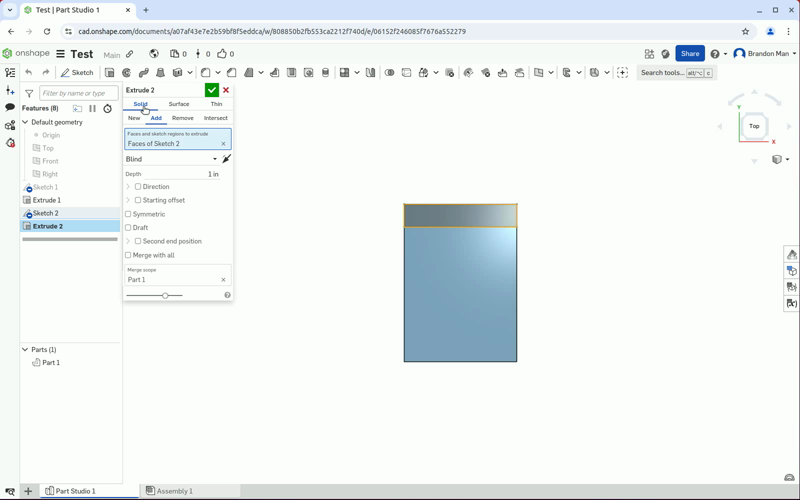
click(143, 106)
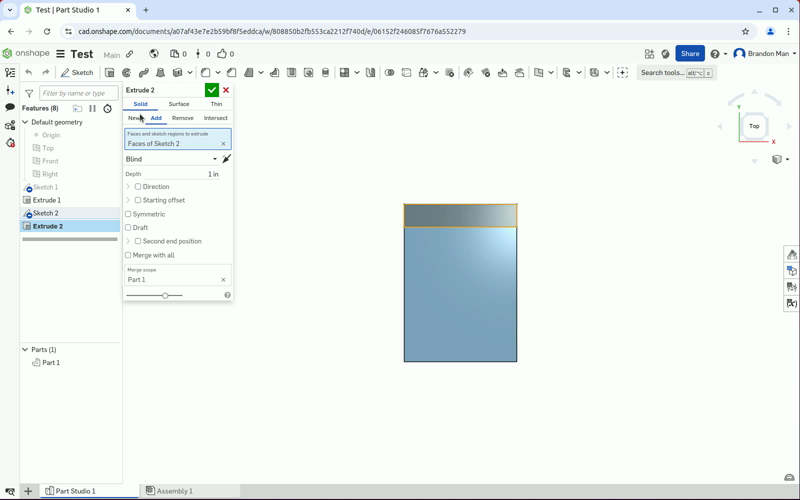
mouse_move(137, 120)
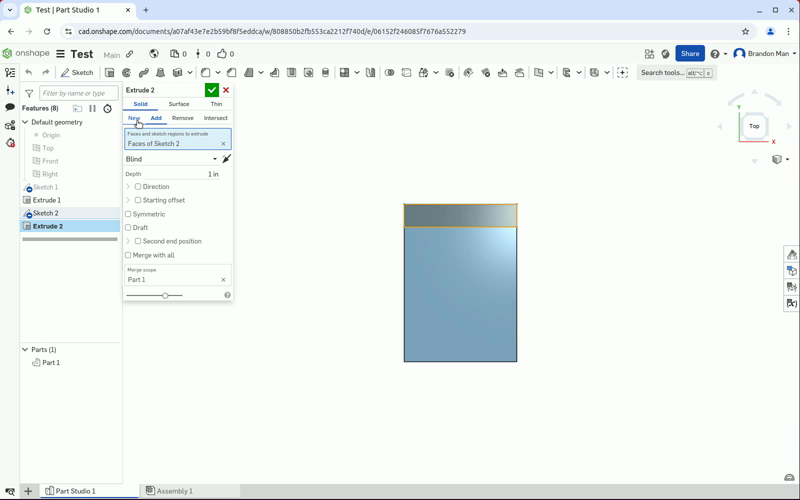
click(137, 120)
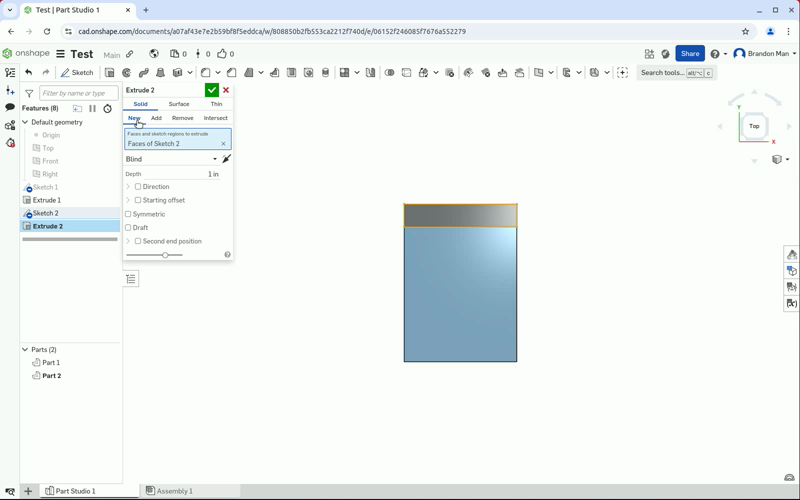
key(tab, 4)
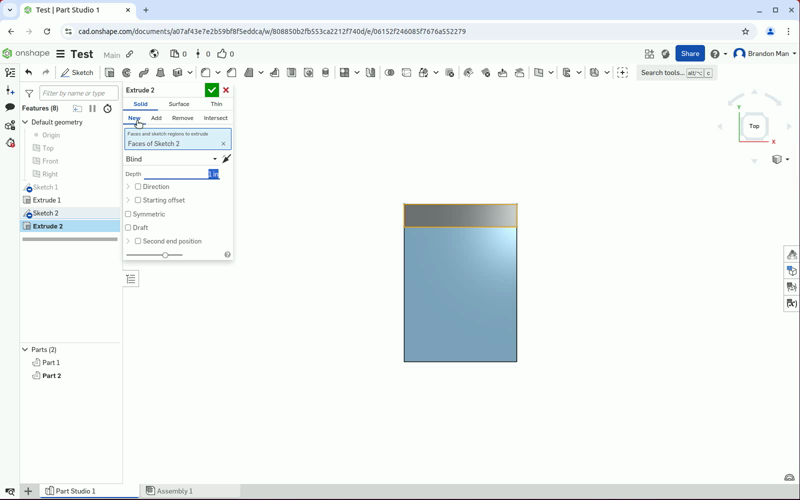
text(23.108)
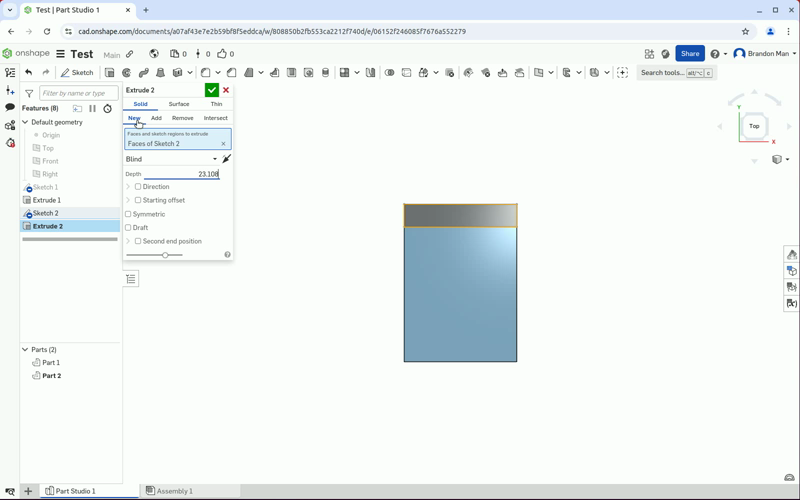
key(enter)
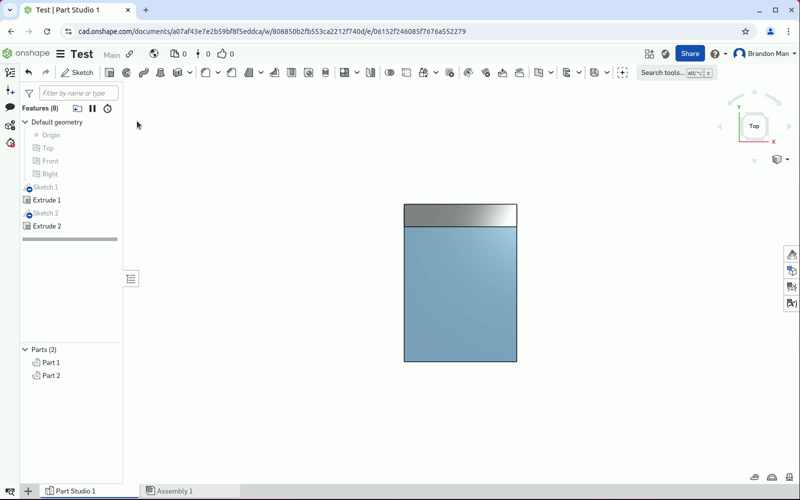
key(shift+h)
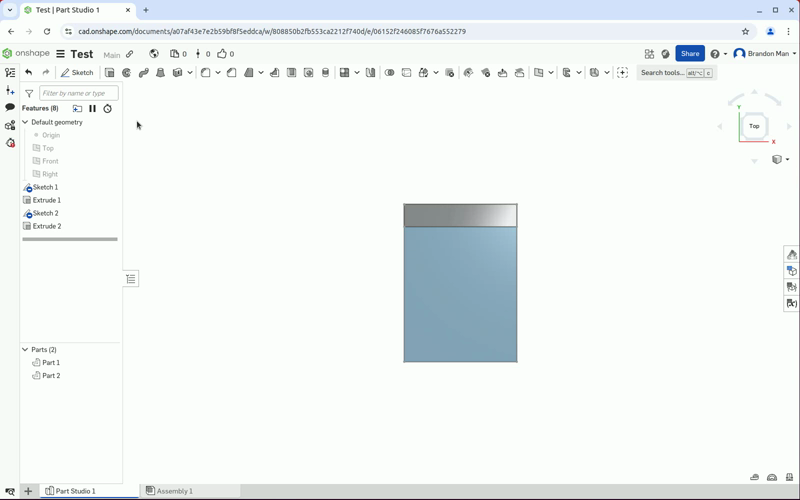
key(shift+h)
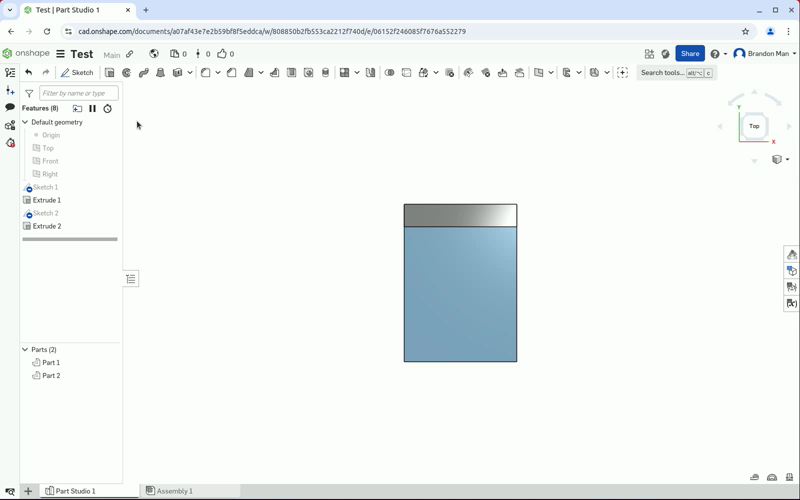
mouse_move(73, 189)
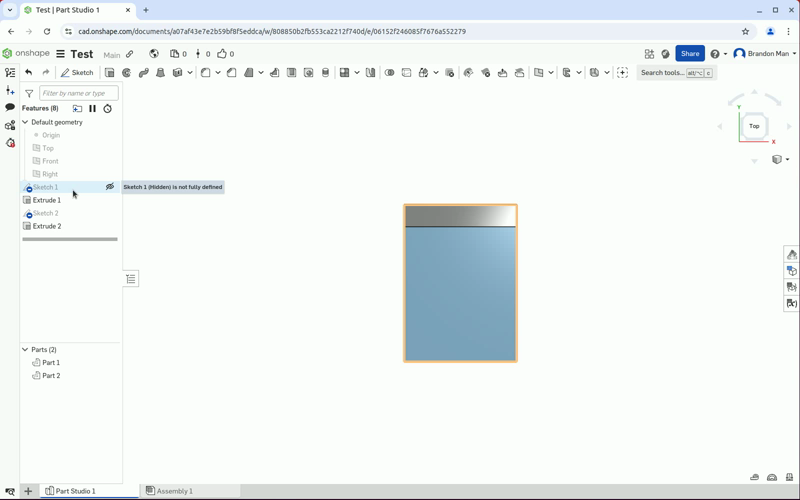
click(73, 189)
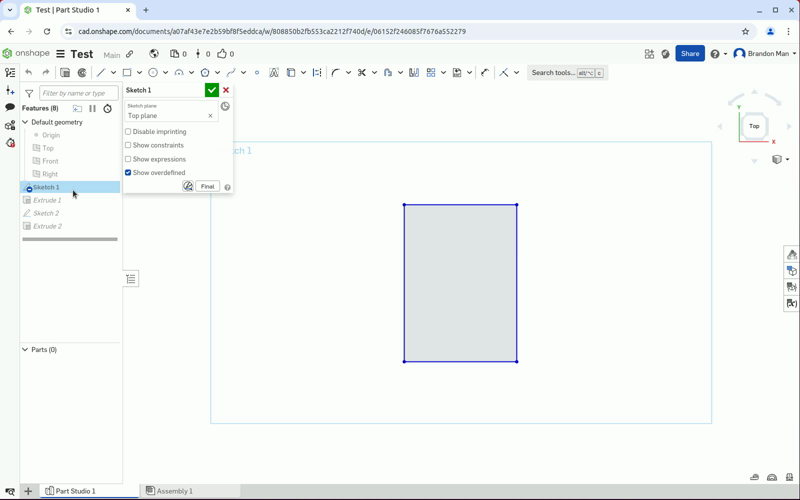
mouse_move(229, 92)
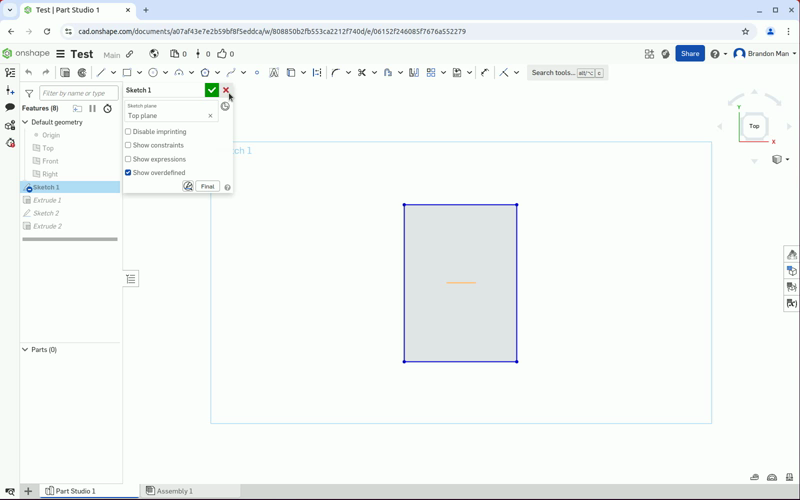
click(229, 92)
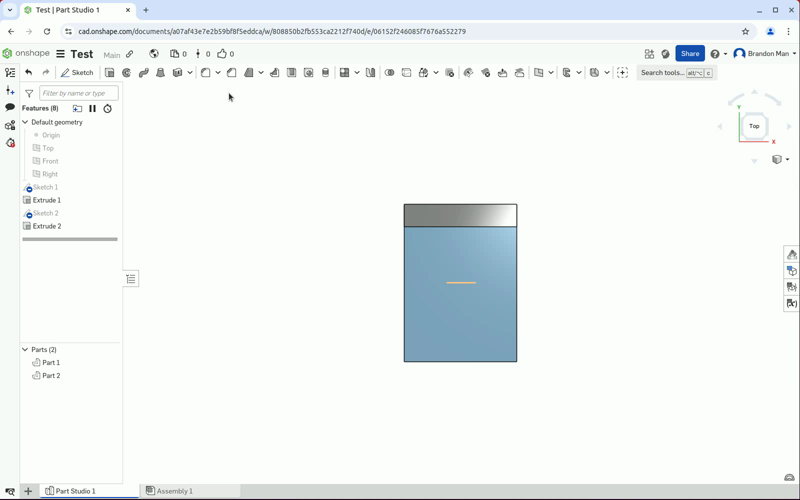
mouse_move(73, 352)
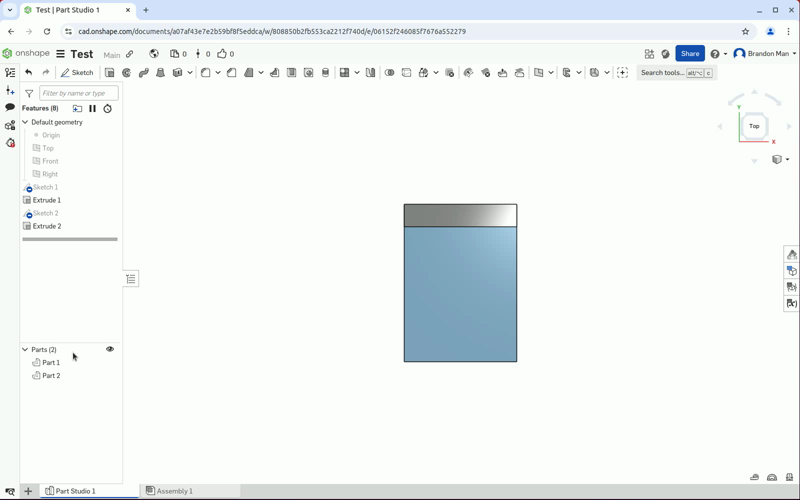
key(y)
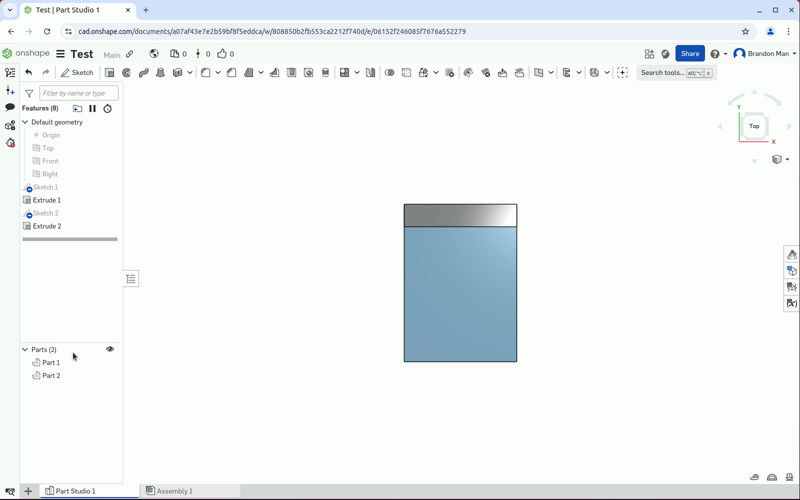
key(shift+p)
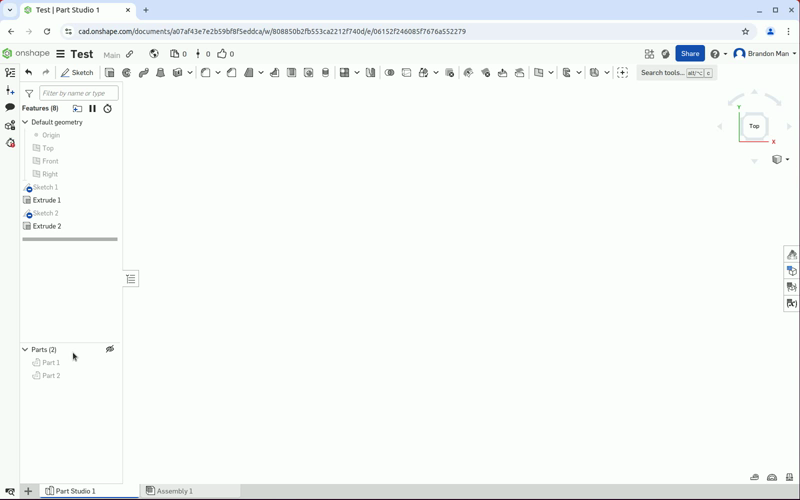
key(space)
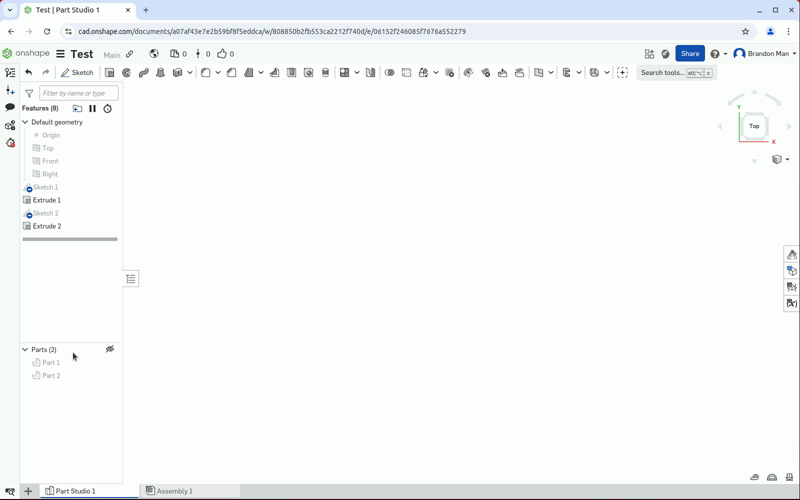
key_down(shift)
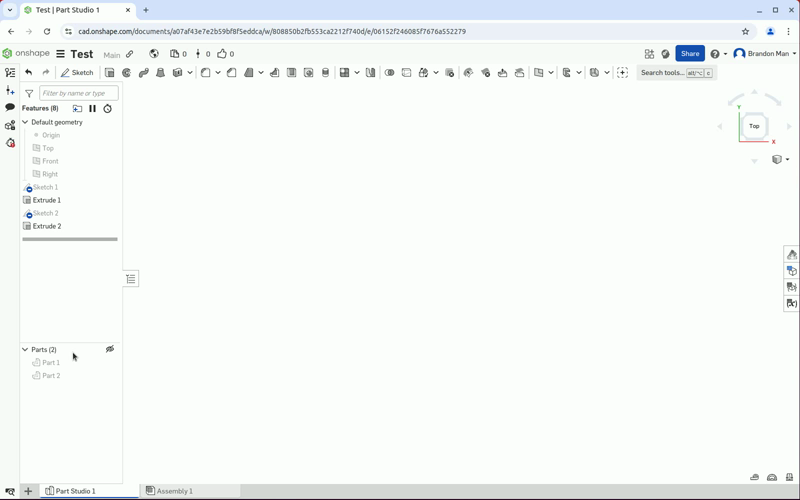
key(up)
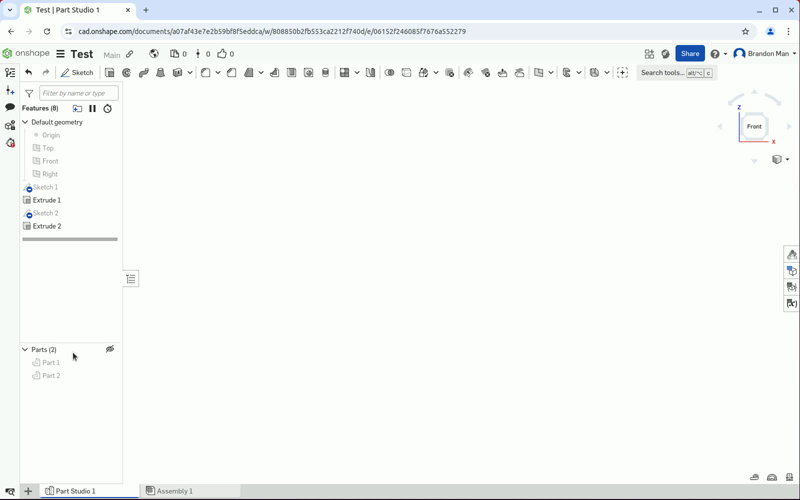
key_up(shift)
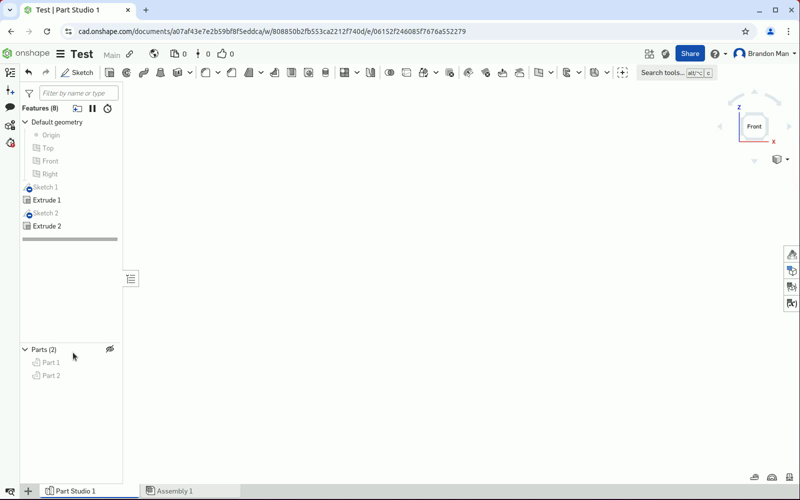
mouse_move(73, 352)
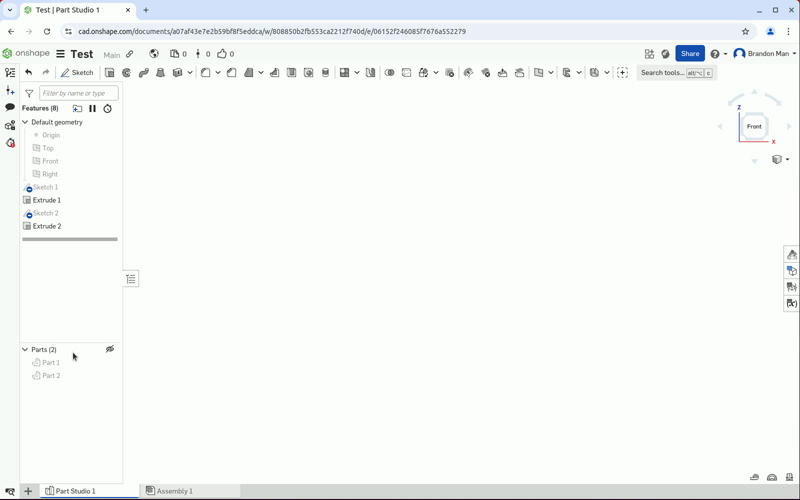
key(shift+y)
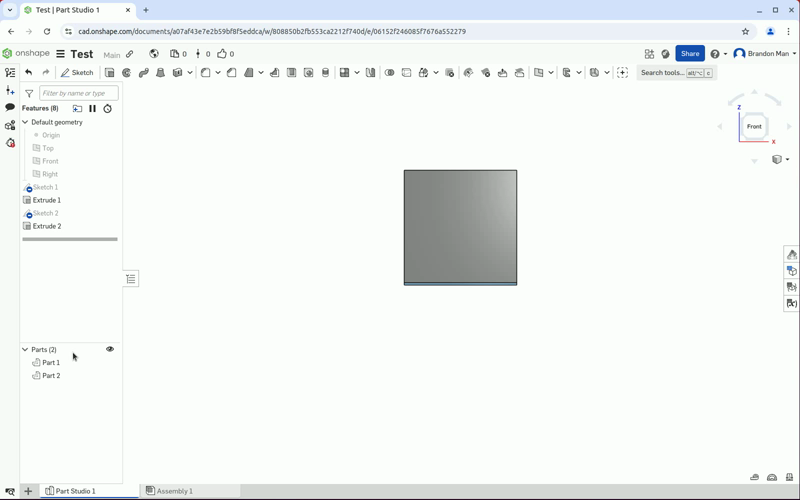
mouse_move(541, 75)
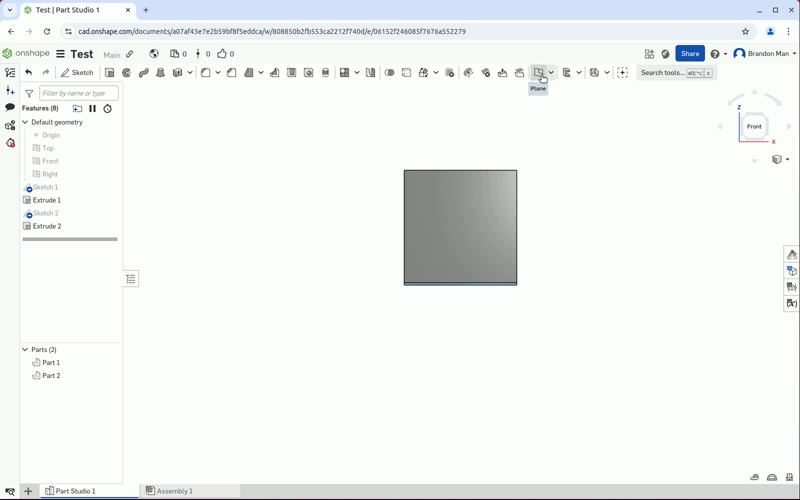
click(541, 75)
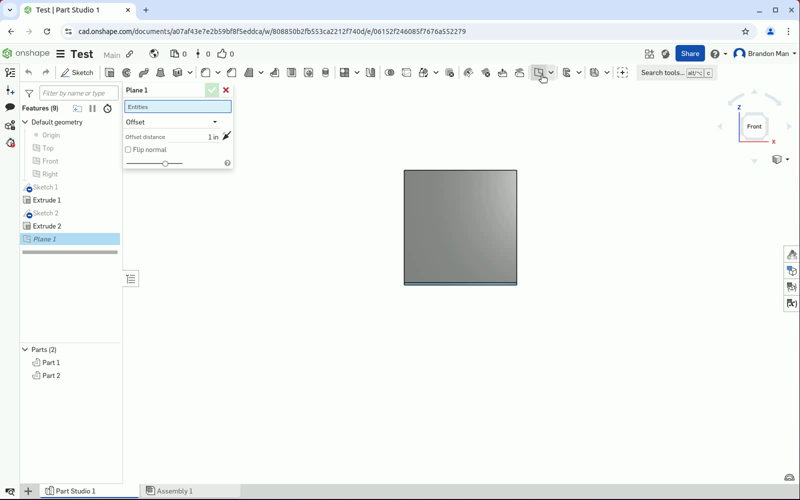
mouse_move(73, 163)
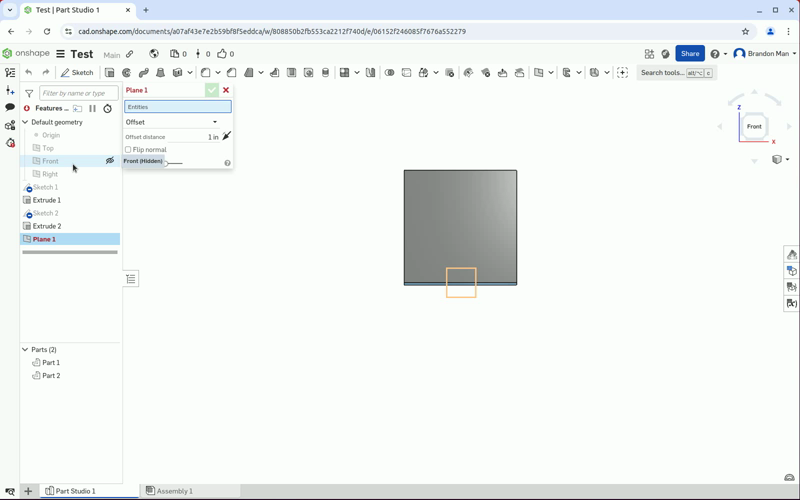
click(73, 163)
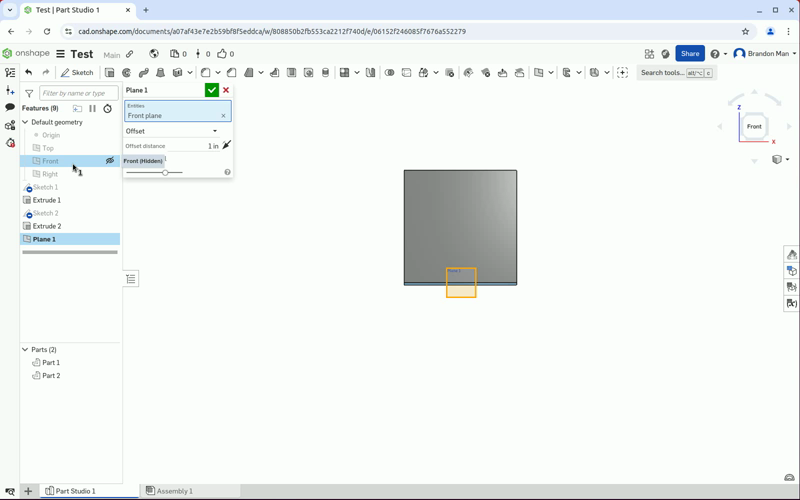
key(tab, 2)
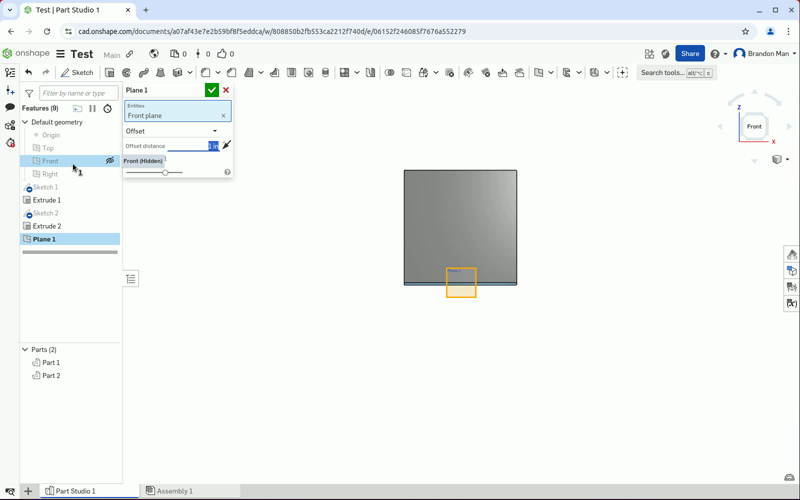
text(11.554)
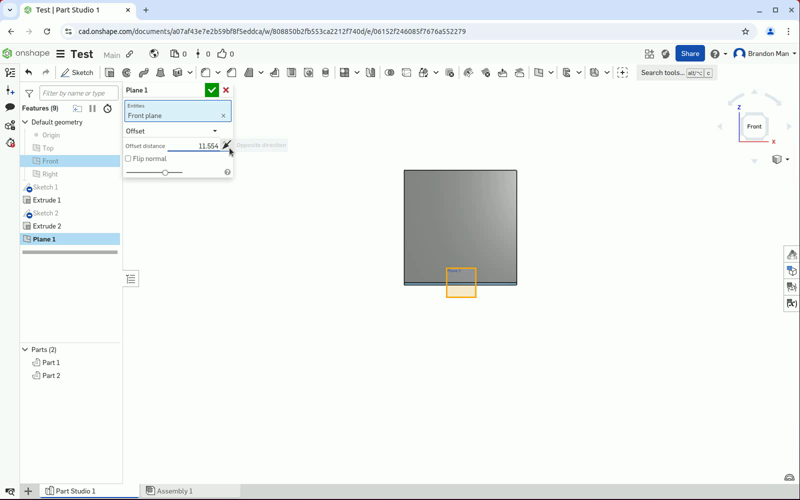
mouse_move(229, 147)
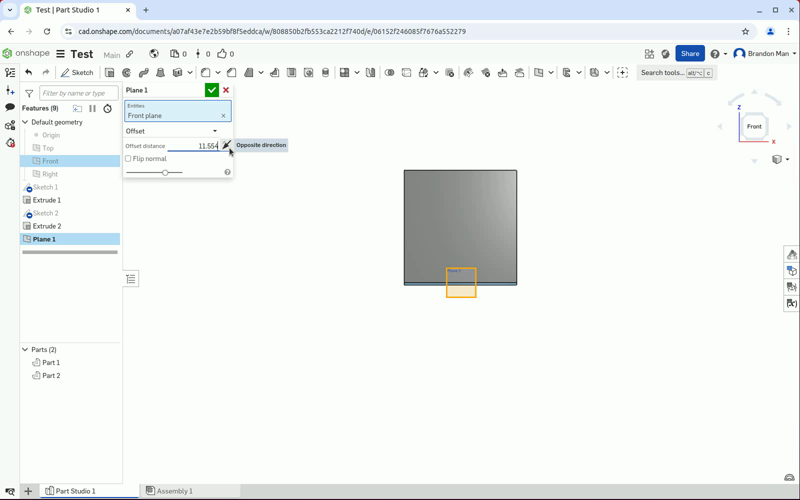
click(229, 147)
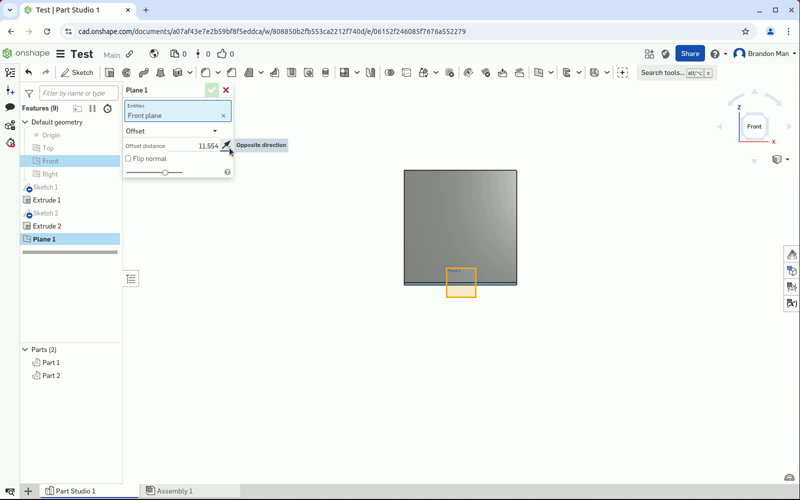
key(enter, 2)
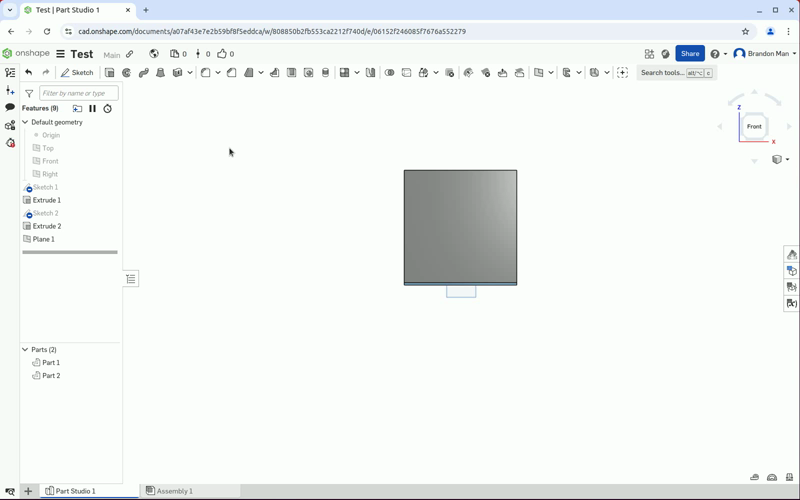
key(shift+s)
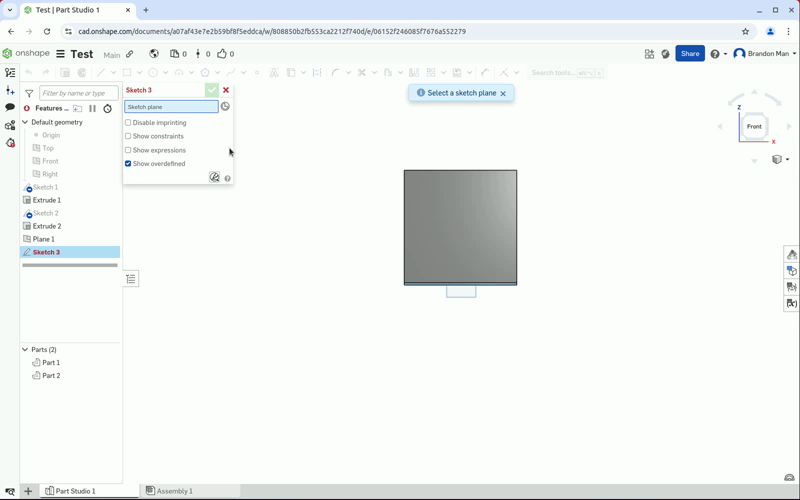
mouse_move(73, 241)
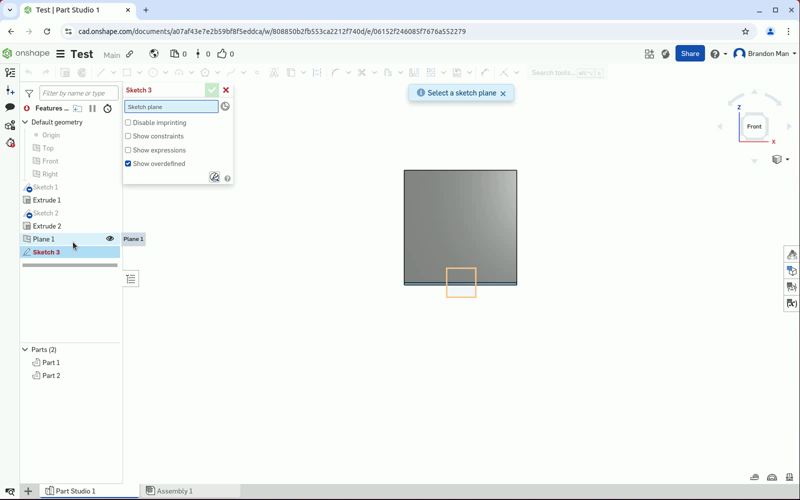
click(73, 241)
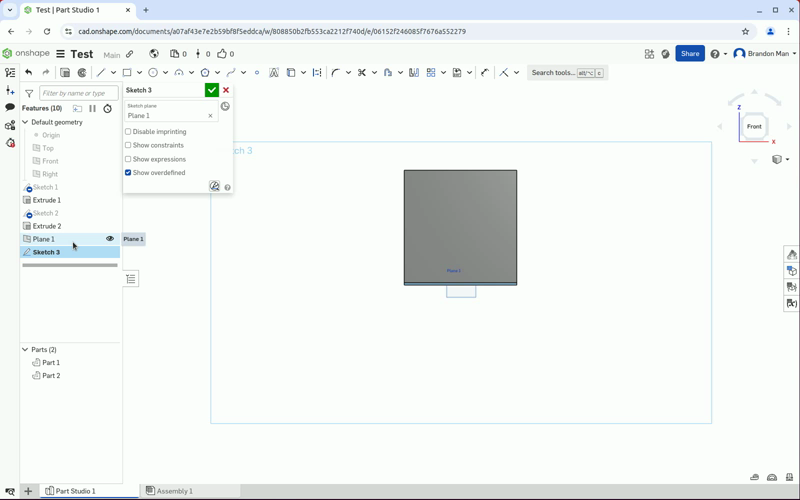
mouse_move(73, 352)
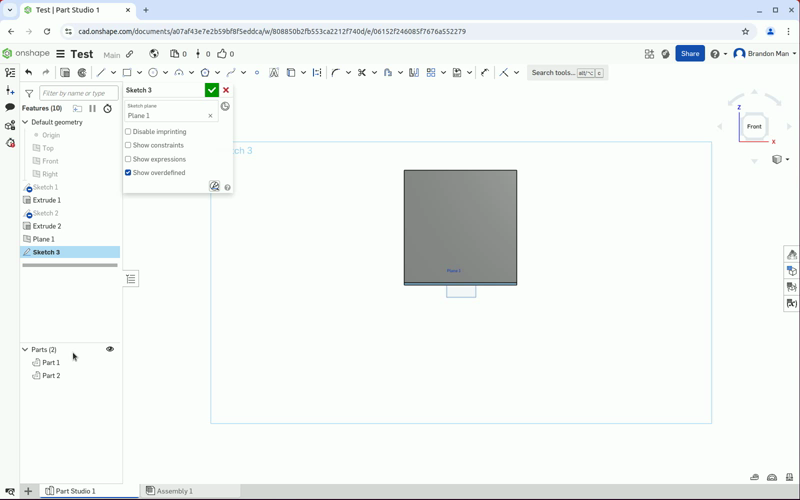
key(y)
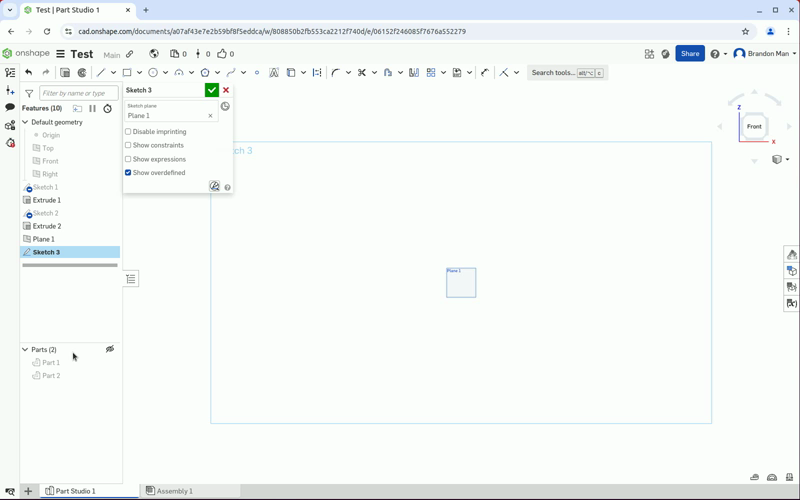
key(l)
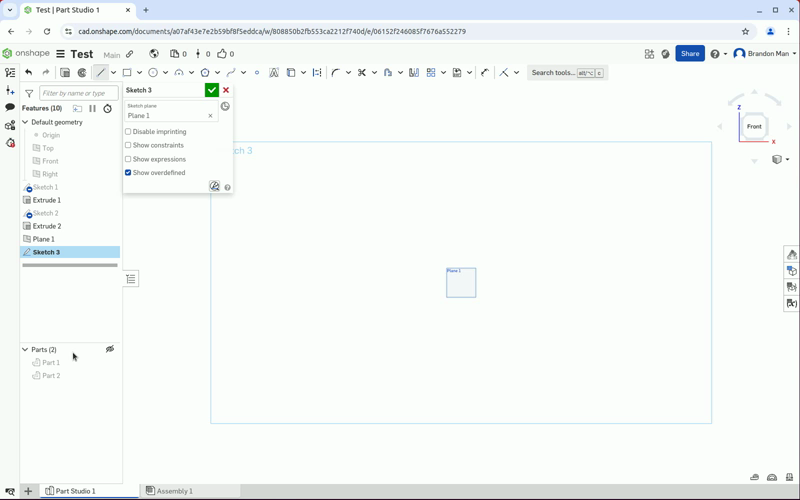
key_down(shift)
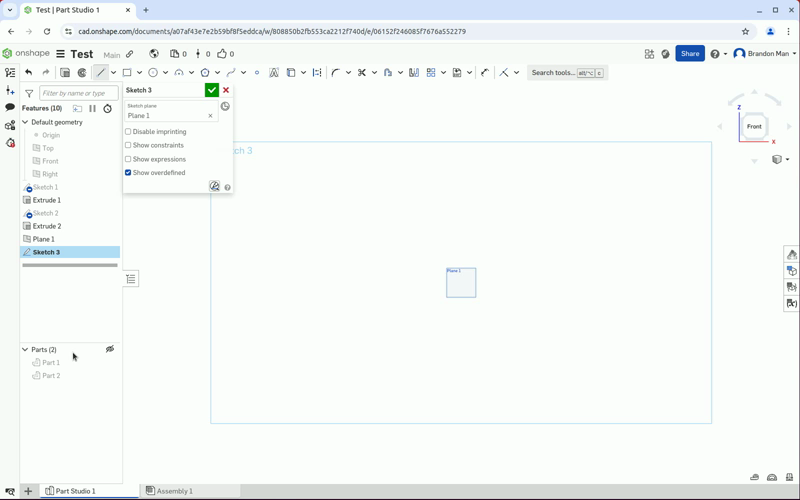
mouse_move(426, 249)
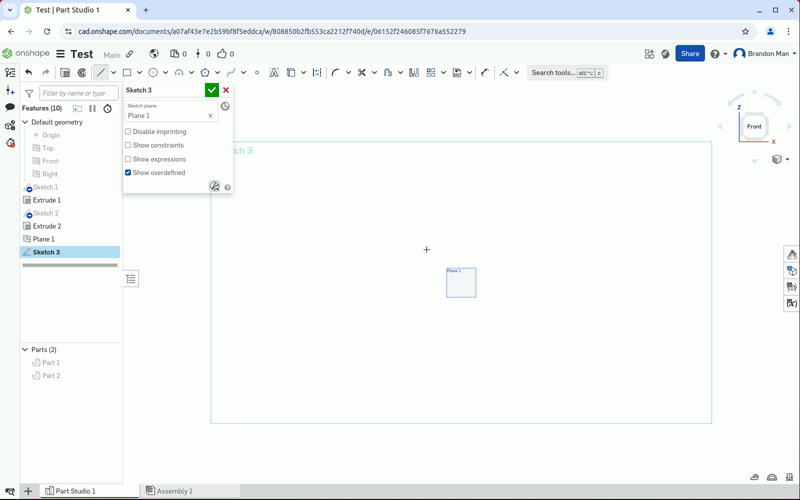
click(426, 249)
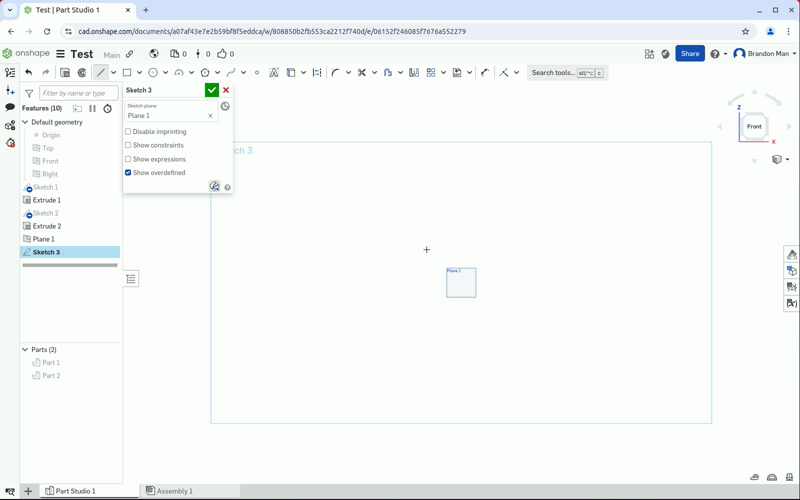
key_up(shift)
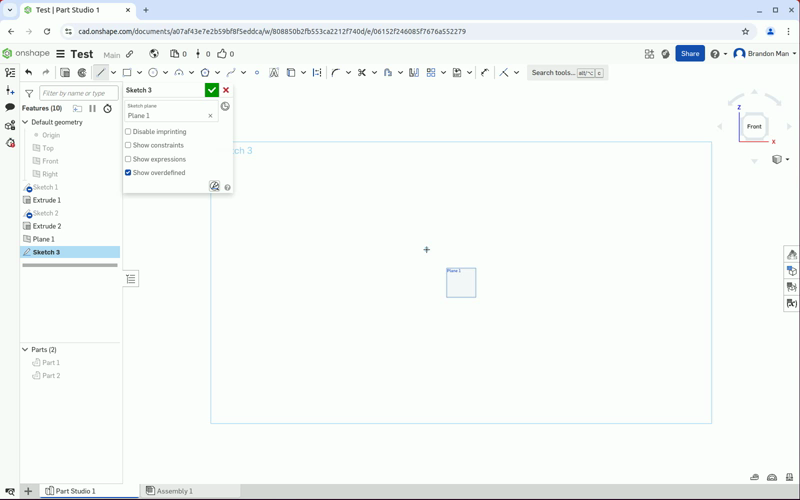
key_down(shift)
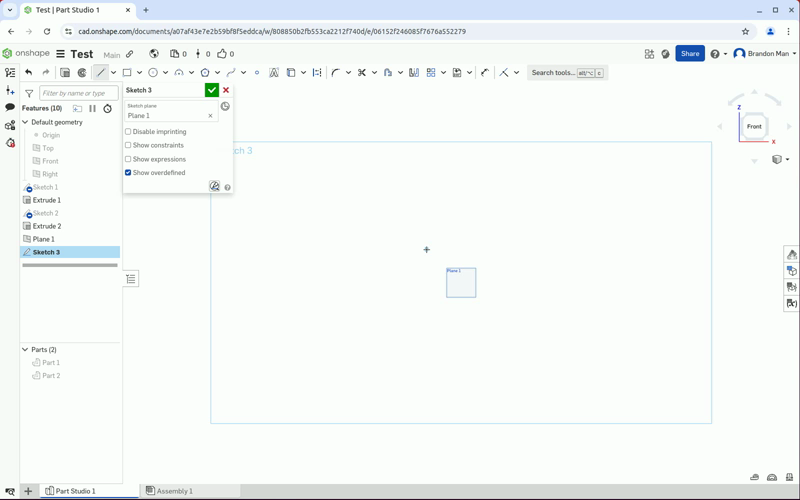
mouse_move(456, 249)
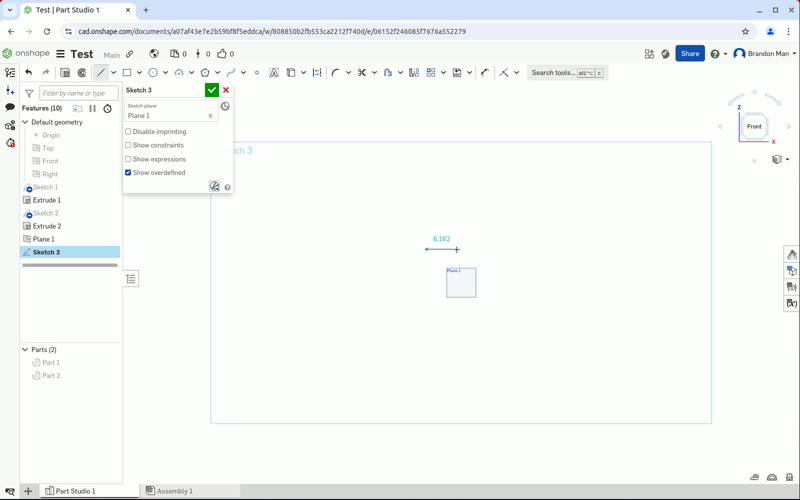
mouse_move(450, 249)
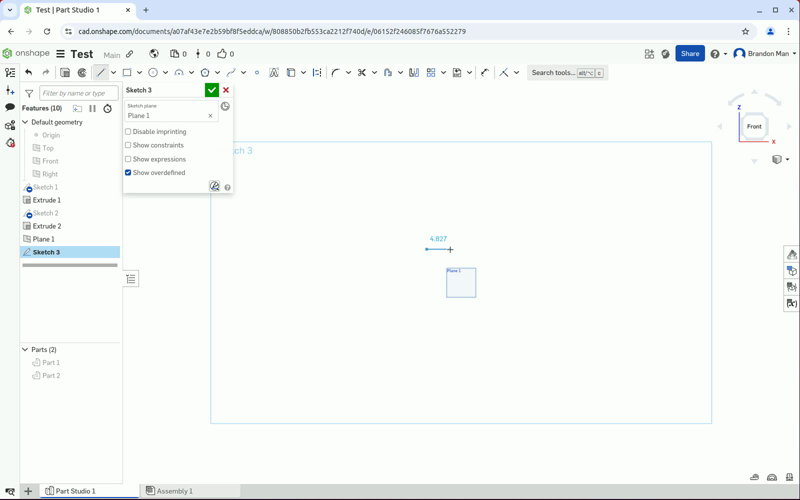
click(450, 249)
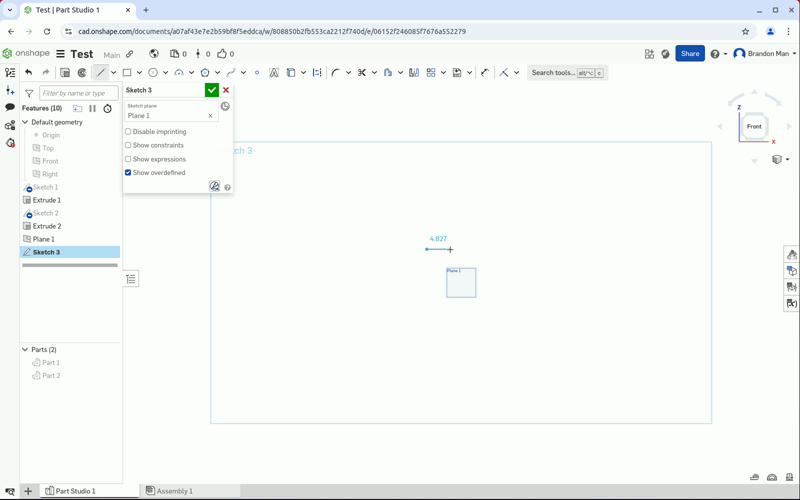
key_up(shift)
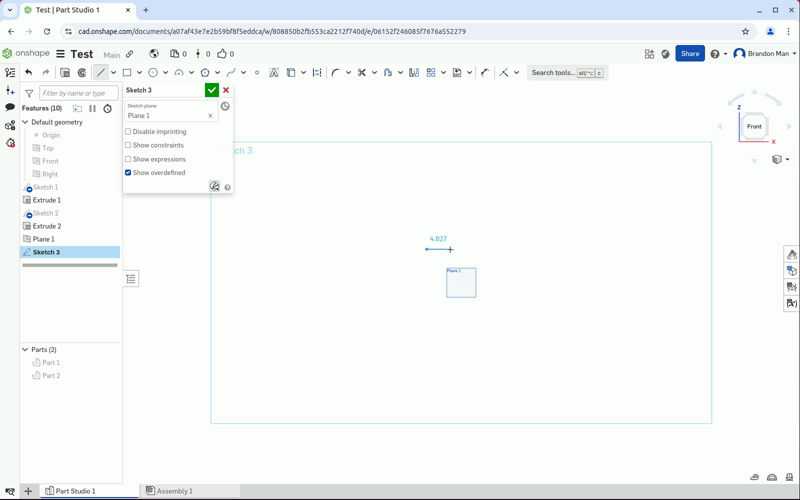
key_down(shift)
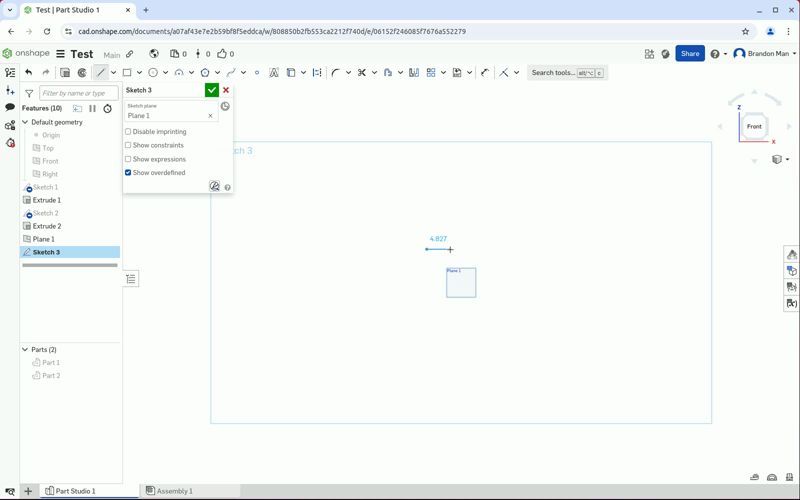
mouse_move(480, 249)
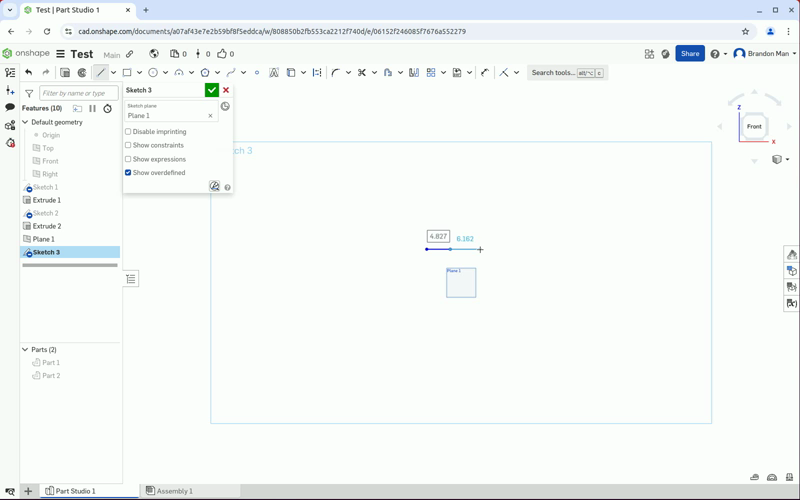
mouse_move(450, 242)
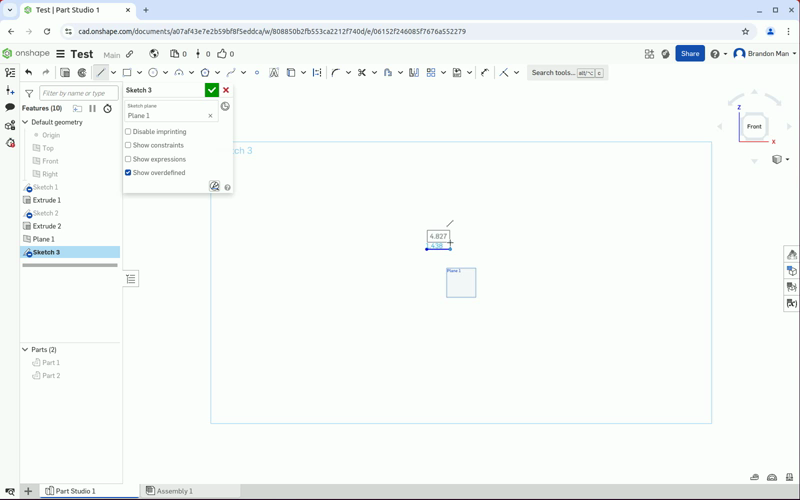
scroll(6)
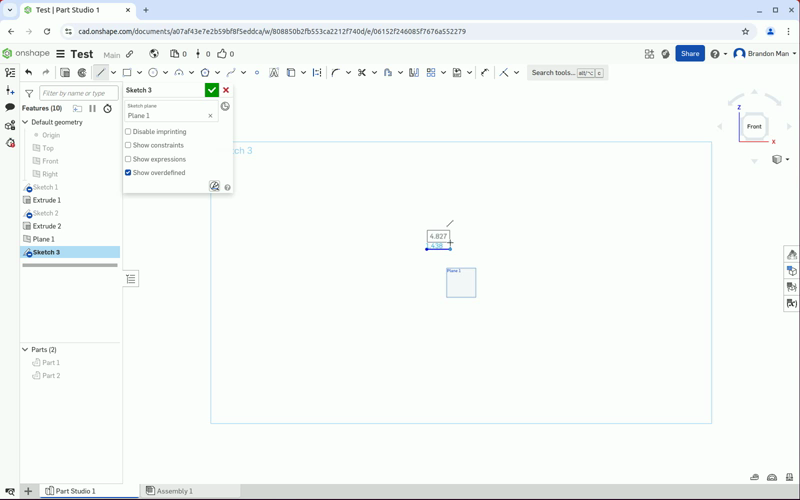
scroll(6)
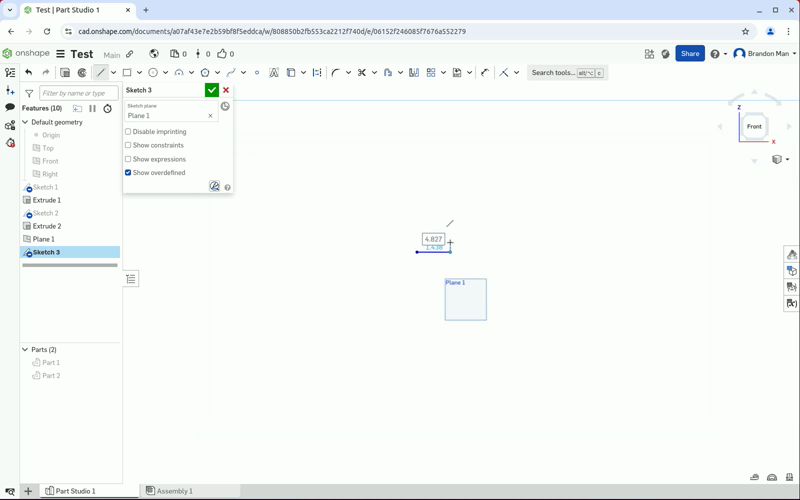
scroll(6)
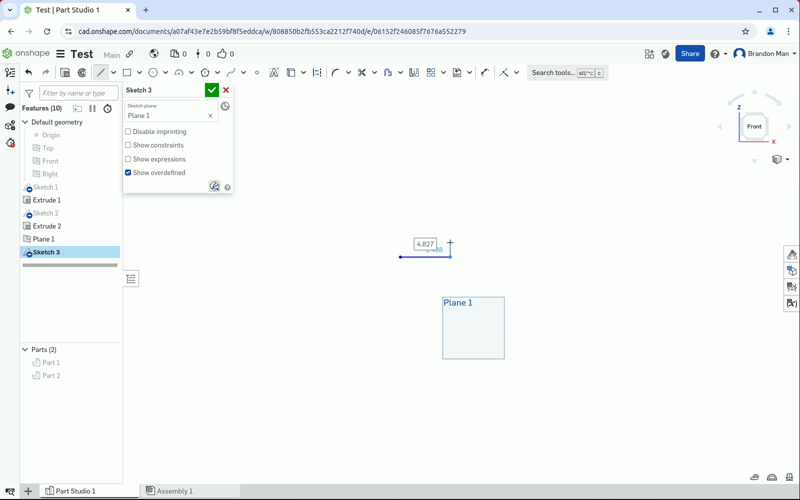
scroll(6)
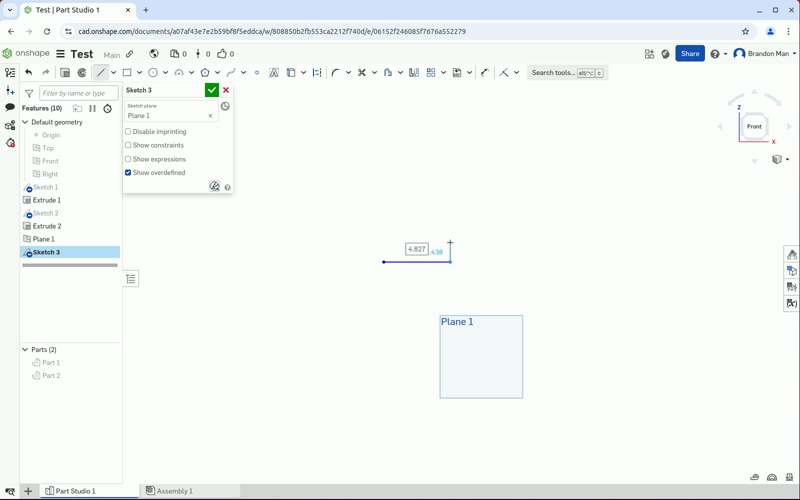
scroll(6)
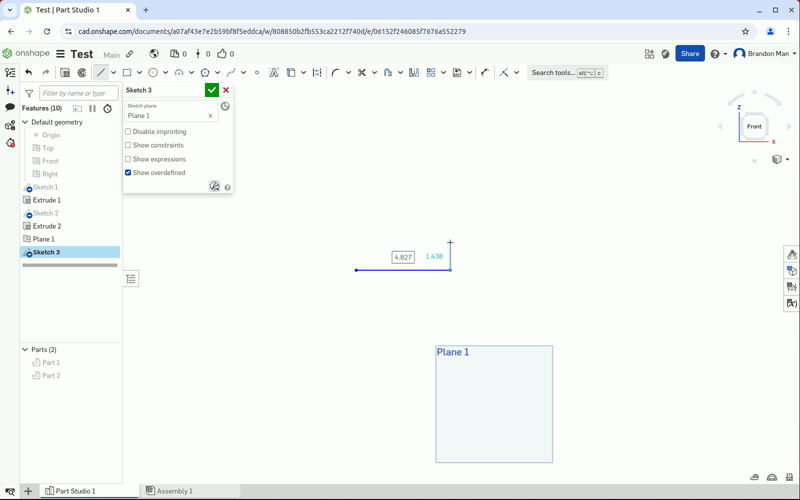
scroll(6)
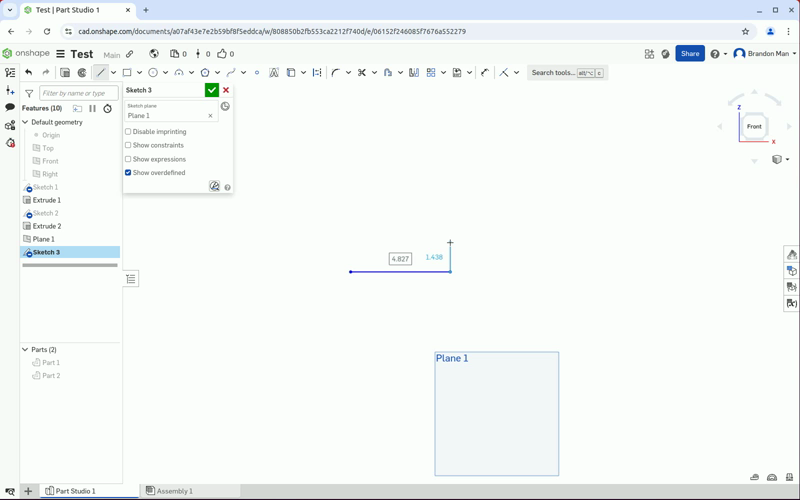
scroll(6)
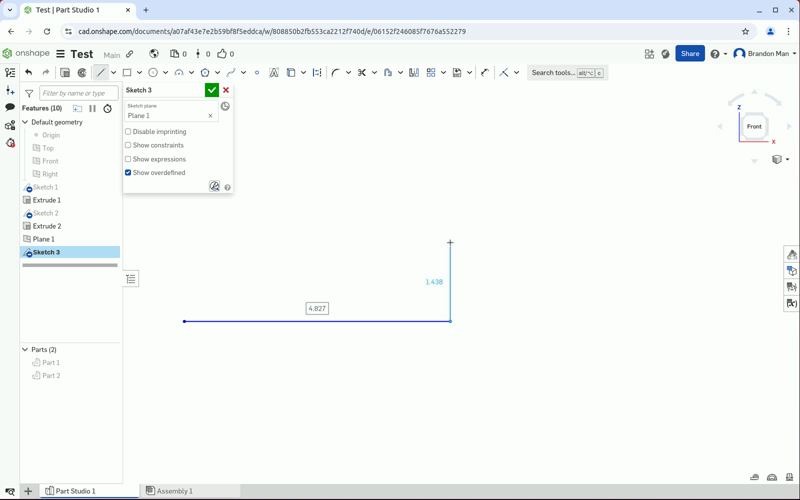
click(450, 242)
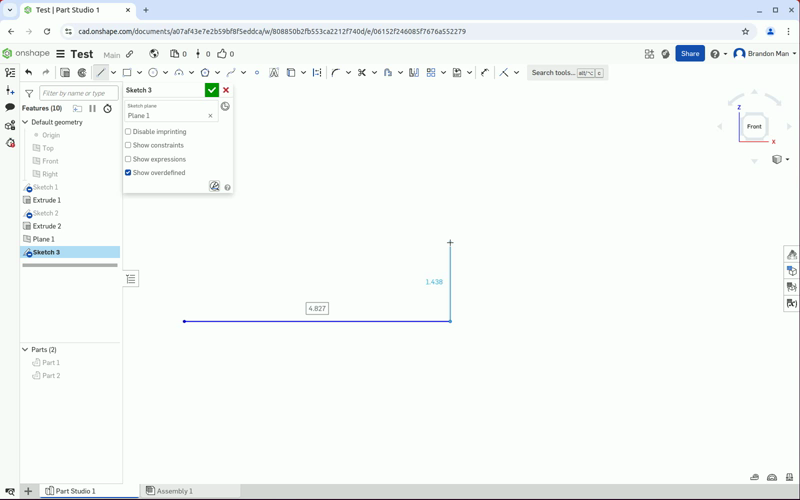
scroll(-6)
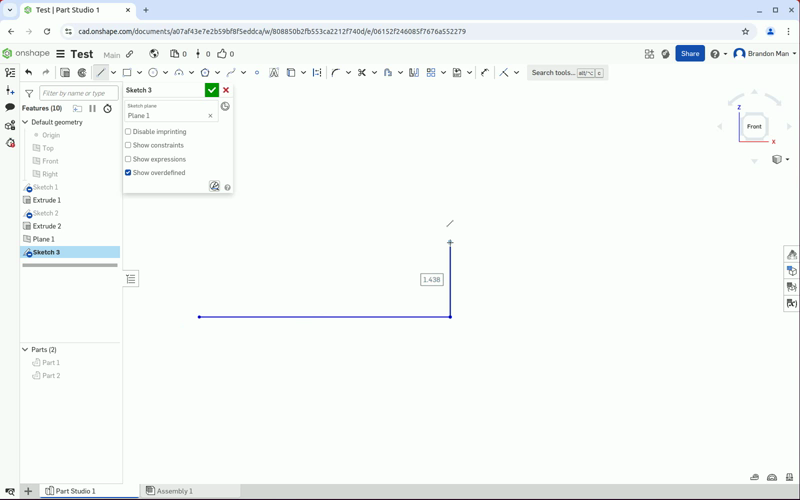
scroll(-6)
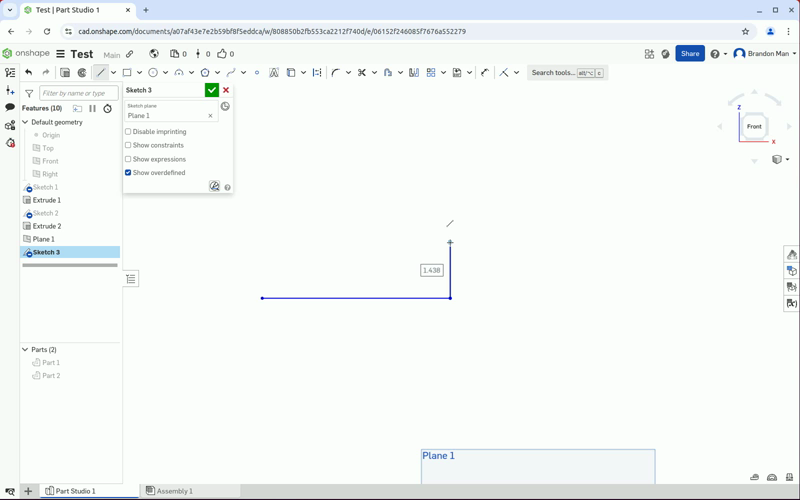
scroll(-6)
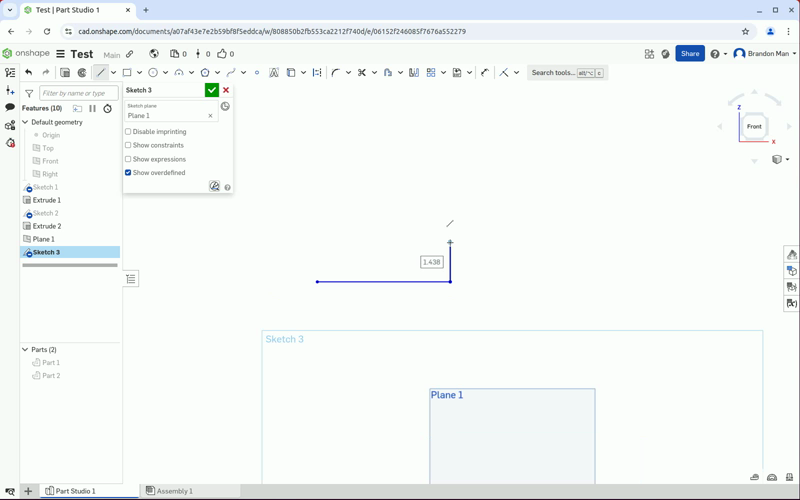
scroll(-6)
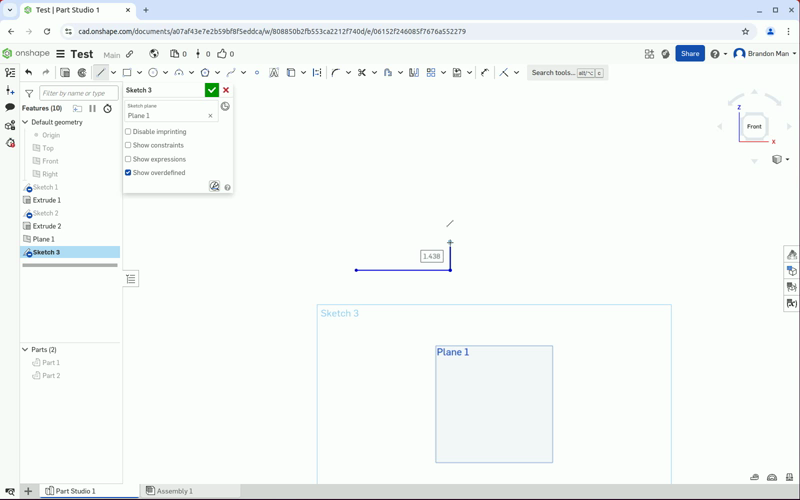
scroll(-6)
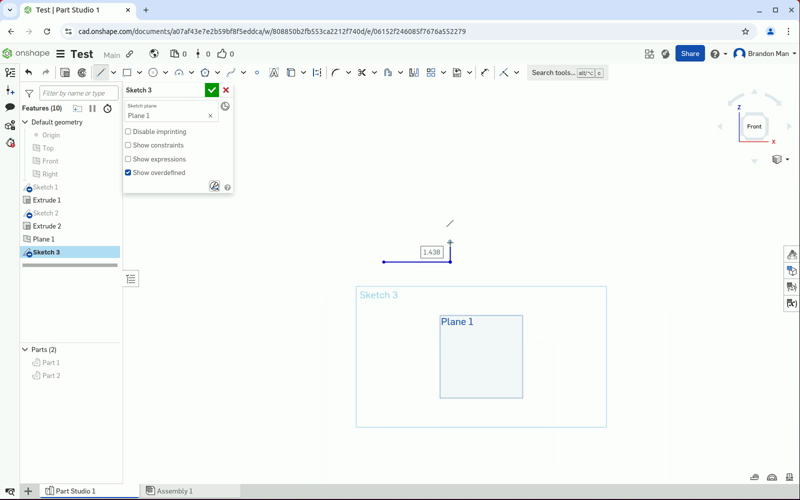
scroll(-6)
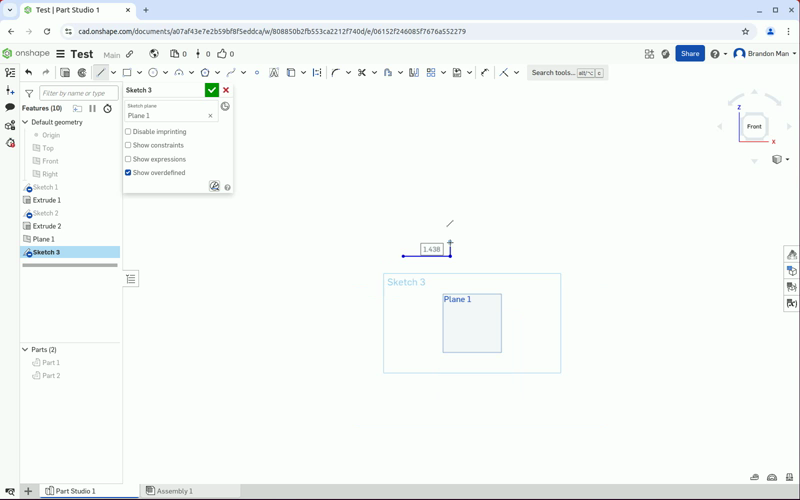
scroll(-6)
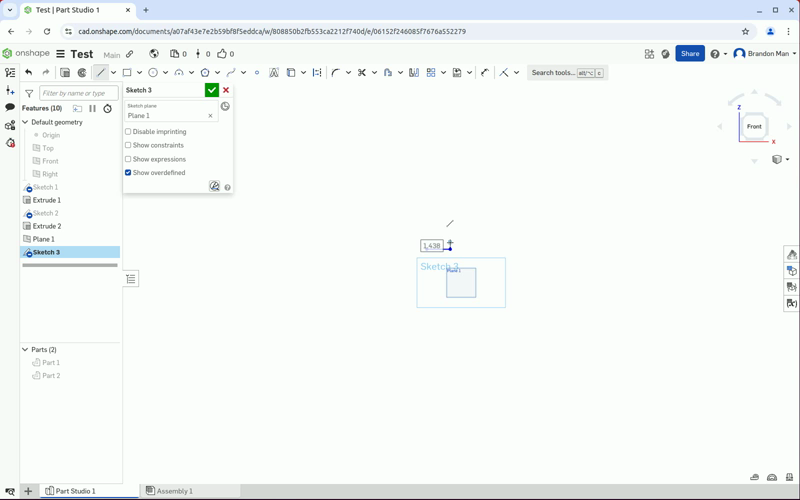
key_up(shift)
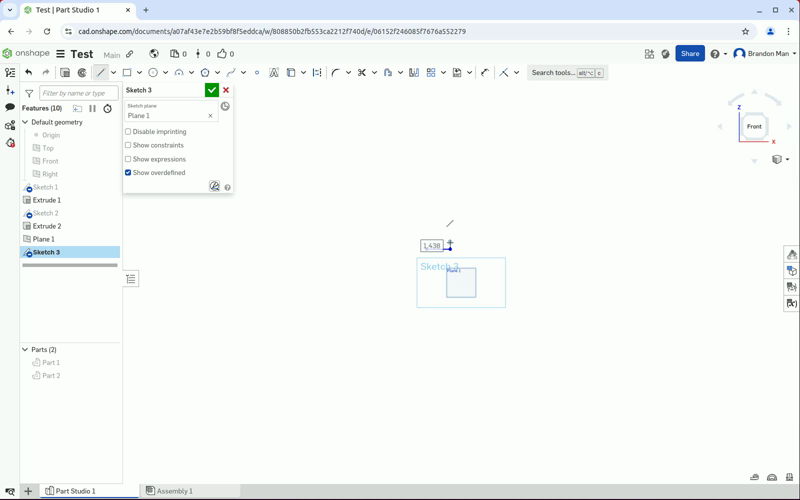
key_down(shift)
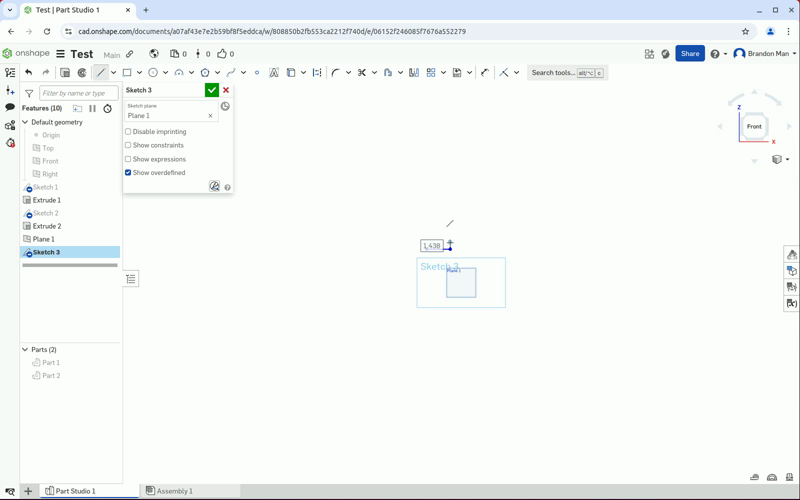
mouse_move(480, 242)
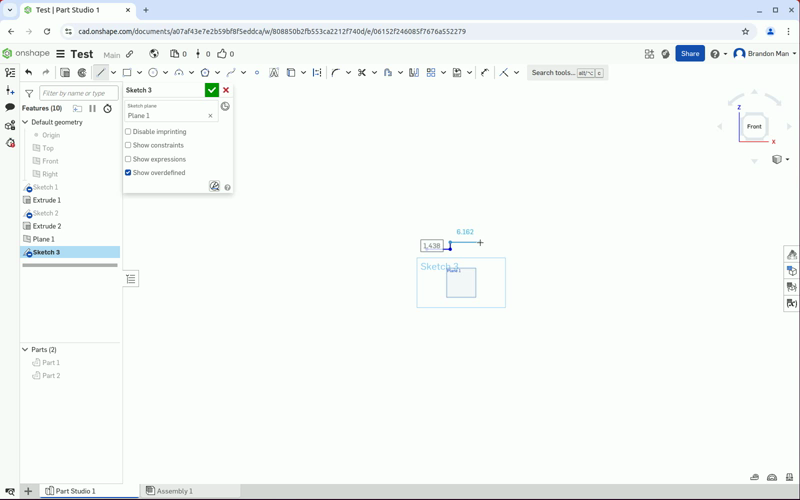
mouse_move(426, 242)
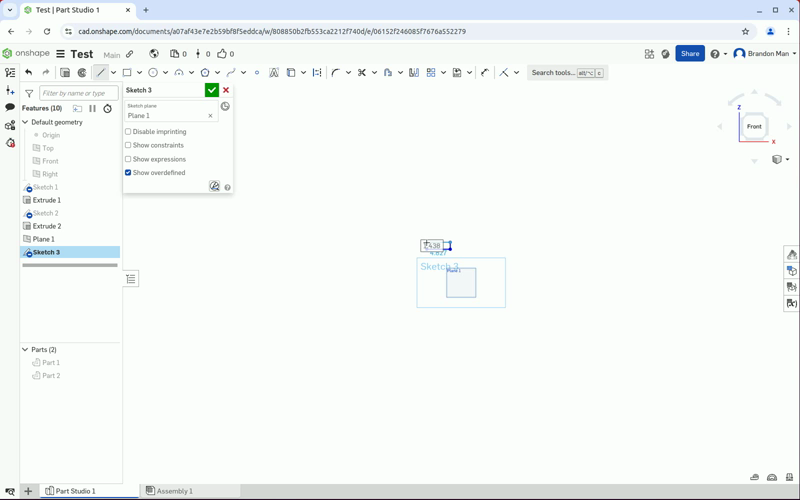
click(426, 242)
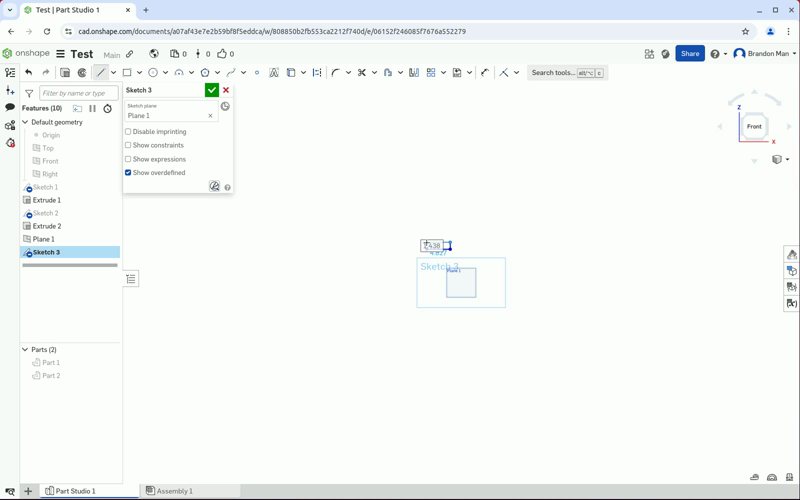
key_up(shift)
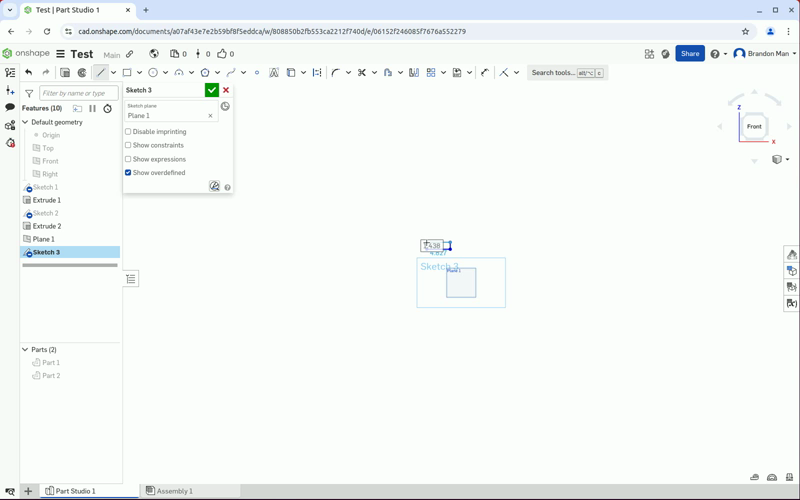
mouse_move(456, 242)
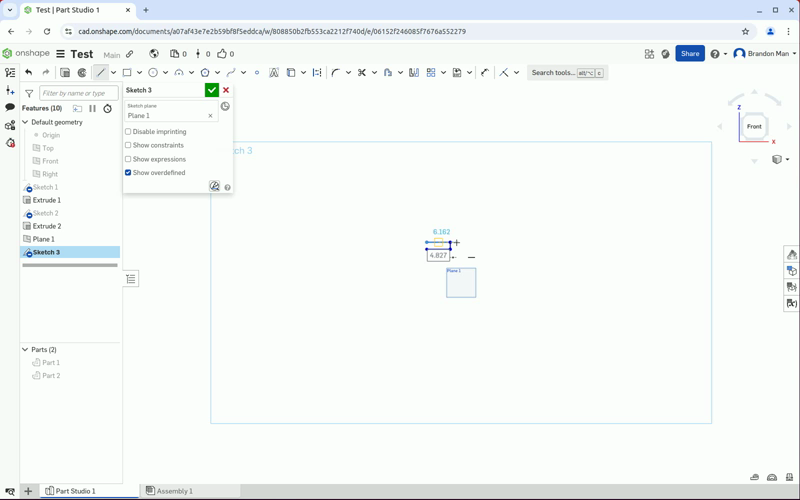
key_down(shift)
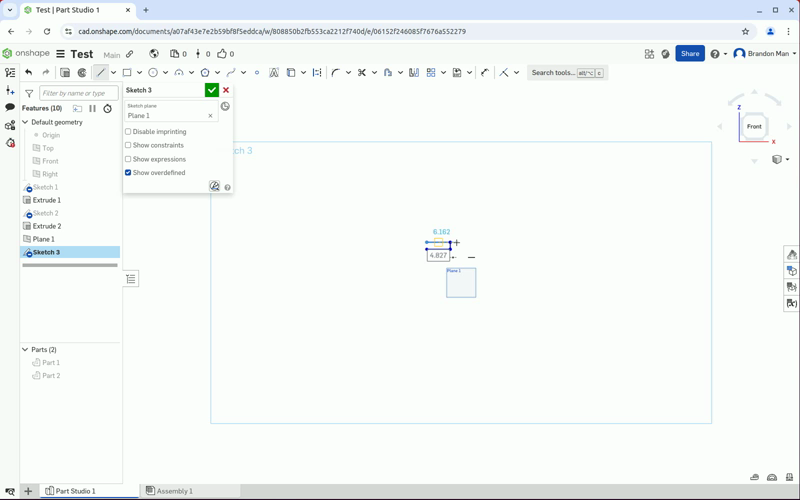
mouse_move(426, 249)
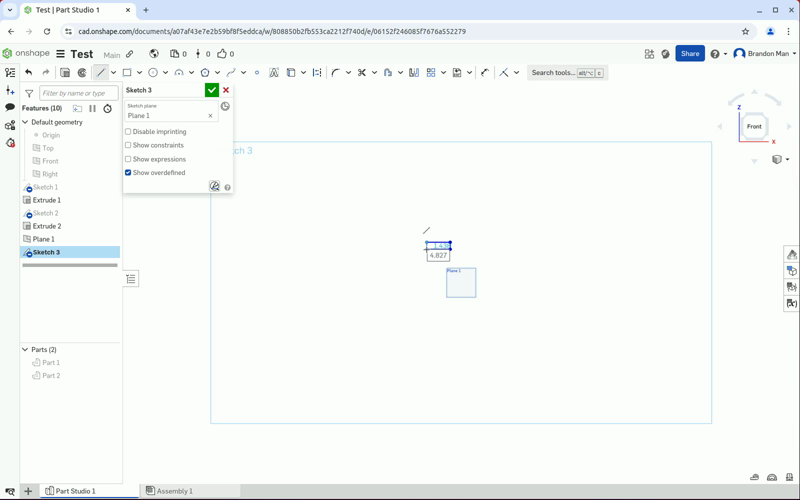
scroll(6)
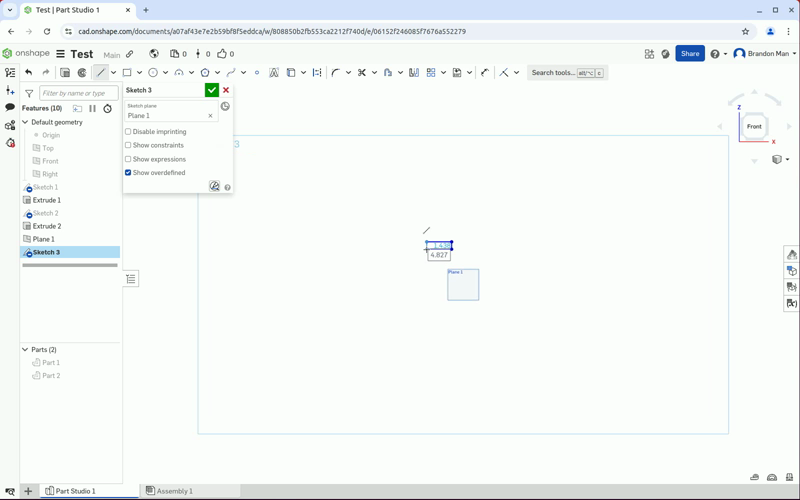
scroll(6)
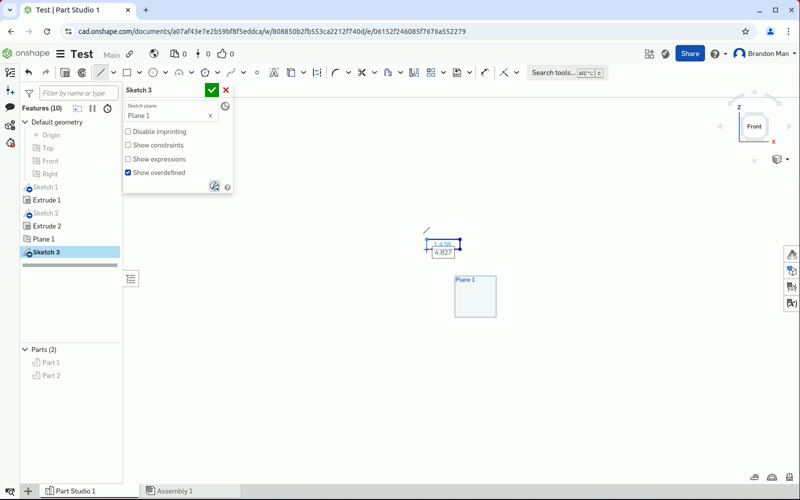
scroll(6)
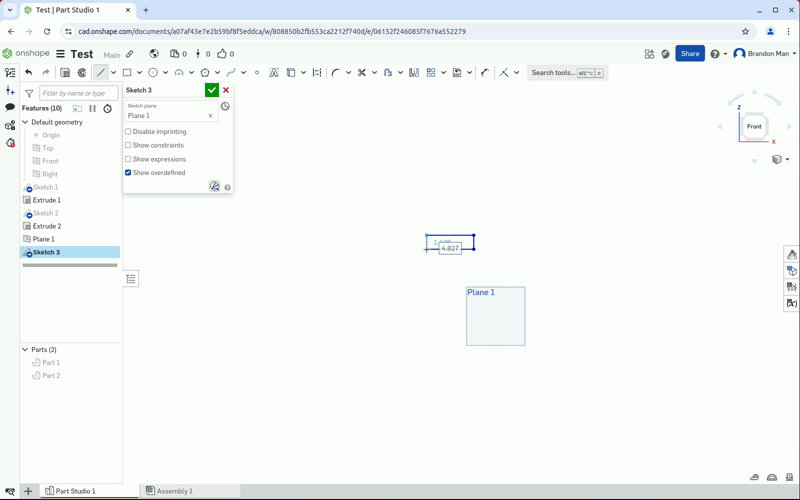
scroll(6)
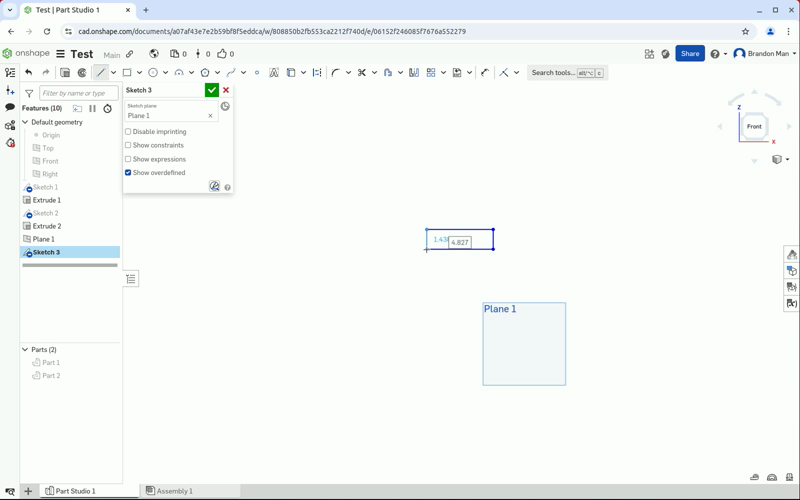
scroll(6)
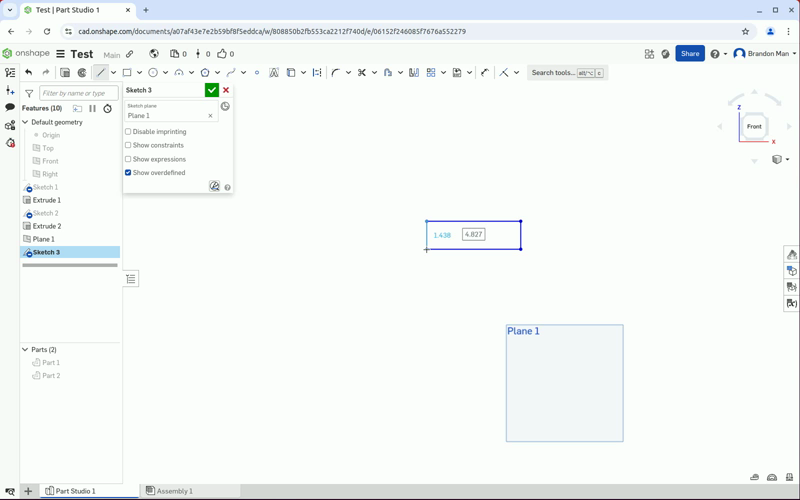
scroll(6)
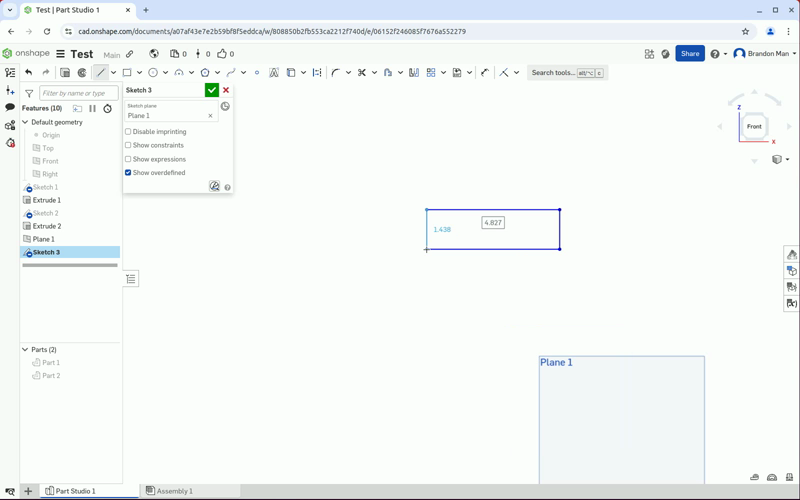
scroll(6)
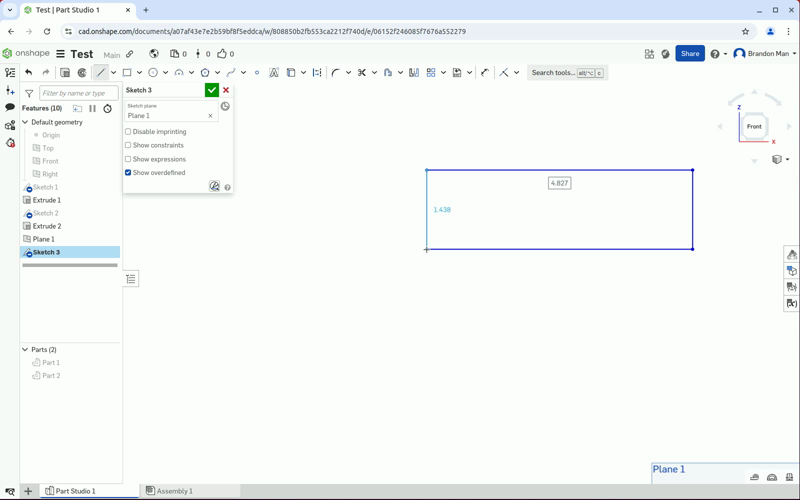
key_up(shift)
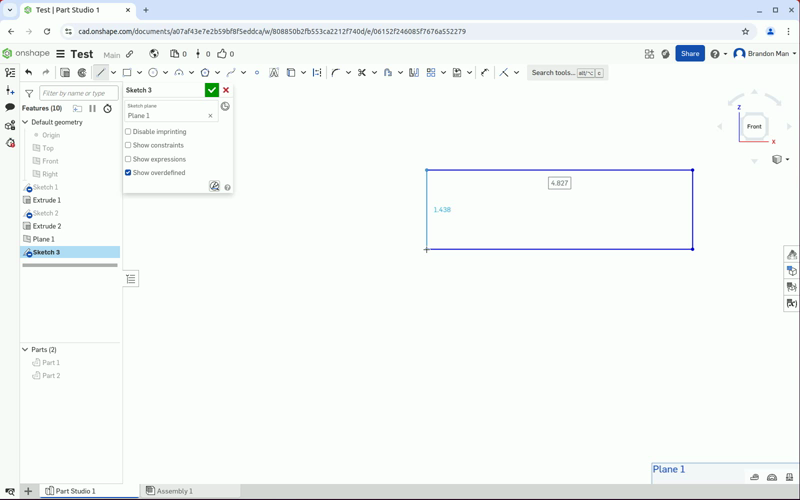
click(426, 249)
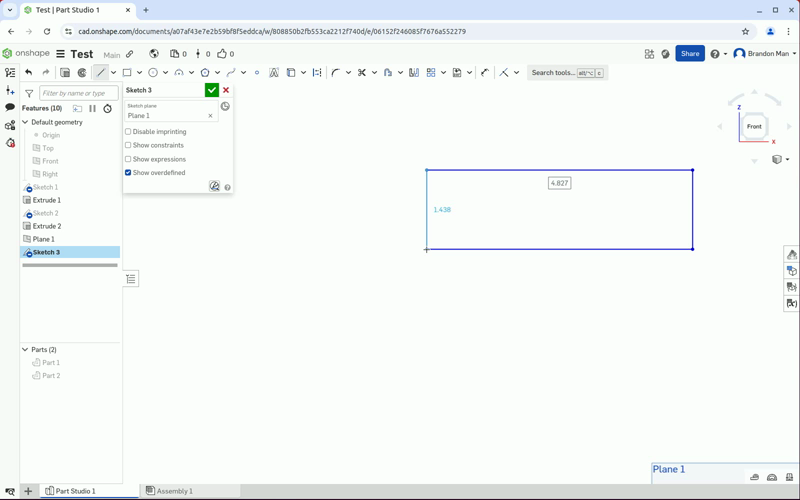
scroll(-6)
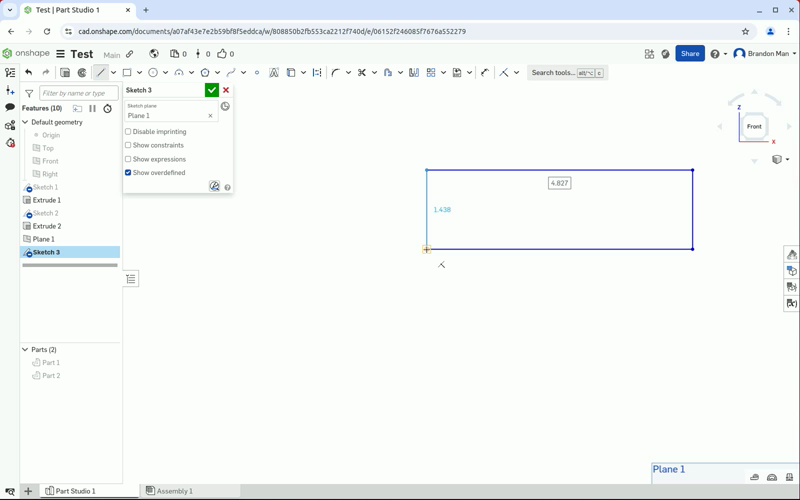
scroll(-6)
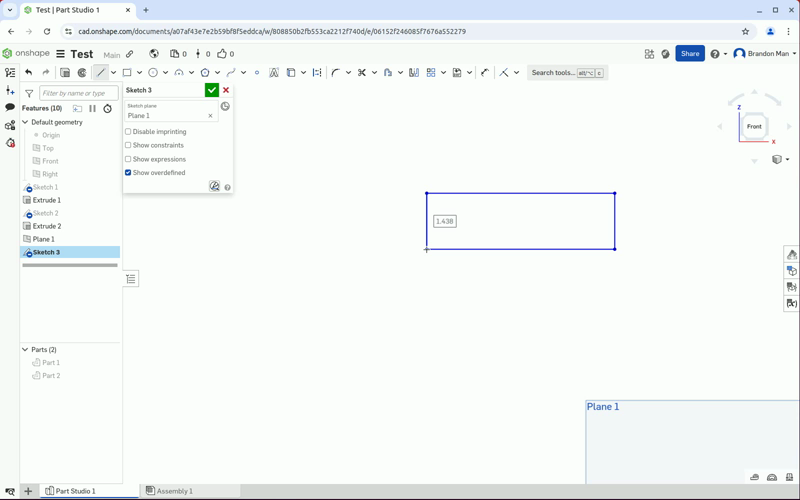
scroll(-6)
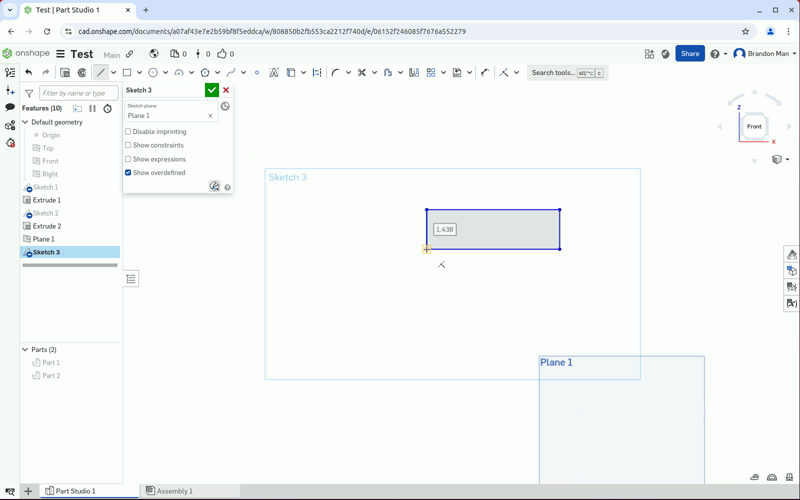
scroll(-6)
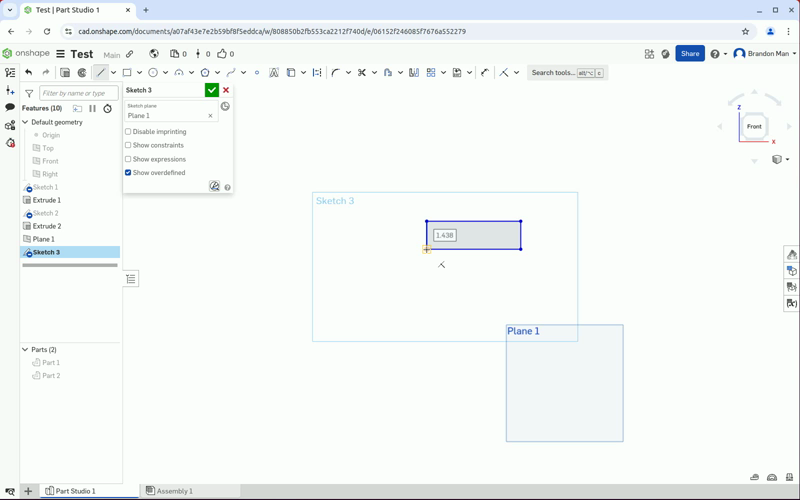
scroll(-6)
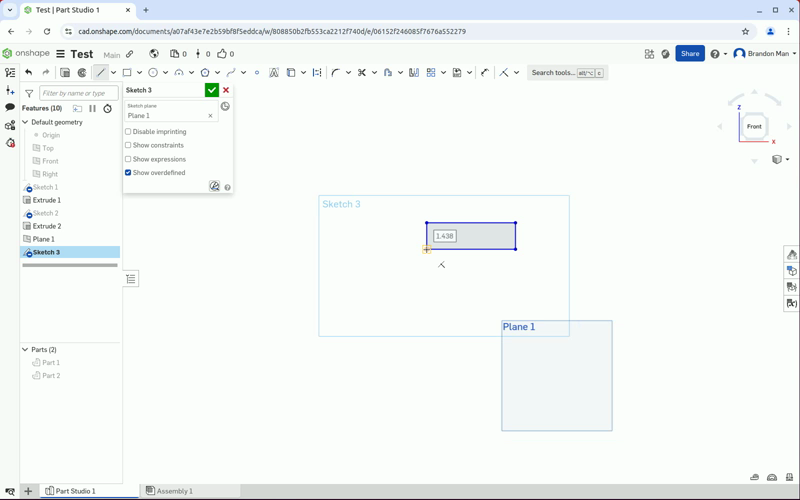
scroll(-6)
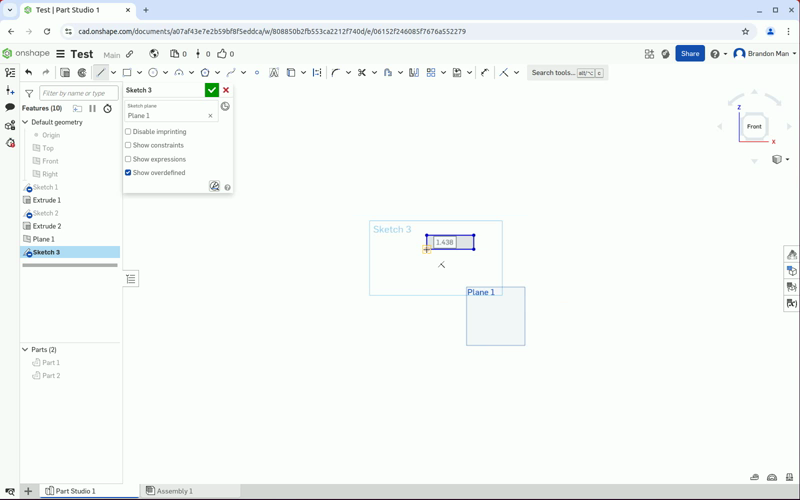
scroll(-6)
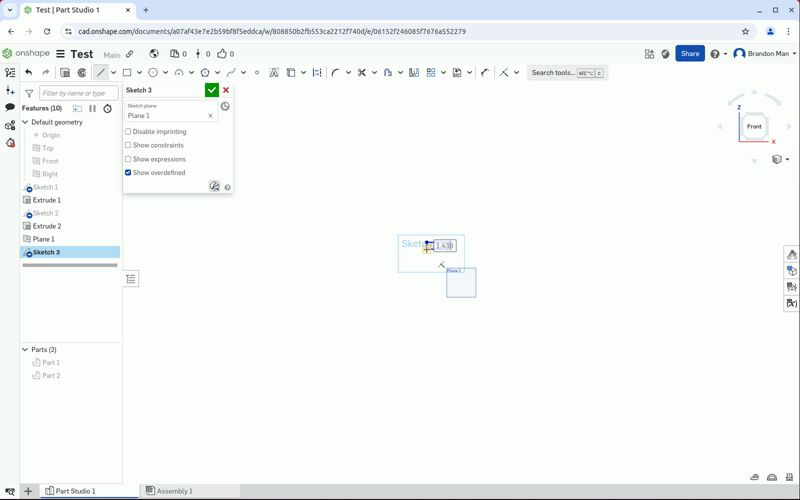
key(esc)
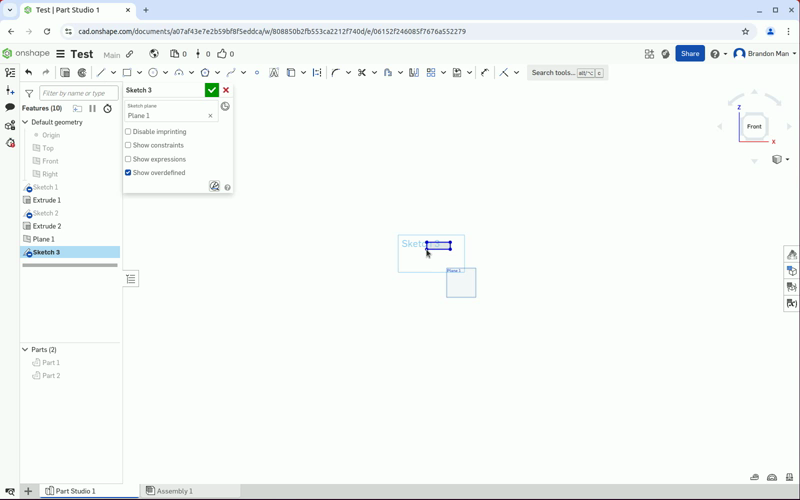
mouse_move(447, 243)
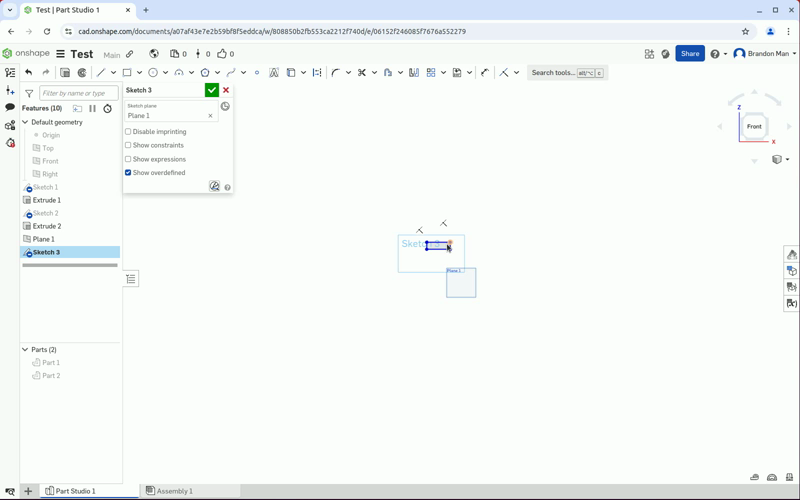
scroll(6)
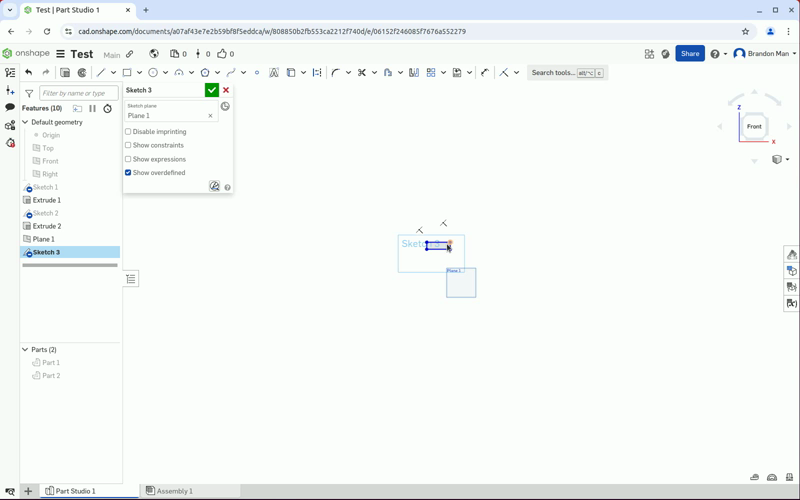
scroll(6)
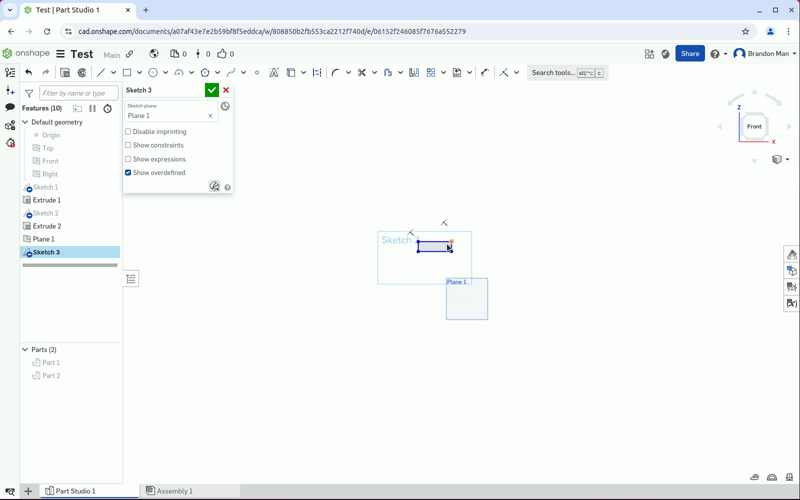
scroll(6)
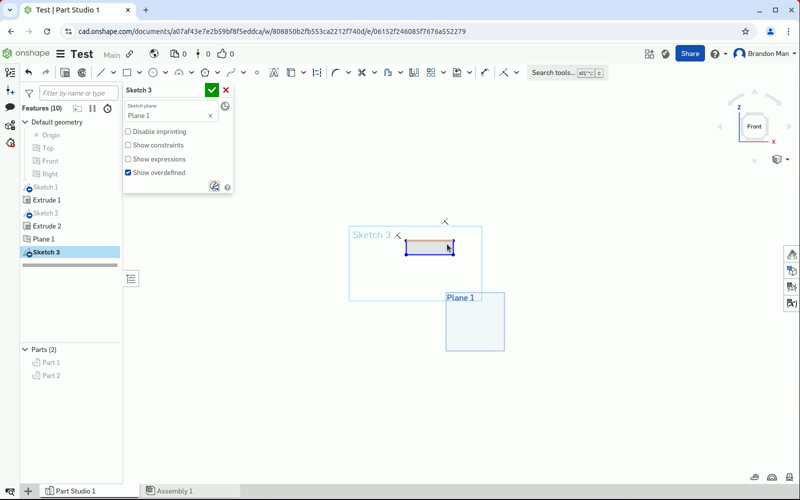
scroll(6)
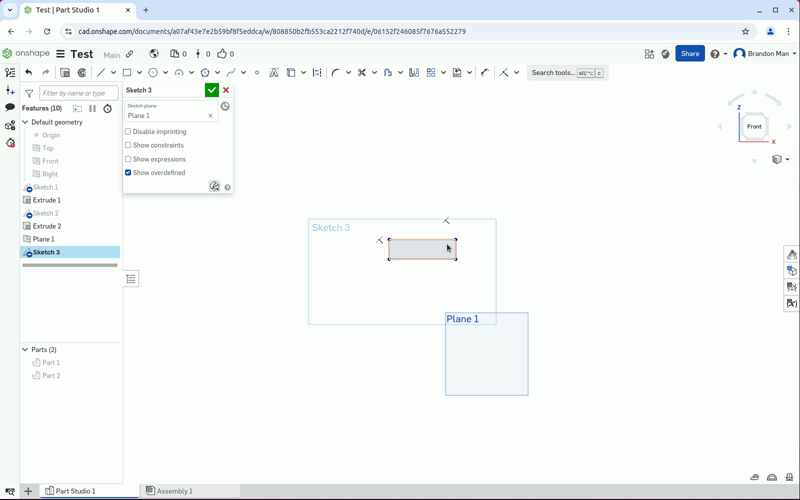
scroll(6)
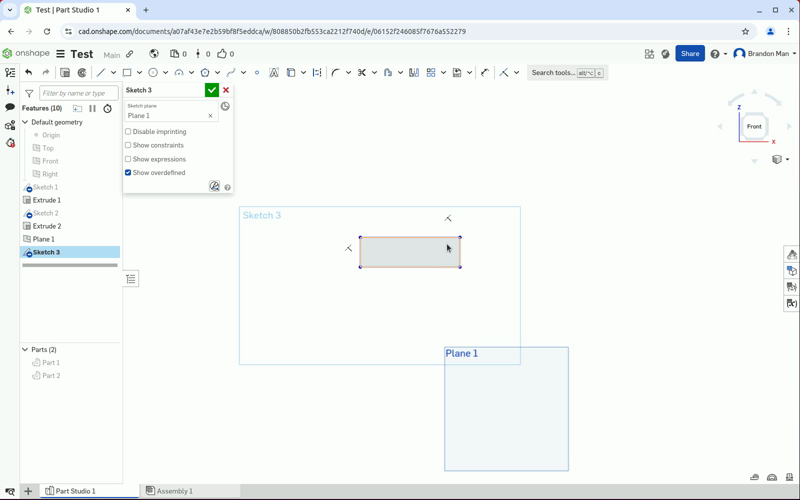
scroll(6)
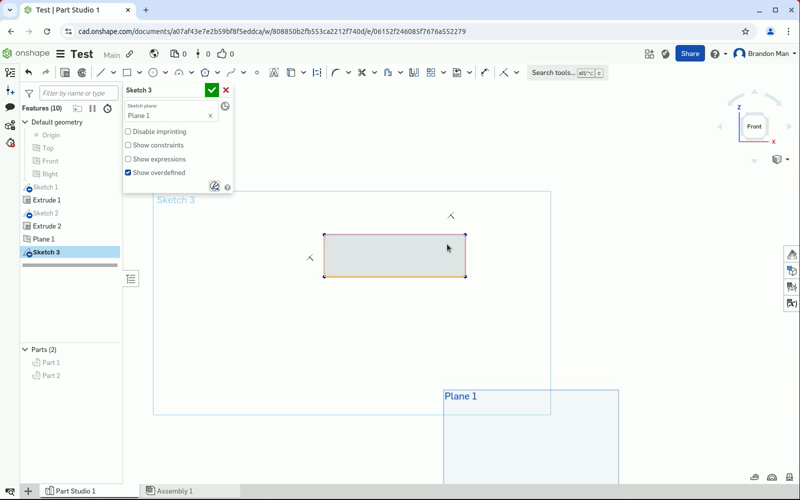
scroll(6)
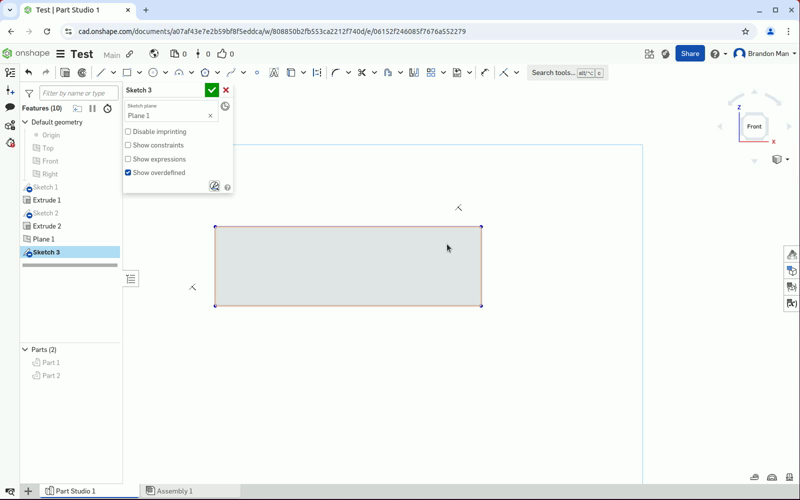
click(447, 243)
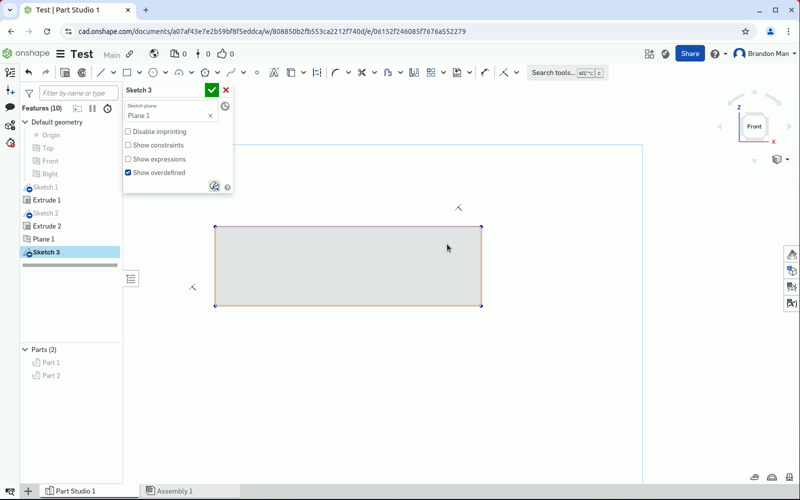
scroll(-6)
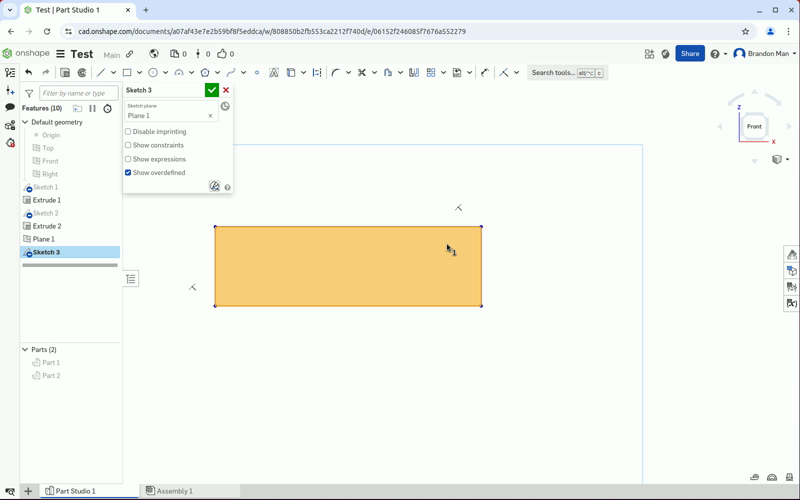
scroll(-6)
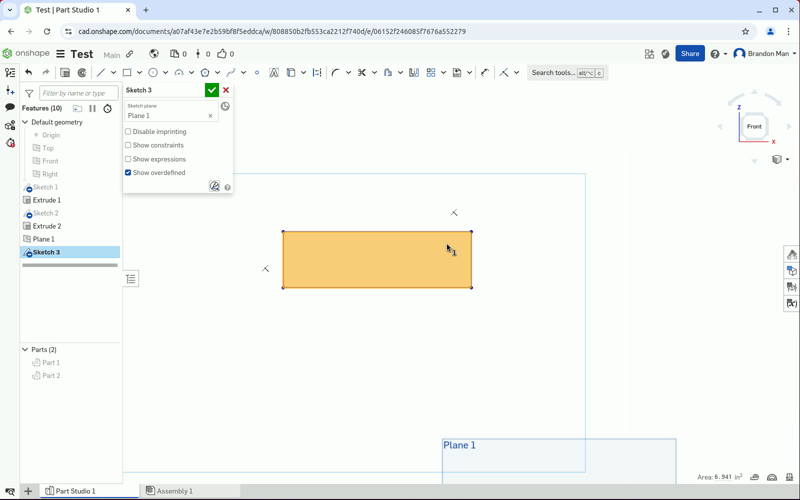
scroll(-6)
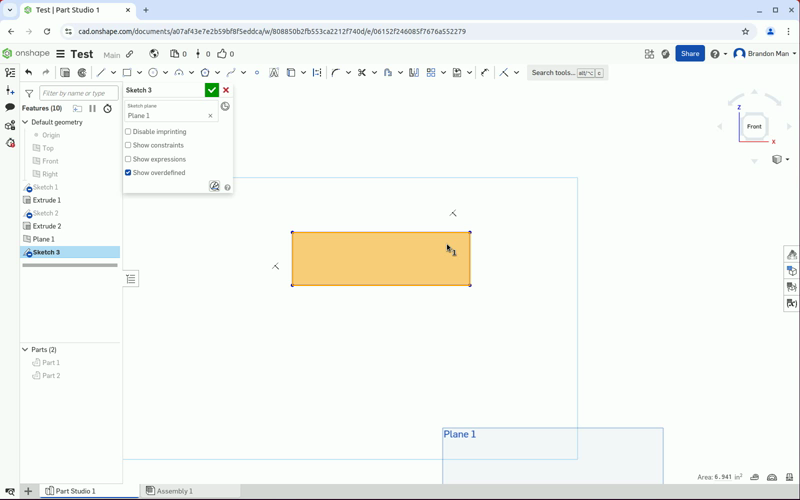
scroll(-6)
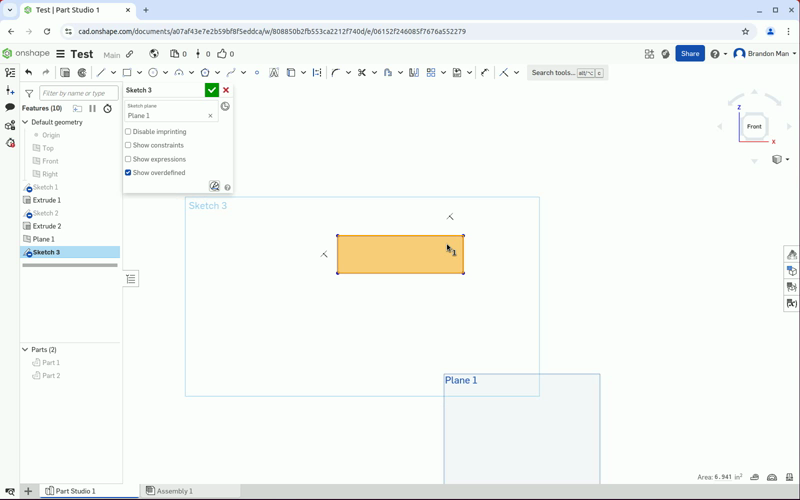
scroll(-6)
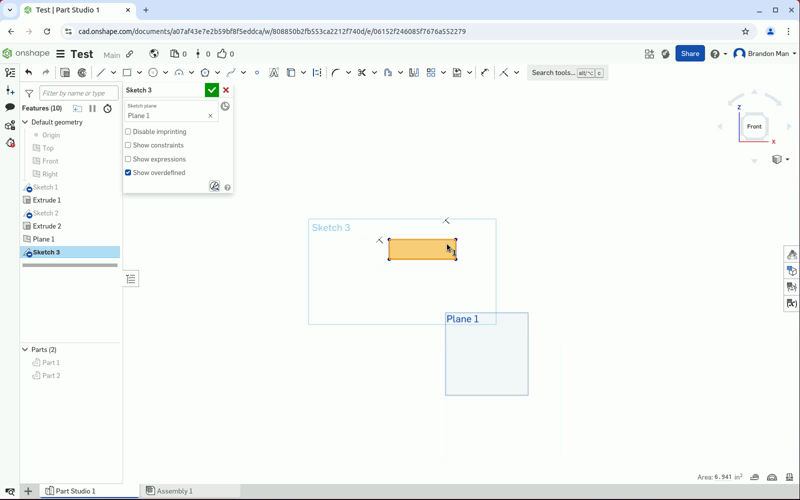
scroll(-6)
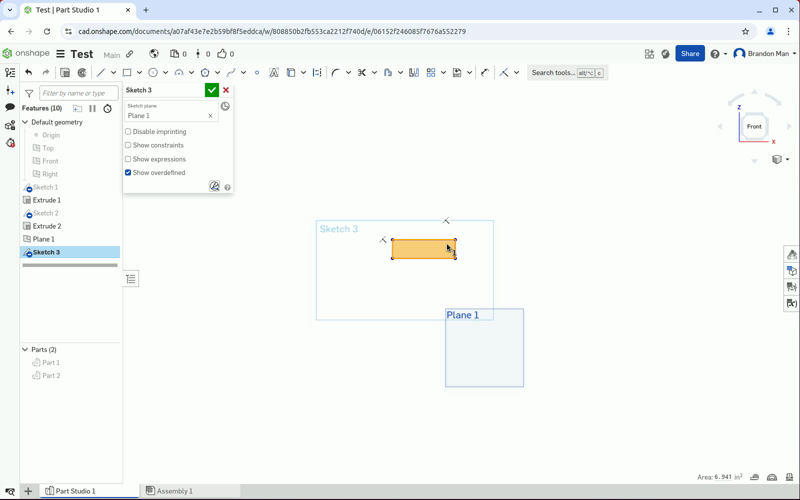
scroll(-6)
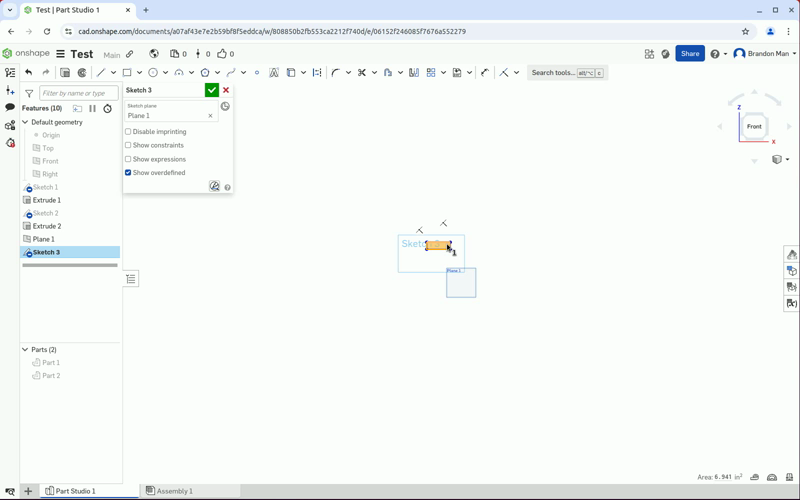
mouse_move(73, 352)
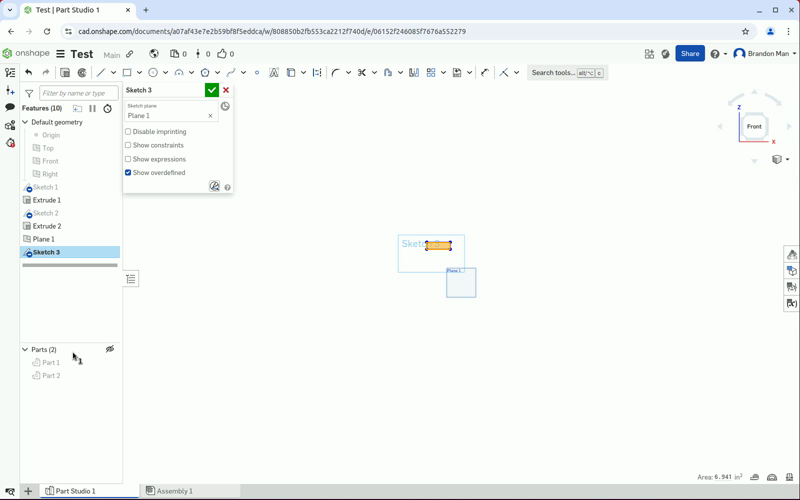
key(shift+y)
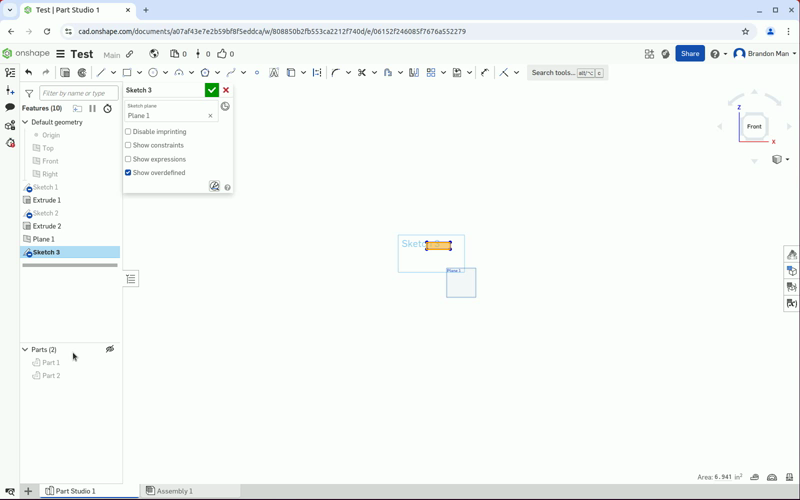
key(shift+e)
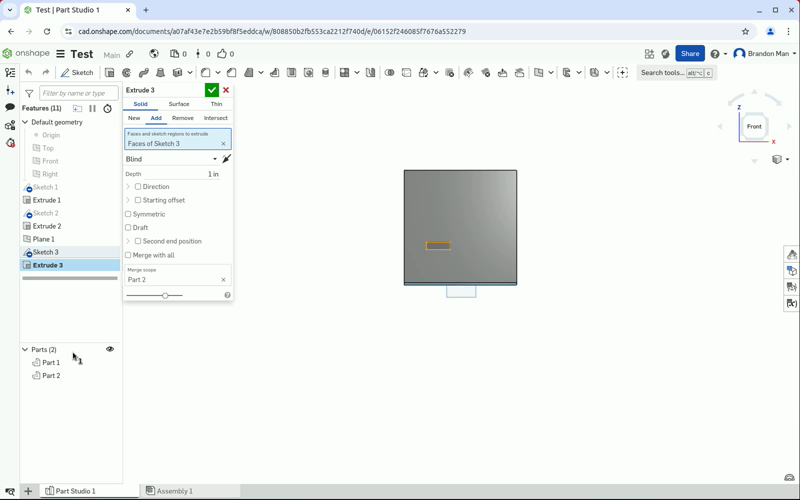
mouse_move(143, 106)
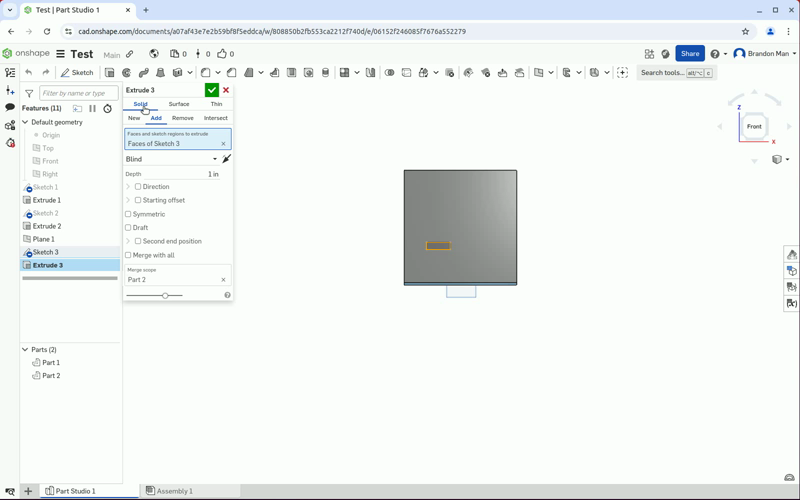
click(143, 106)
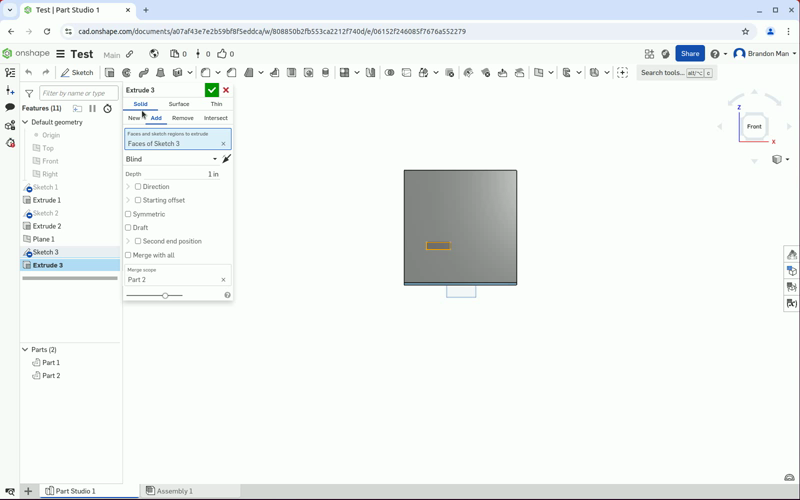
mouse_move(137, 120)
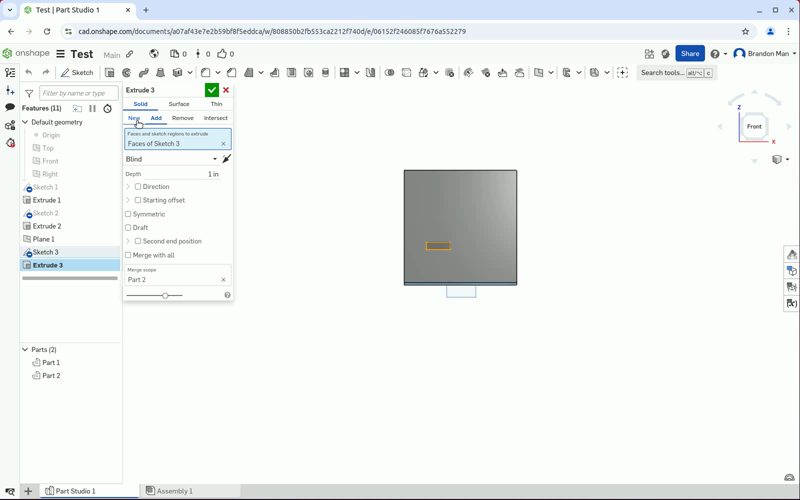
click(137, 120)
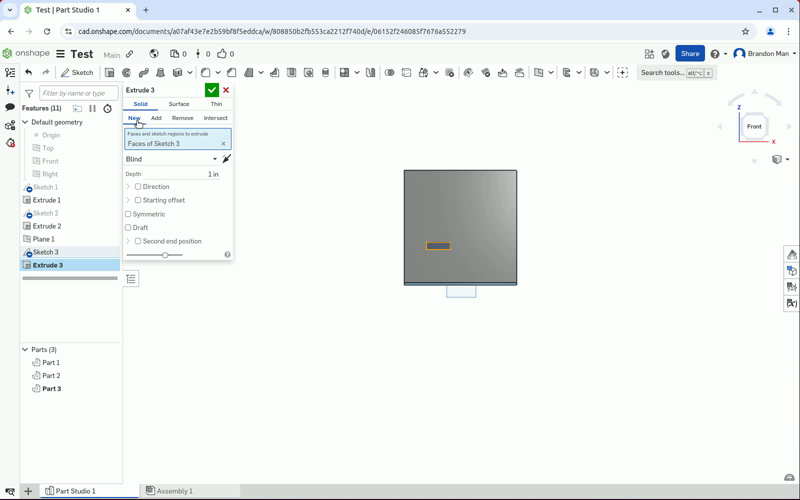
key(tab, 4)
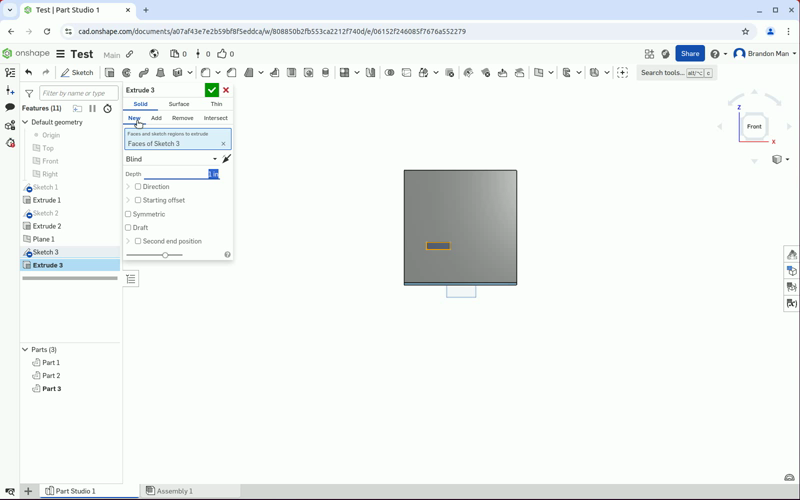
text(1.444)
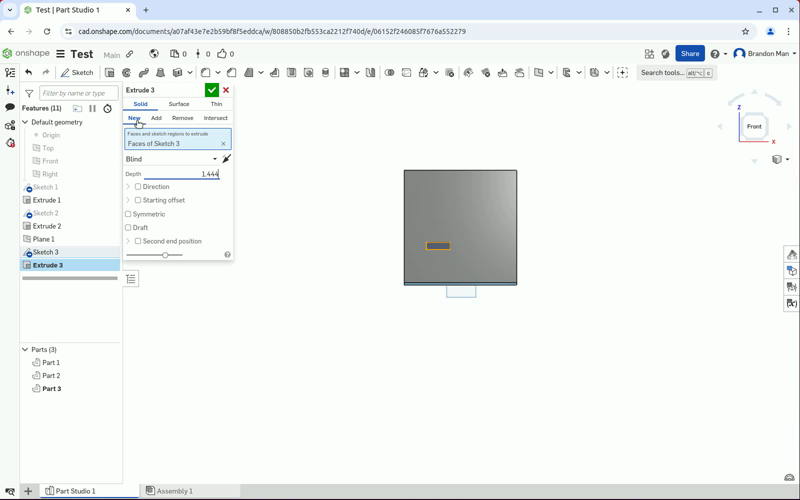
key(enter)
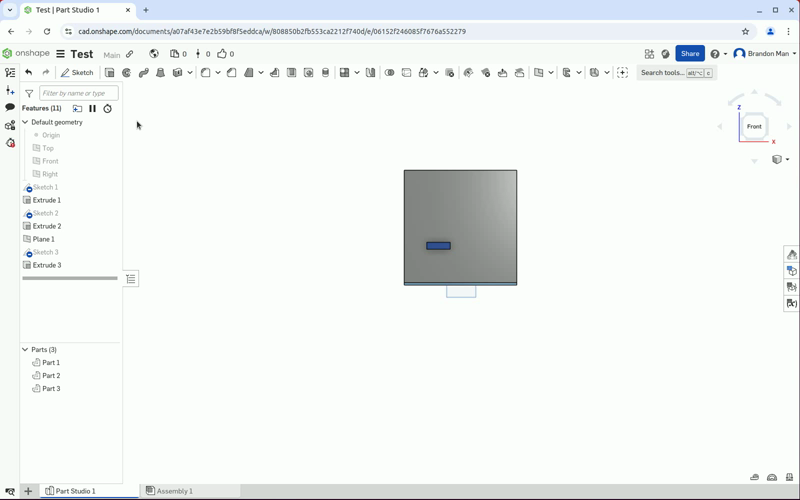
key(shift+h)
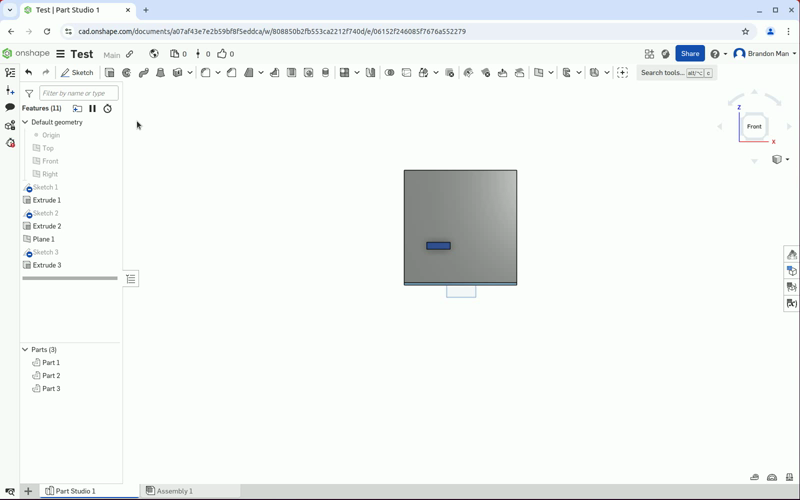
key(shift+h)
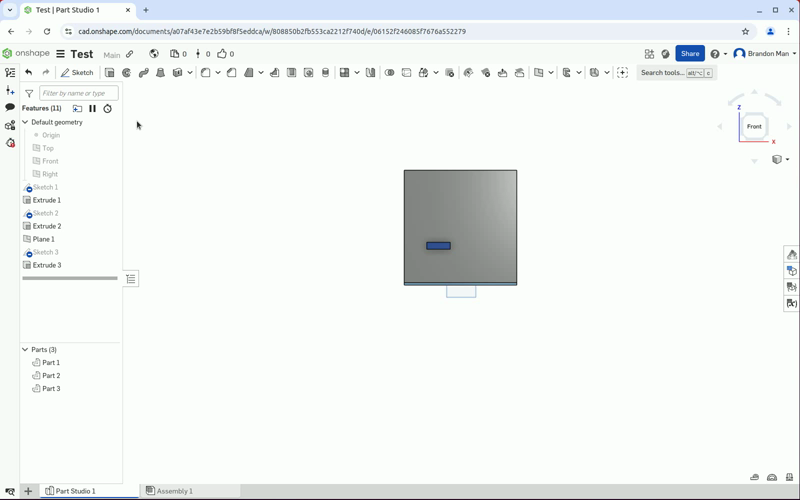
mouse_move(73, 189)
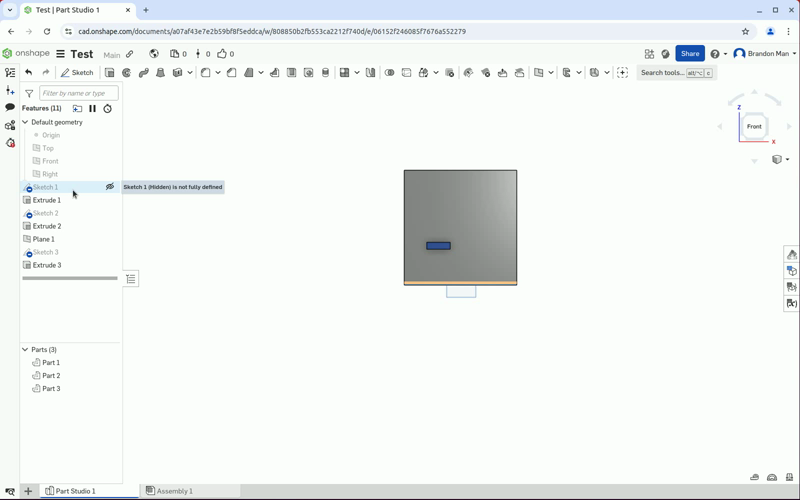
click(73, 189)
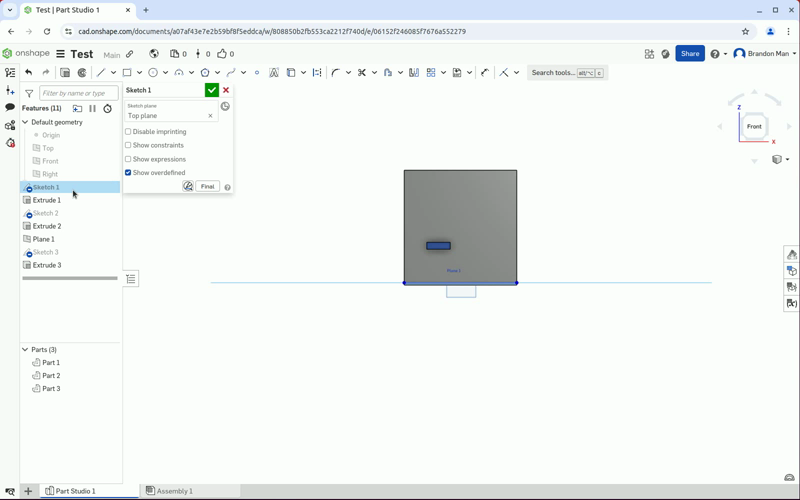
mouse_move(229, 92)
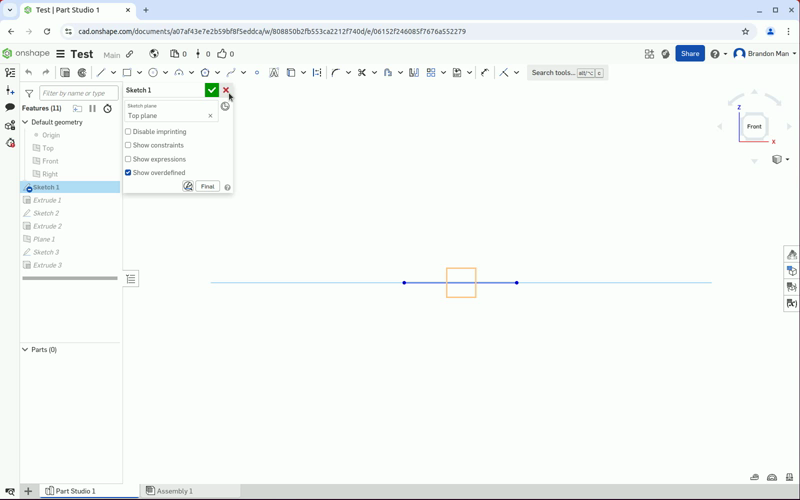
click(229, 92)
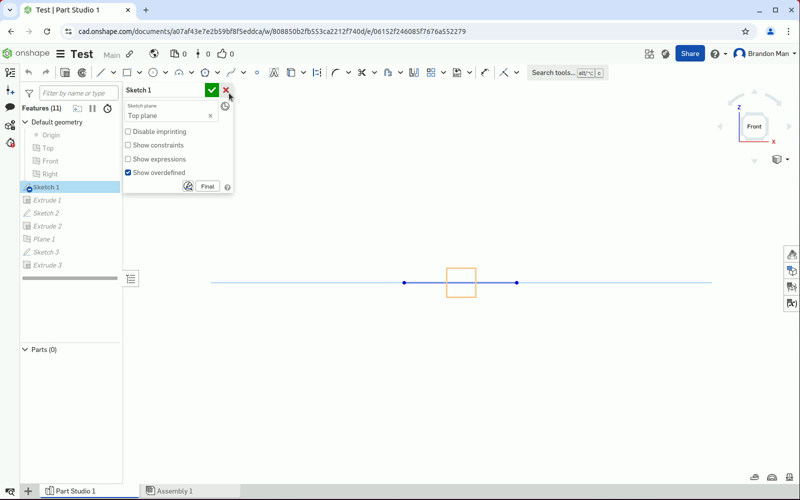
key(shift+s)
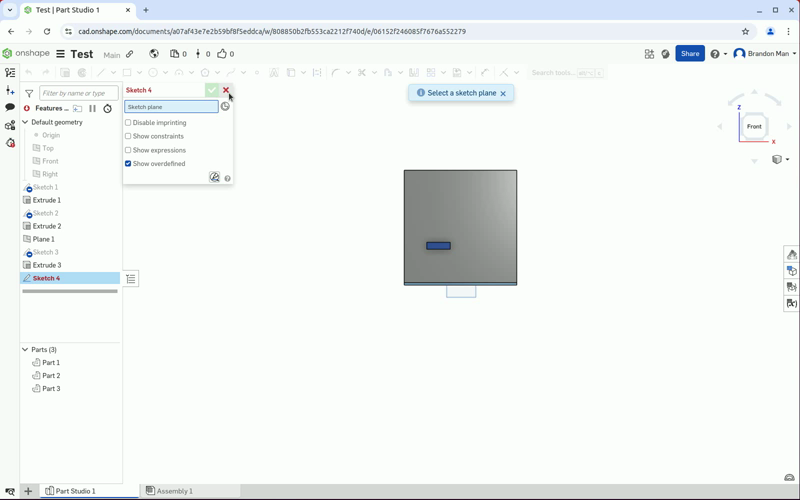
mouse_move(73, 241)
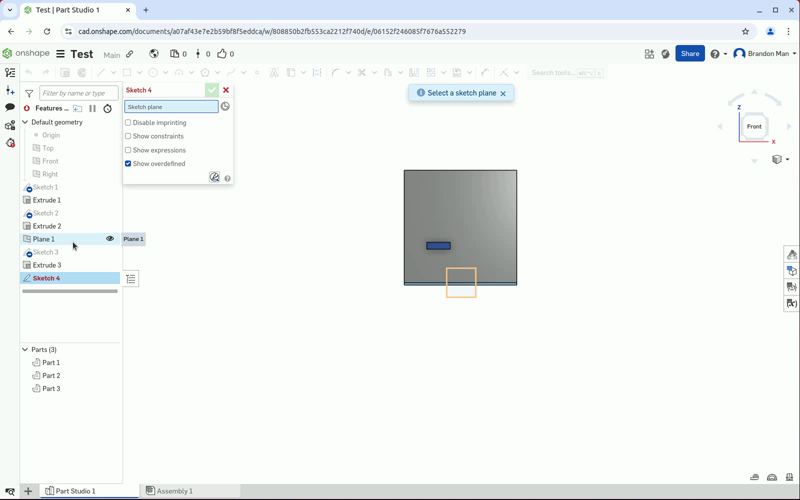
click(73, 241)
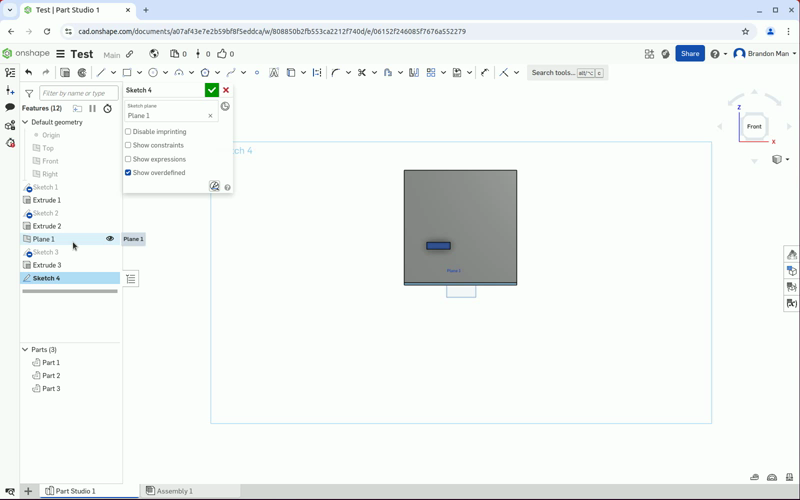
mouse_move(73, 352)
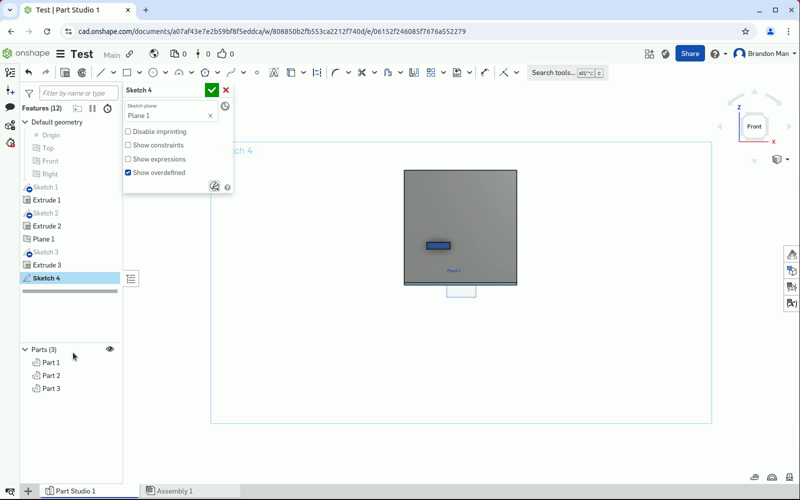
key(y)
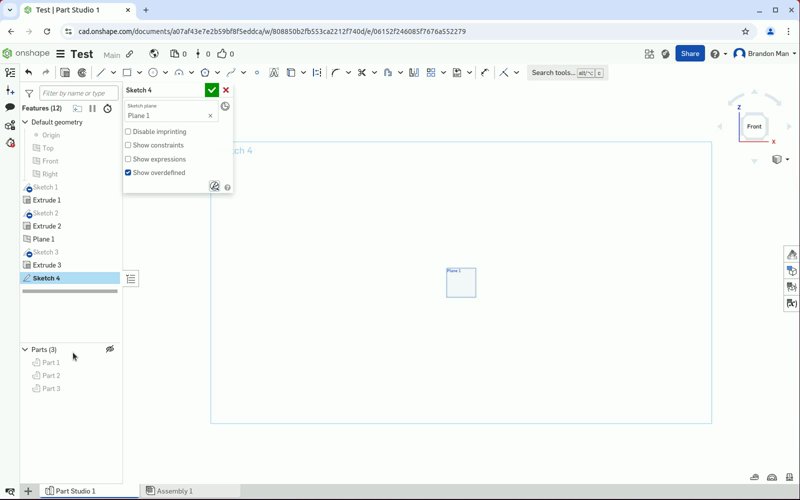
key(l)
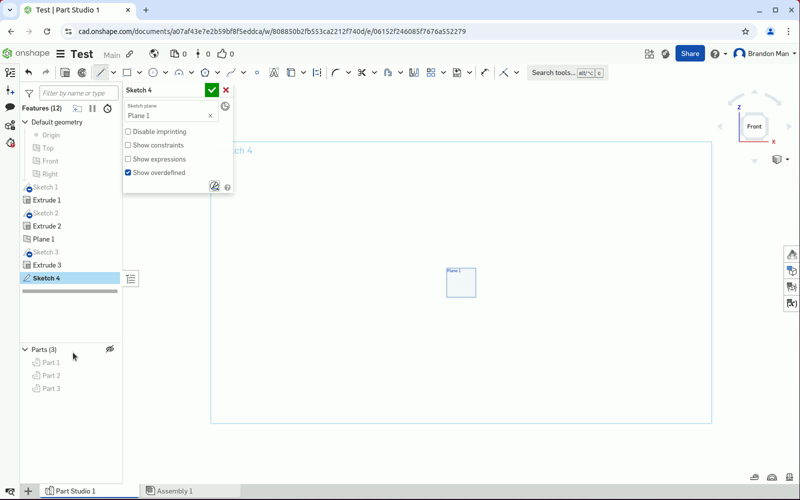
key_down(shift)
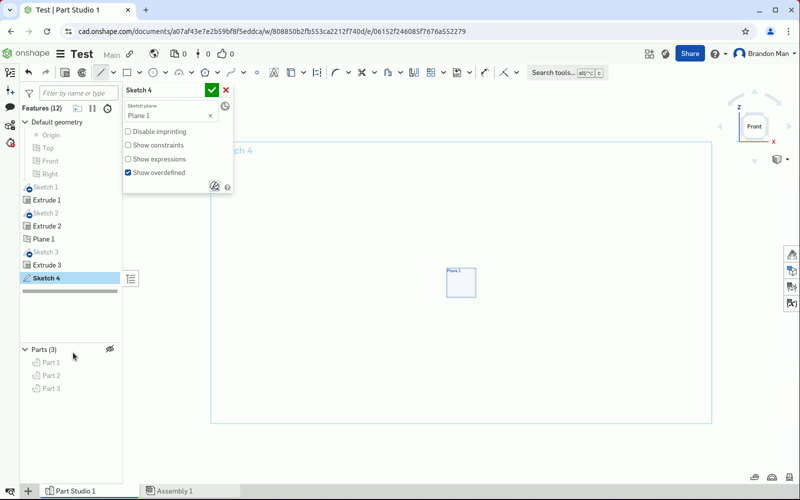
mouse_move(472, 249)
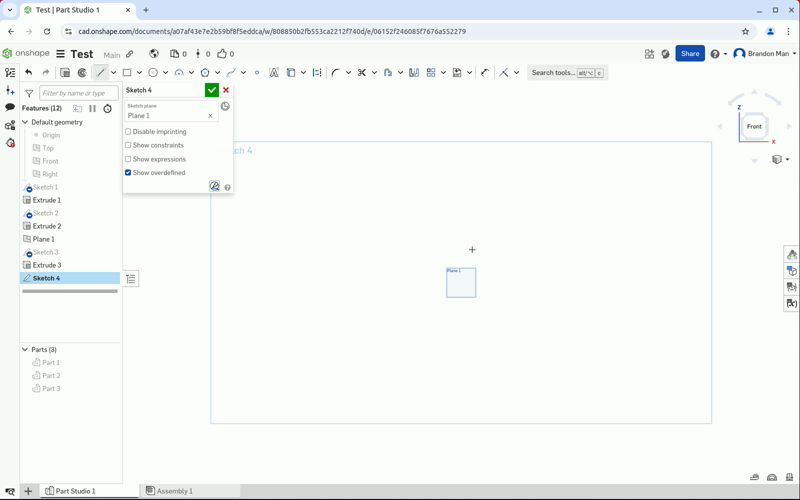
click(472, 249)
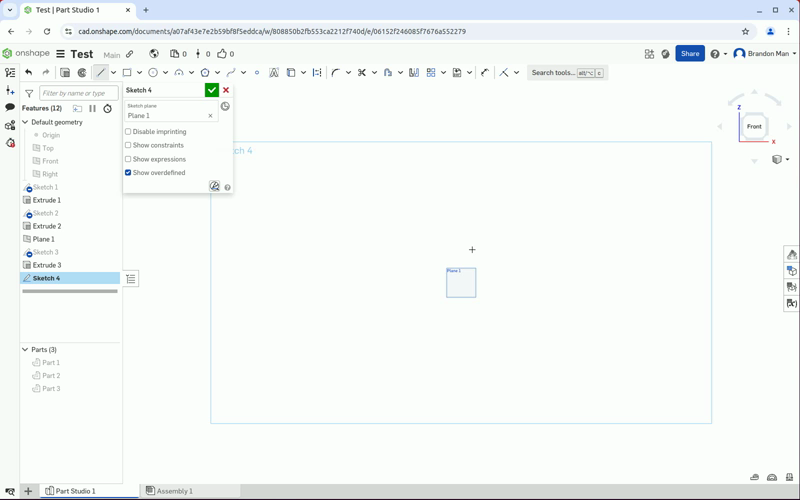
key_up(shift)
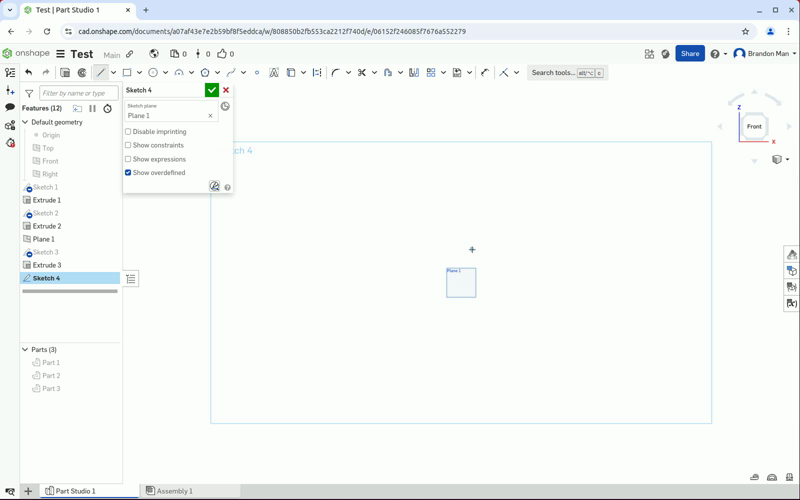
key_down(shift)
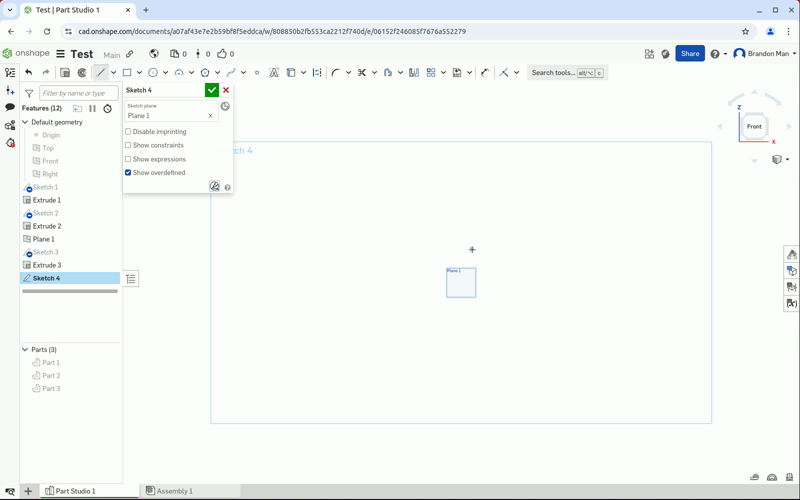
mouse_move(502, 249)
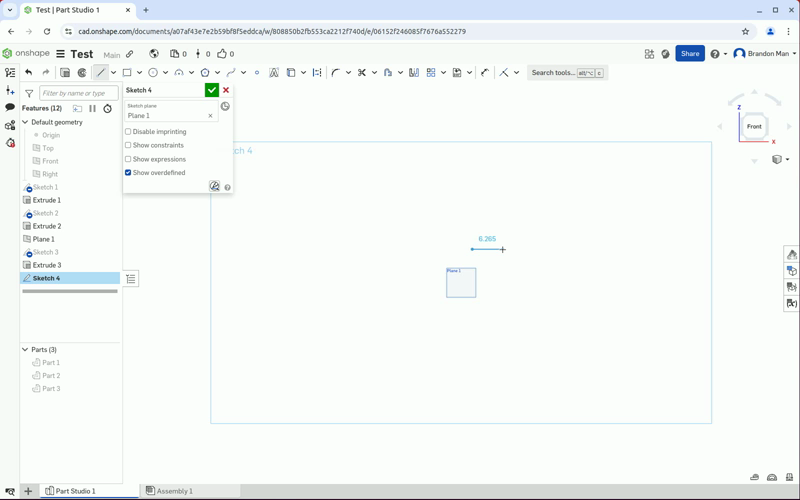
mouse_move(495, 249)
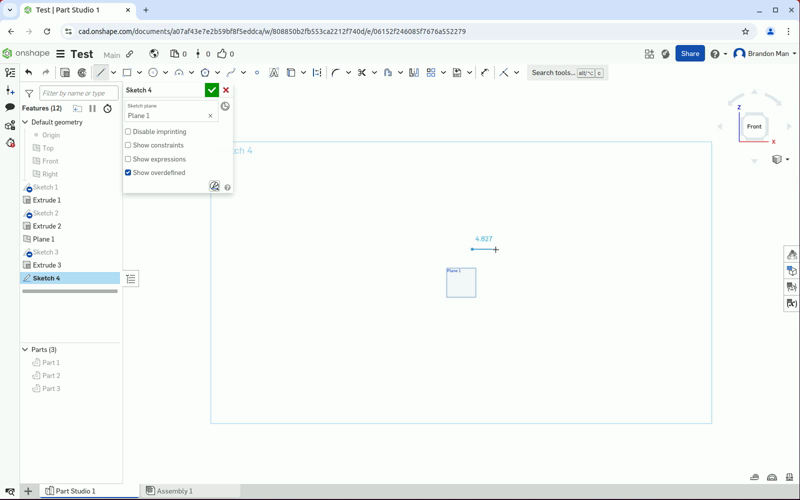
click(495, 249)
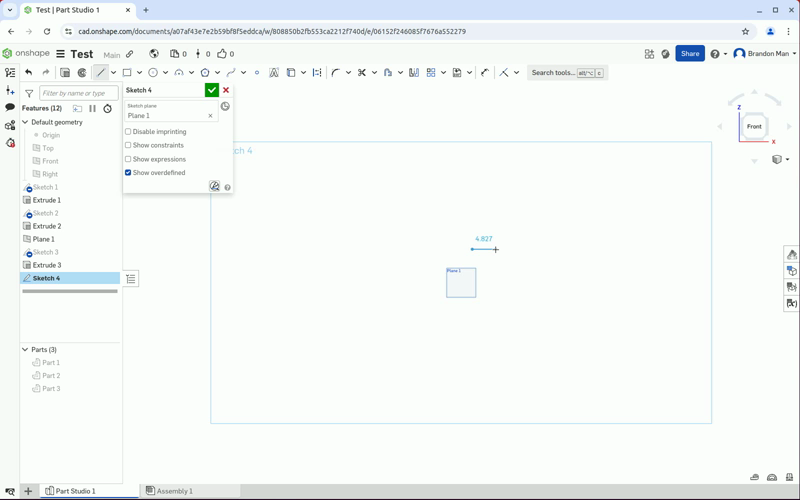
key_up(shift)
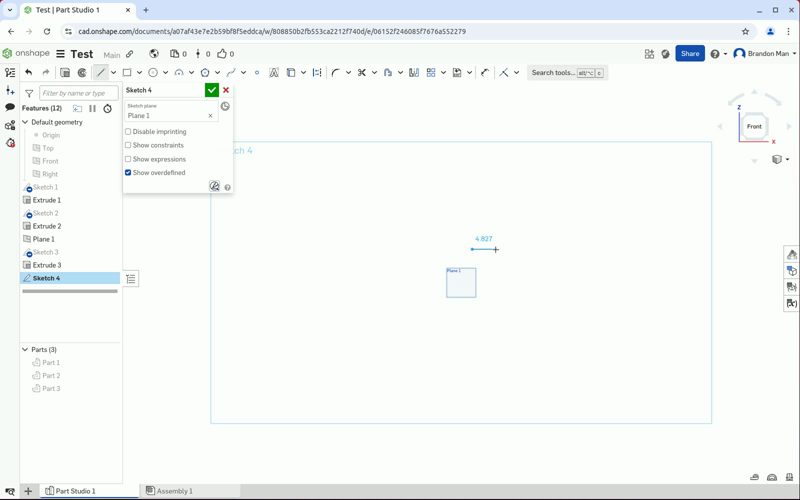
key_down(shift)
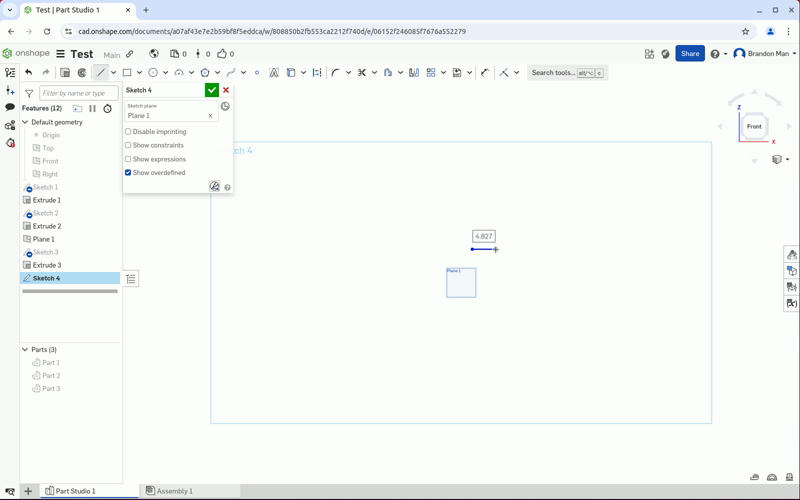
mouse_move(525, 249)
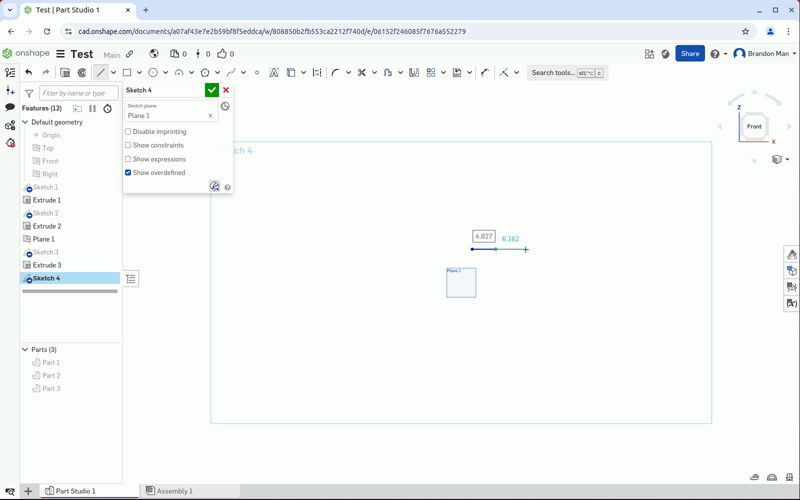
mouse_move(495, 243)
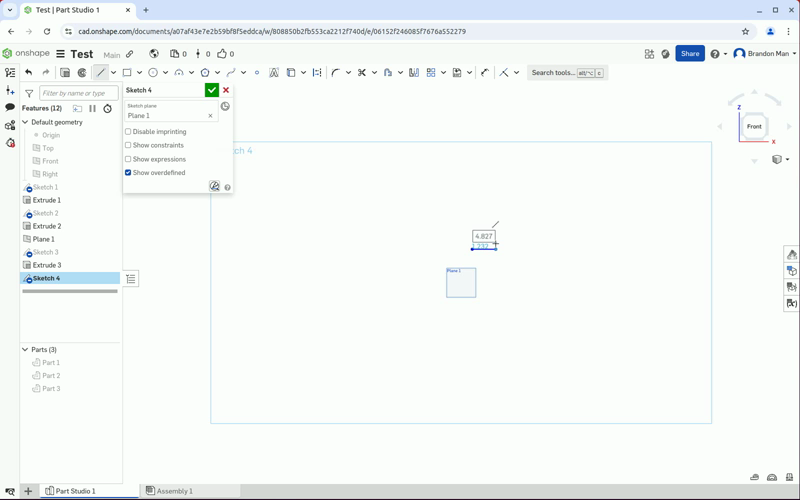
scroll(6)
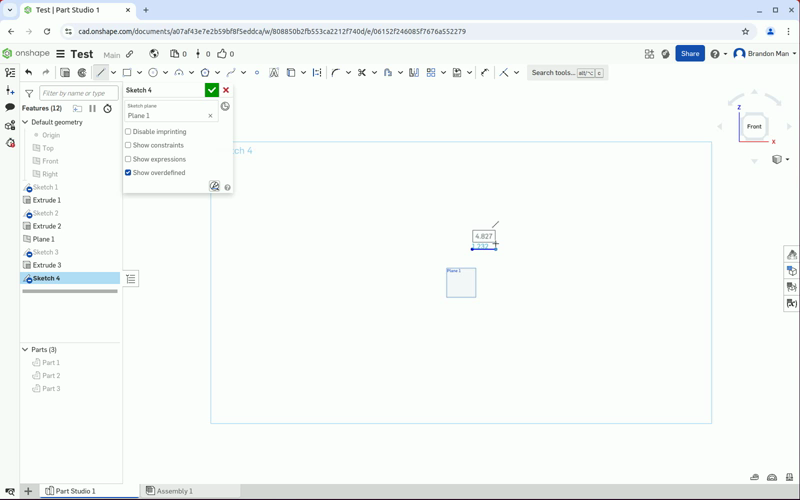
scroll(6)
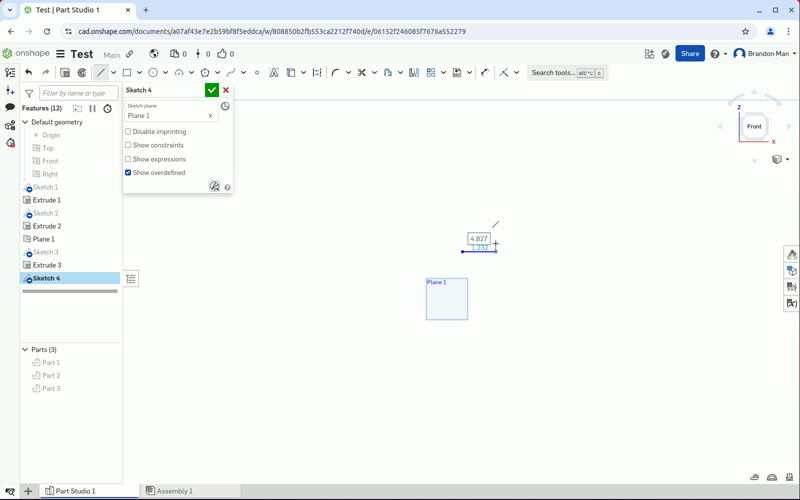
scroll(6)
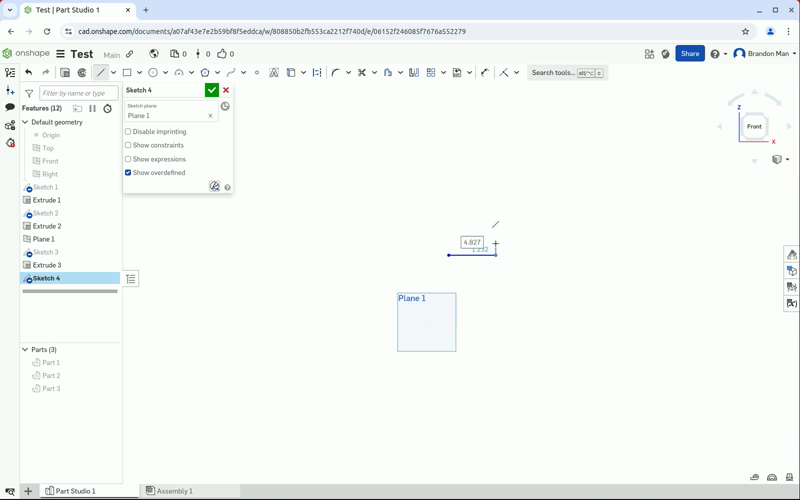
scroll(6)
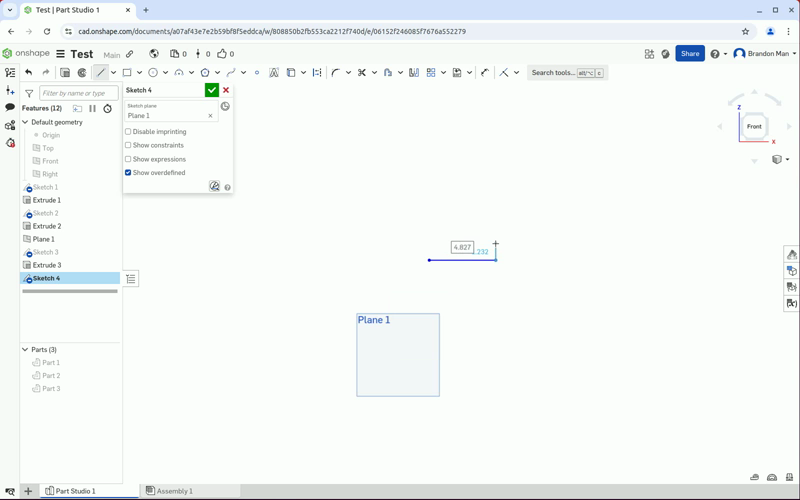
scroll(6)
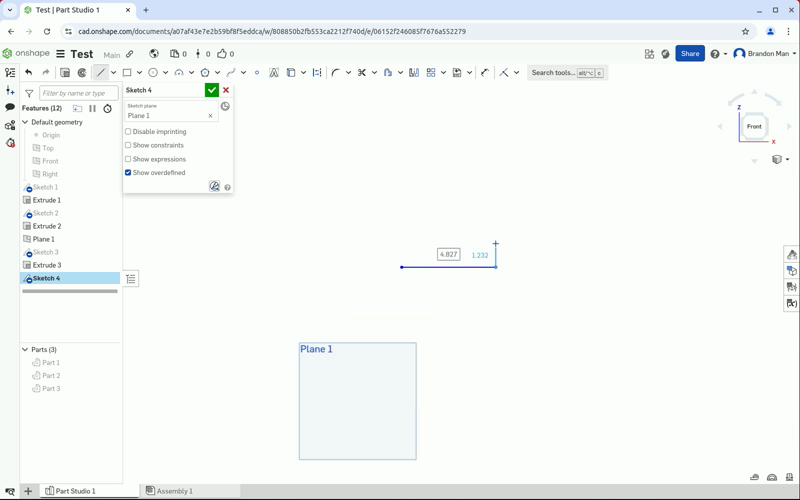
scroll(6)
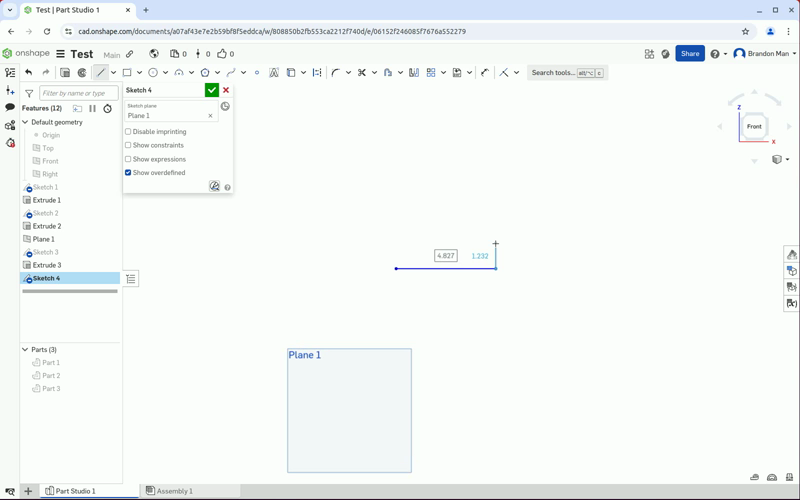
scroll(6)
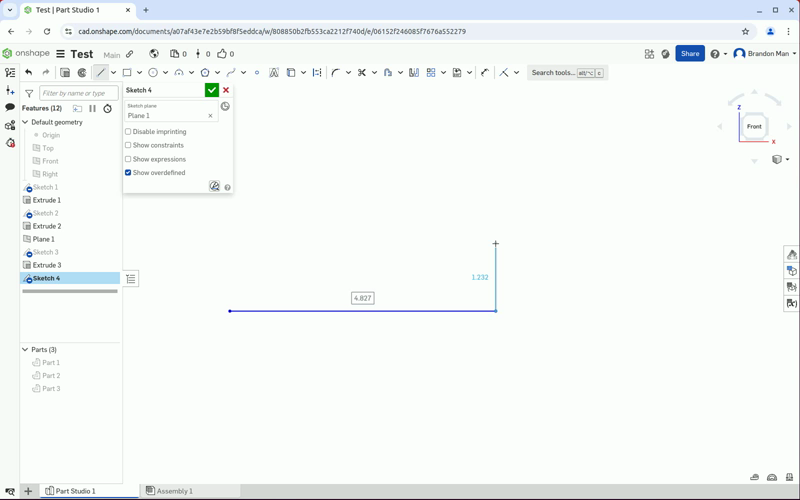
click(495, 243)
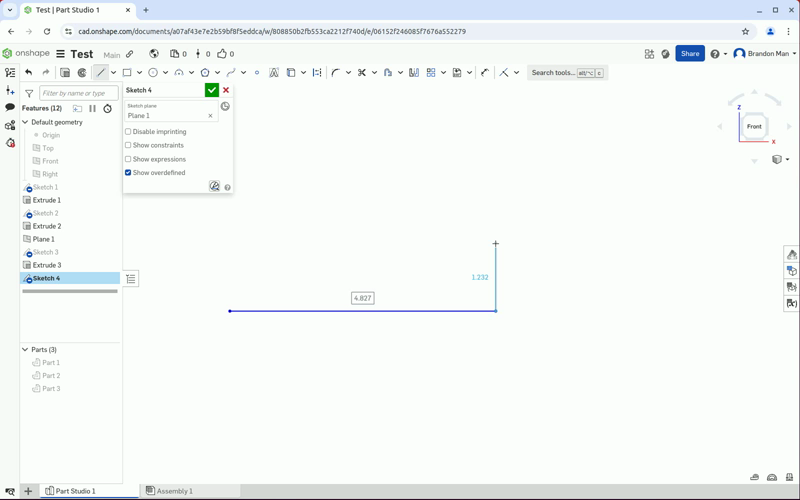
scroll(-6)
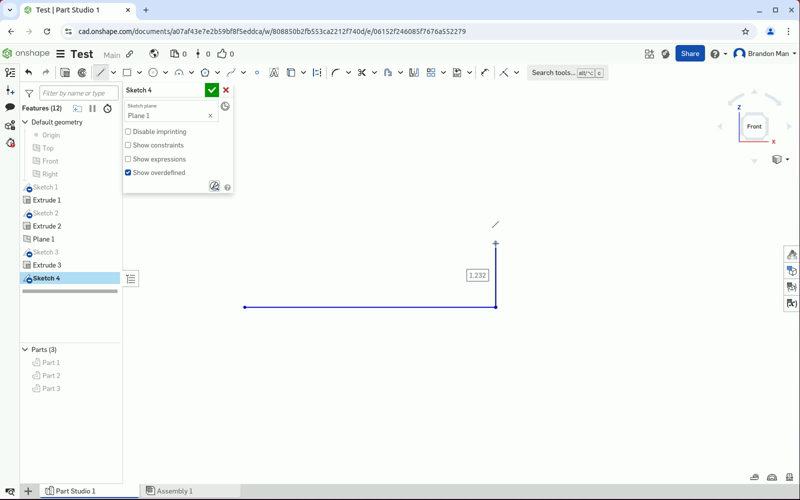
scroll(-6)
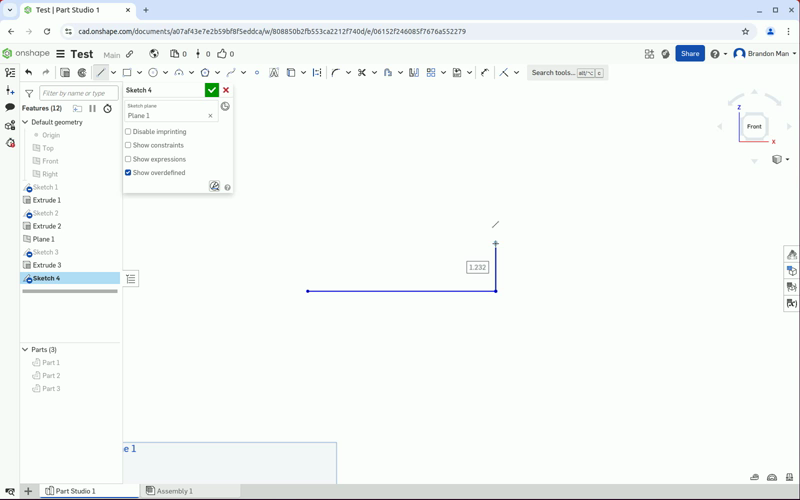
scroll(-6)
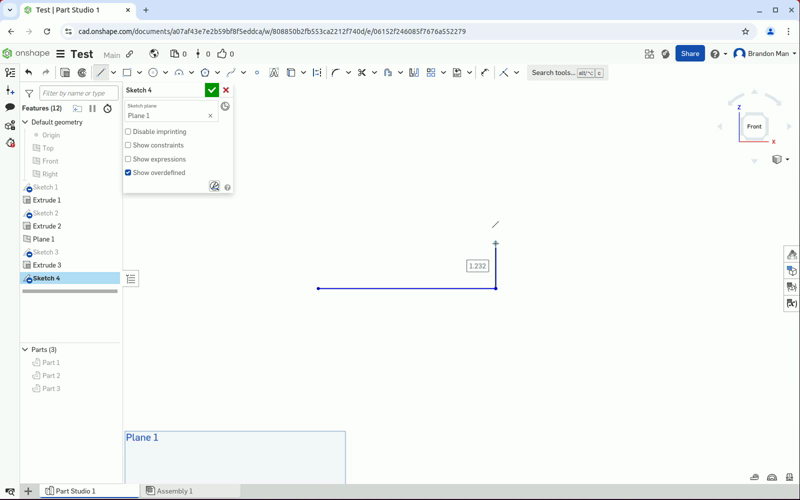
scroll(-6)
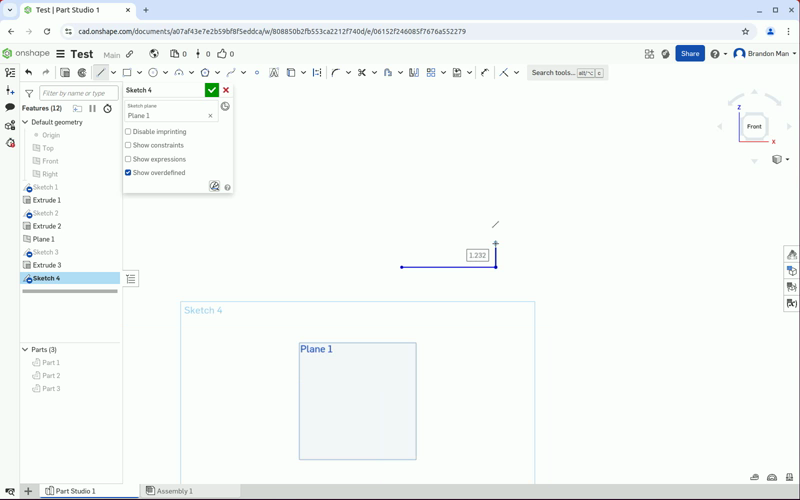
scroll(-6)
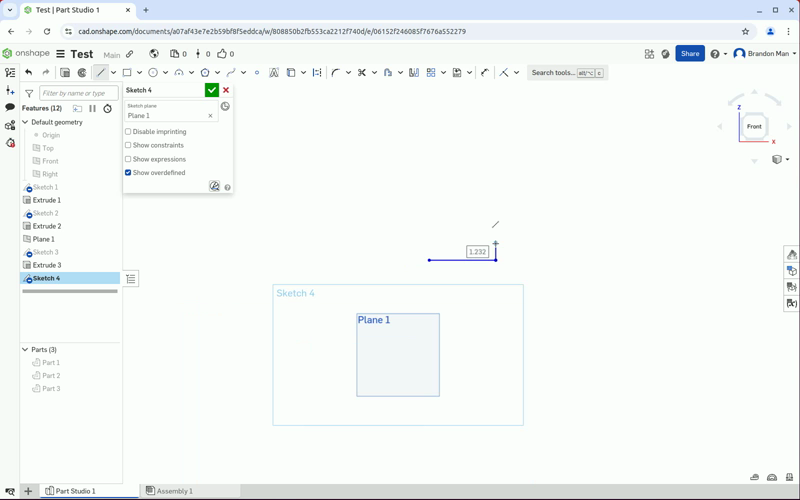
scroll(-6)
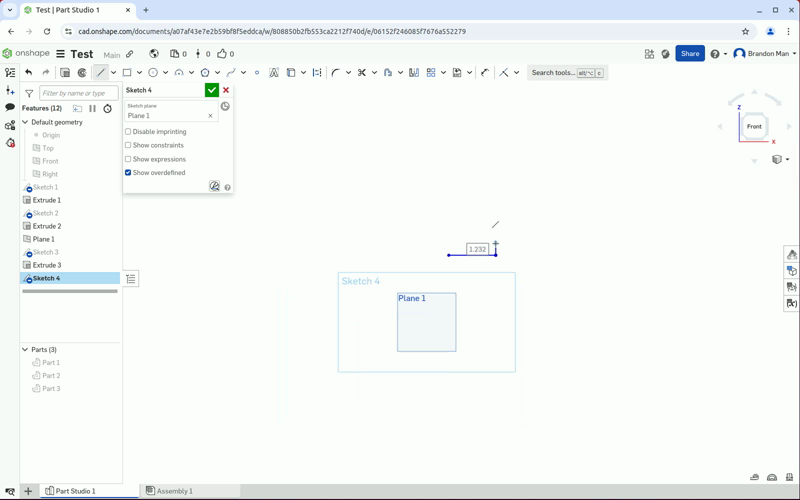
scroll(-6)
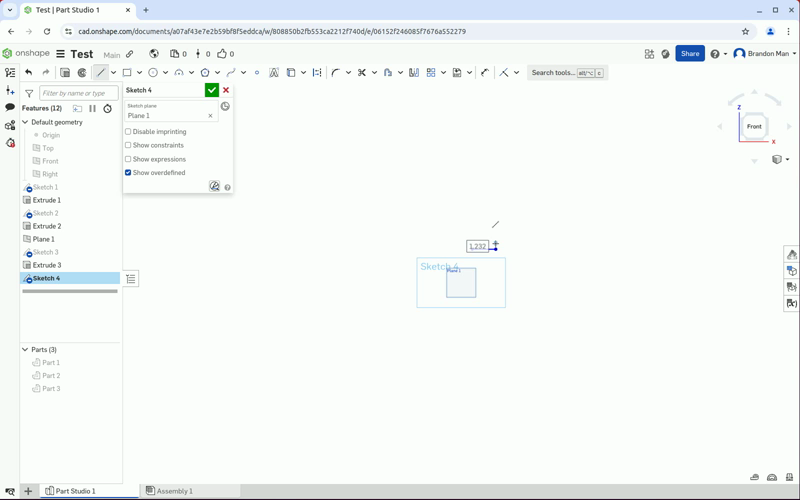
key_up(shift)
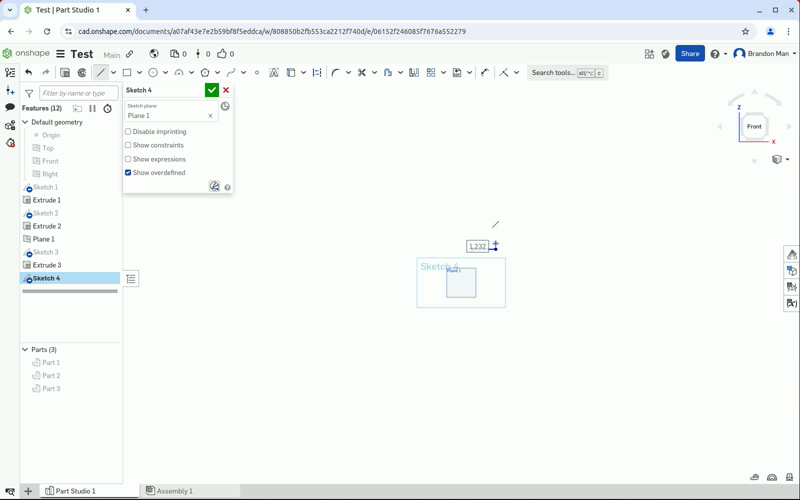
key_down(shift)
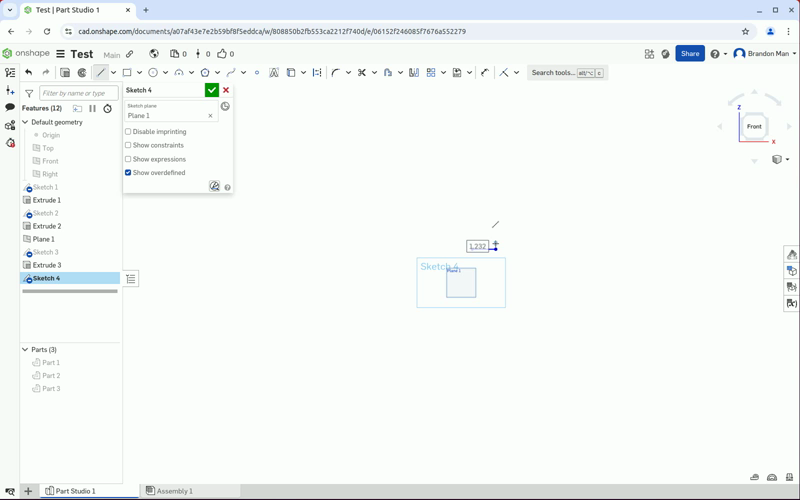
mouse_move(525, 243)
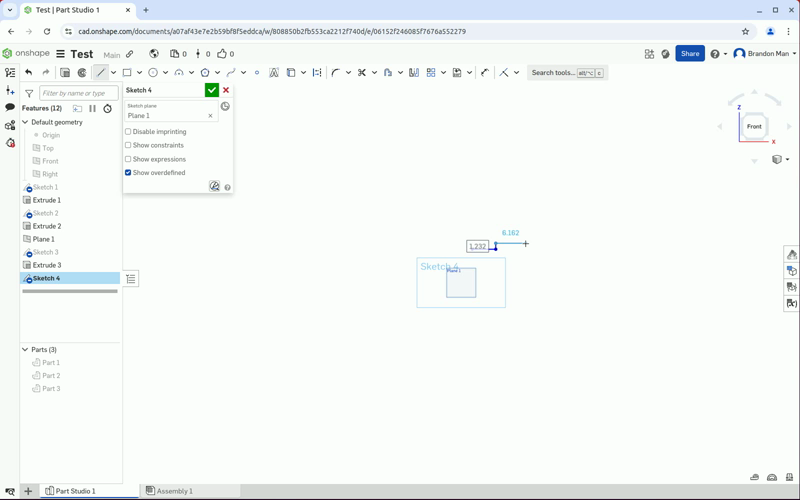
mouse_move(472, 243)
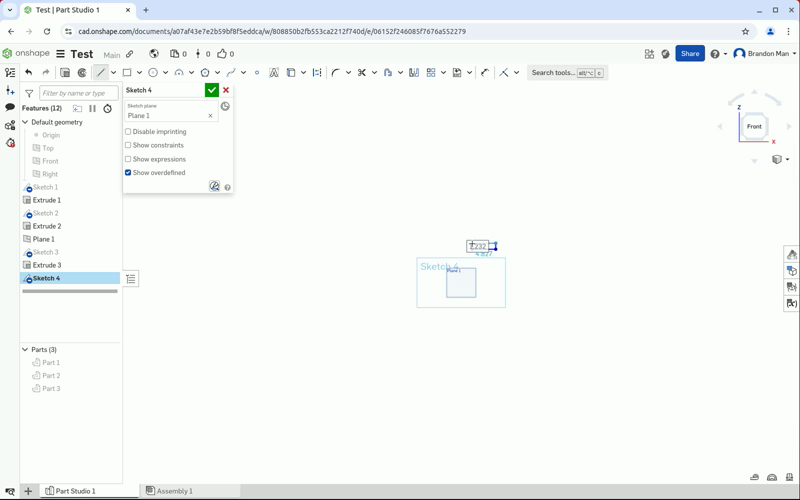
click(472, 243)
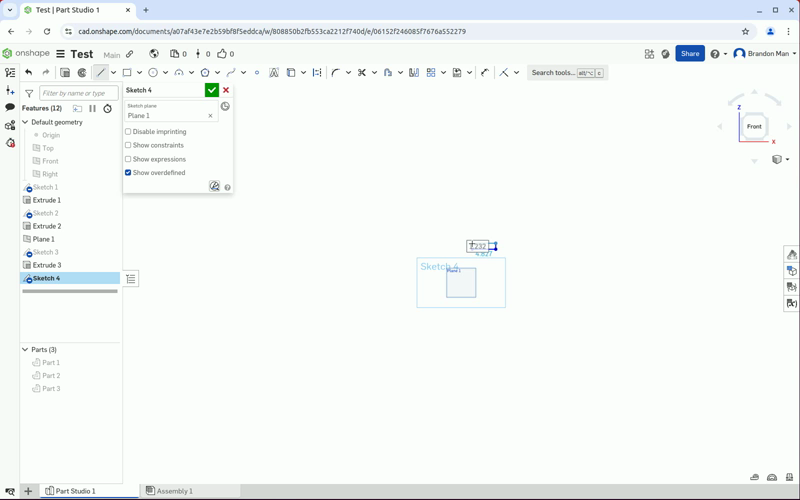
key_up(shift)
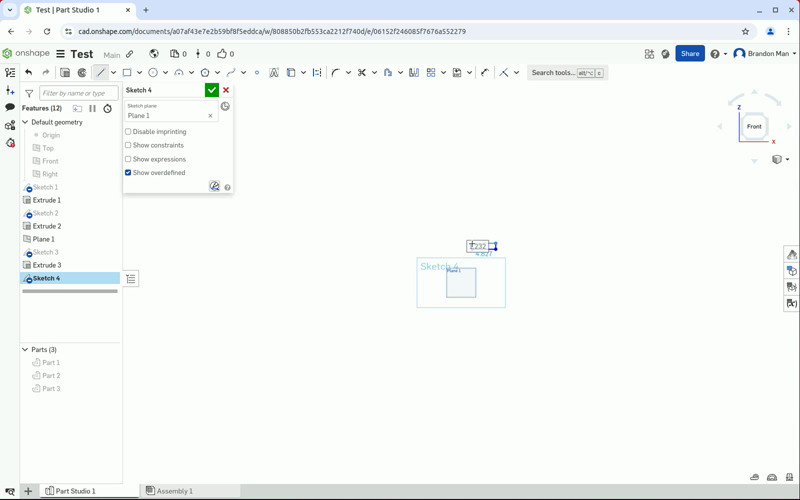
mouse_move(502, 243)
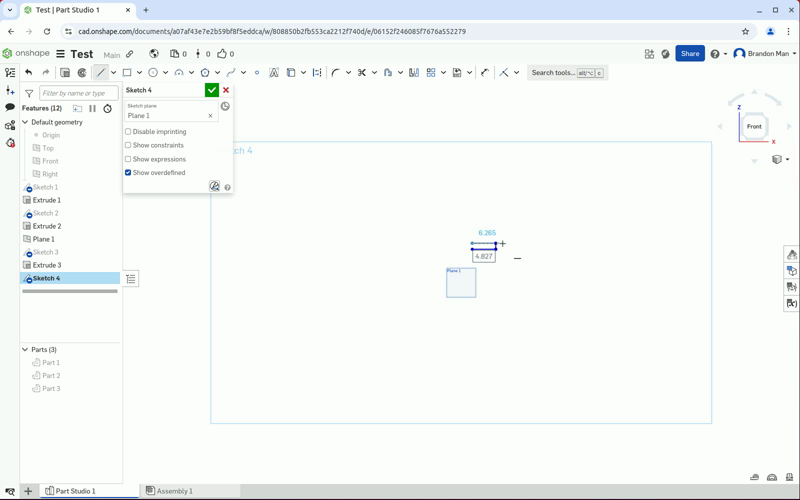
key_down(shift)
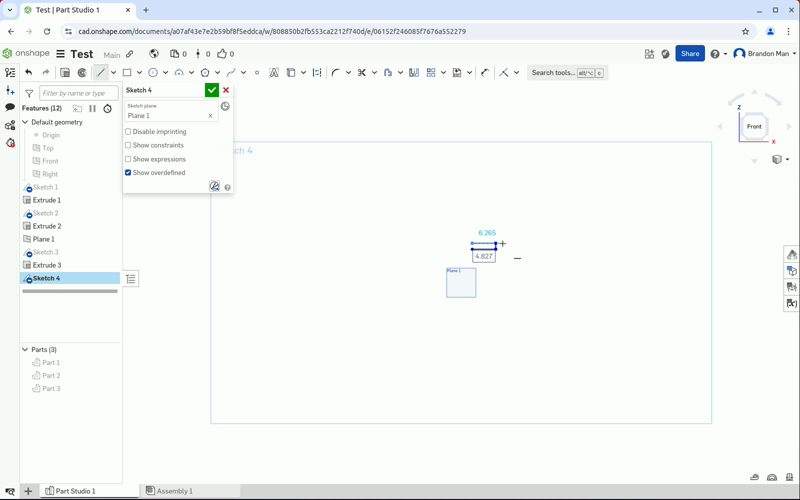
mouse_move(472, 249)
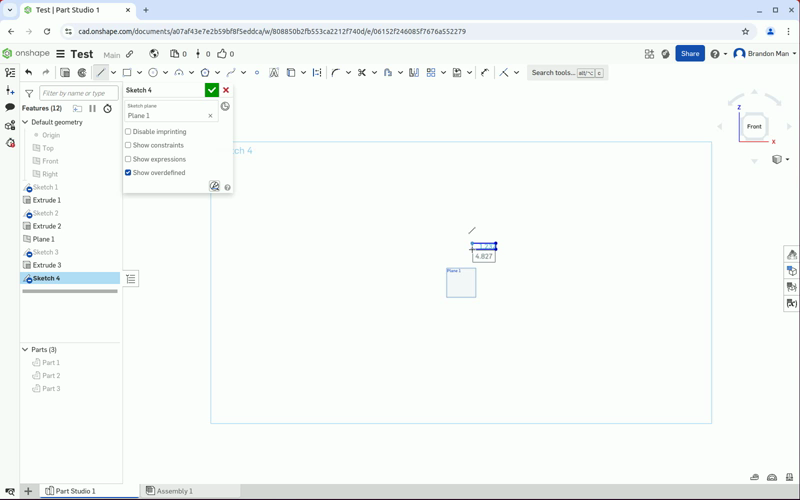
scroll(6)
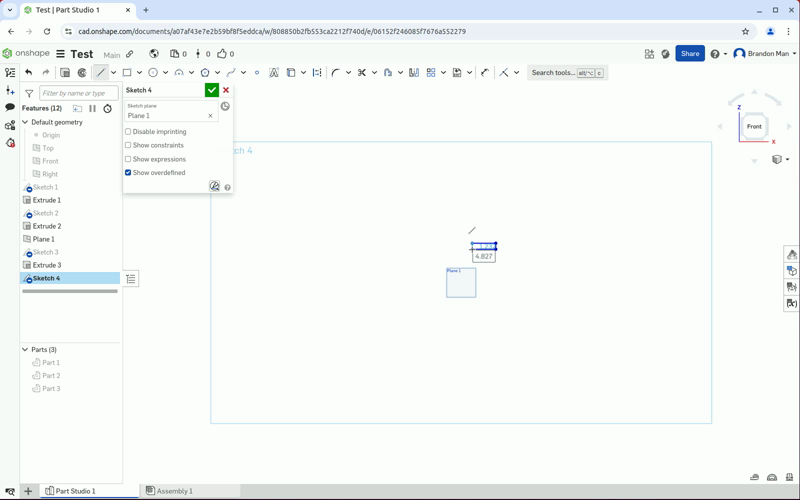
scroll(6)
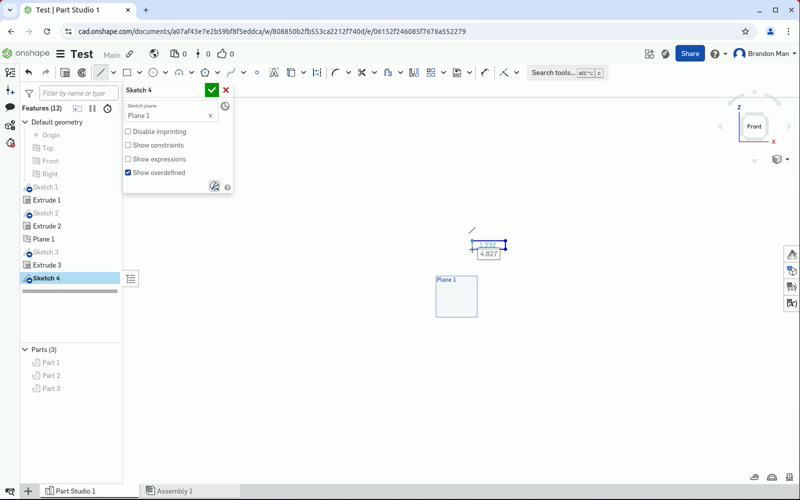
scroll(6)
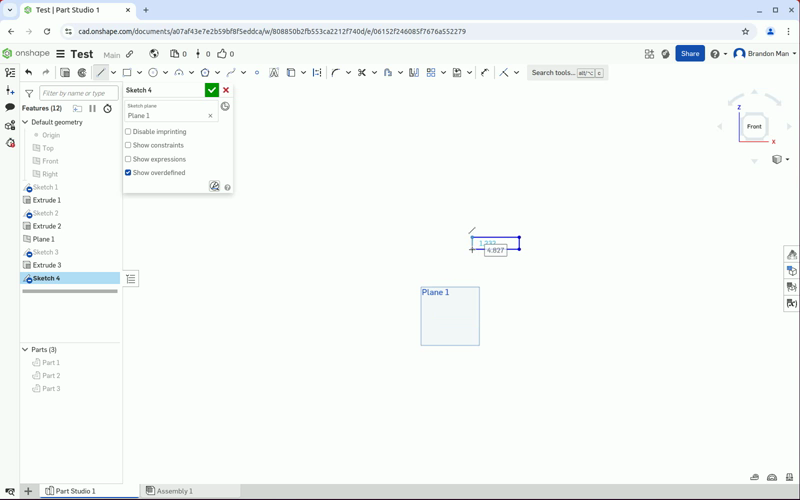
scroll(6)
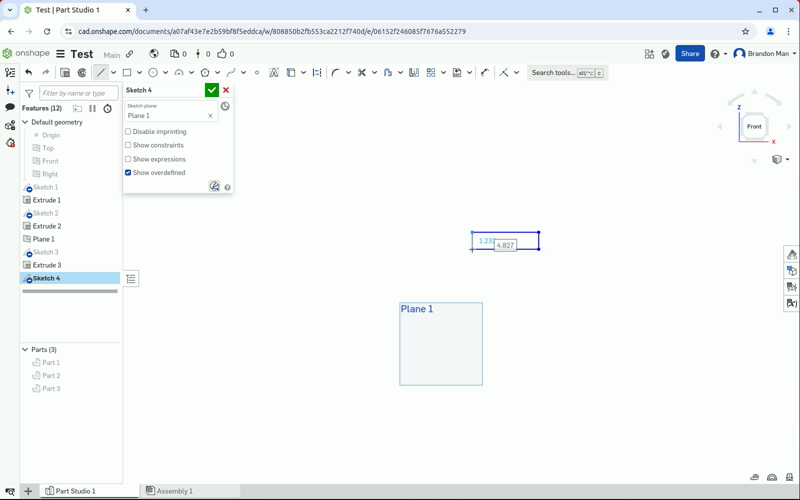
scroll(6)
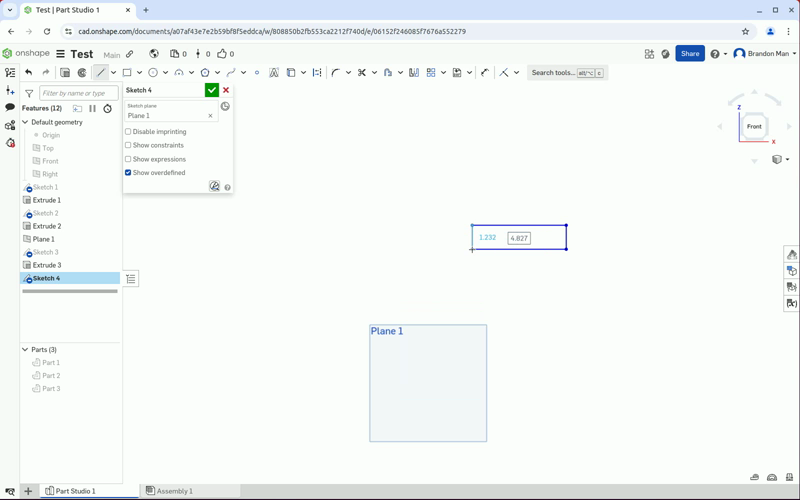
scroll(6)
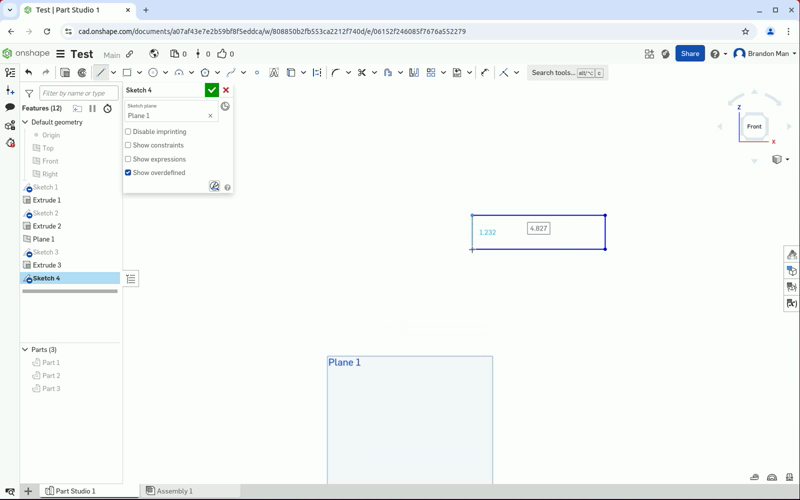
scroll(6)
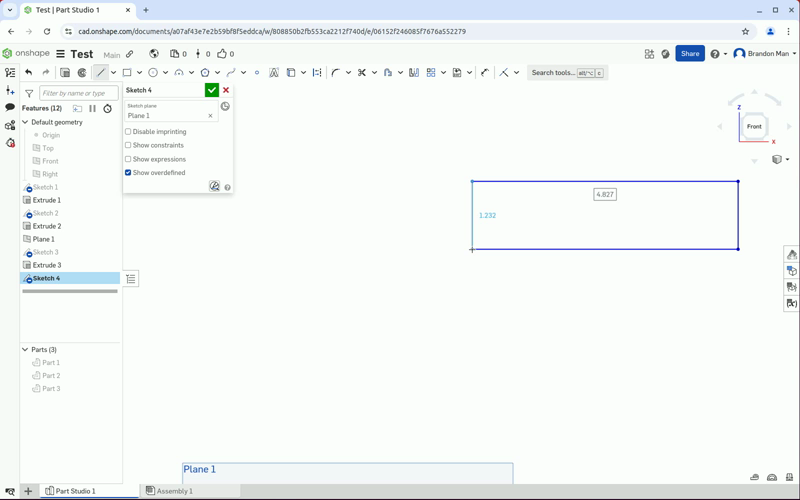
key_up(shift)
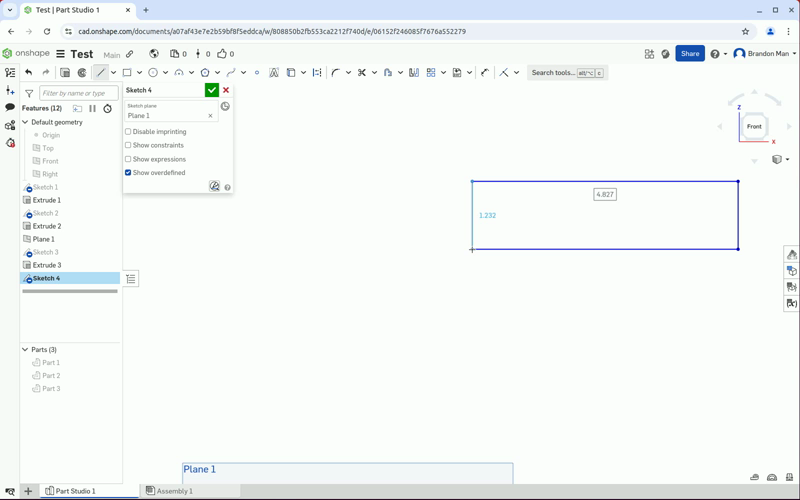
click(472, 249)
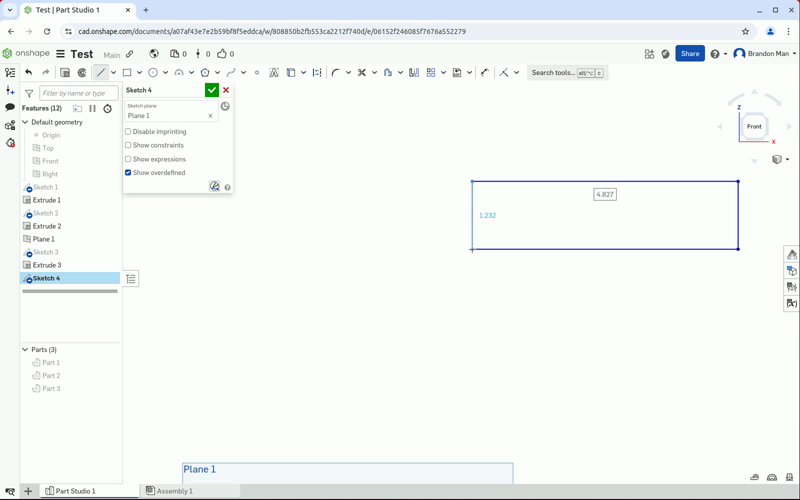
scroll(-6)
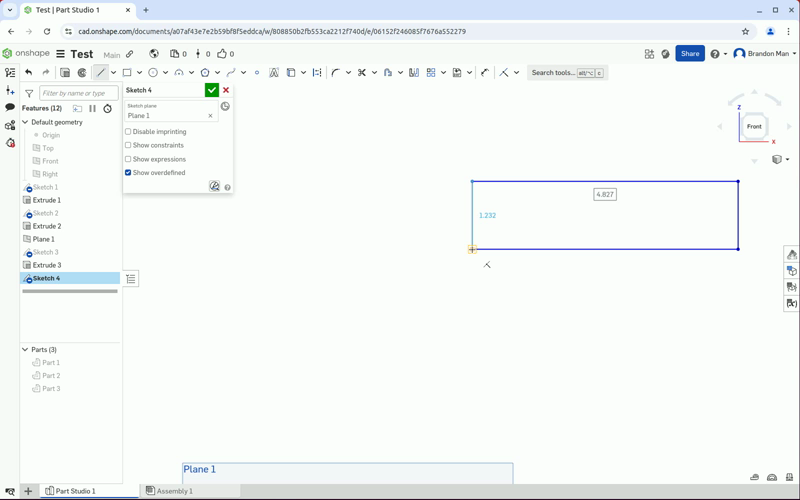
scroll(-6)
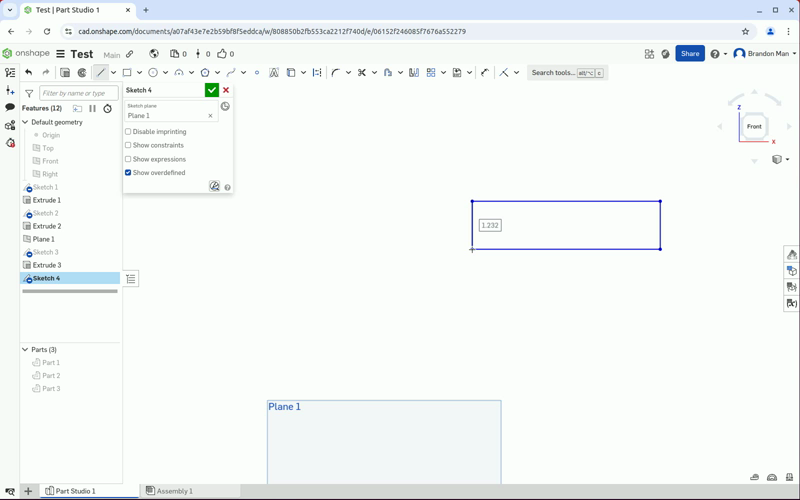
scroll(-6)
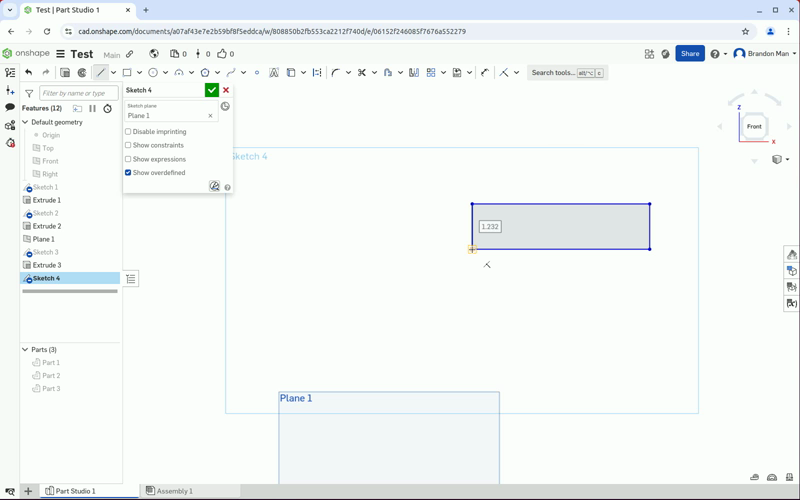
scroll(-6)
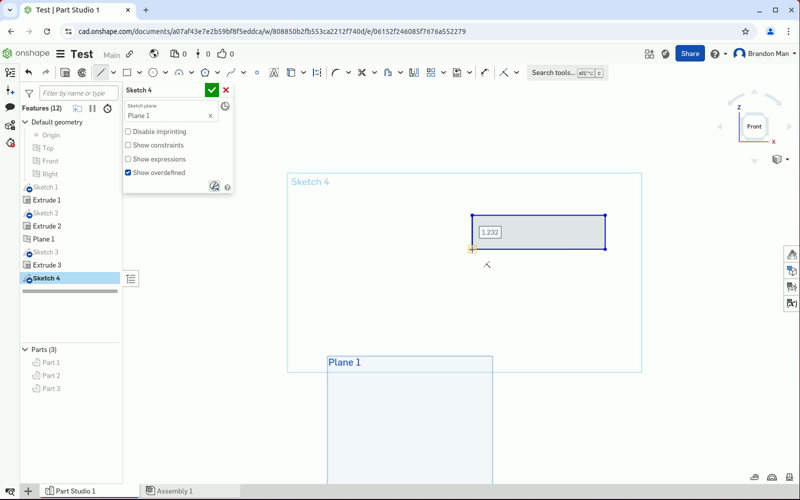
scroll(-6)
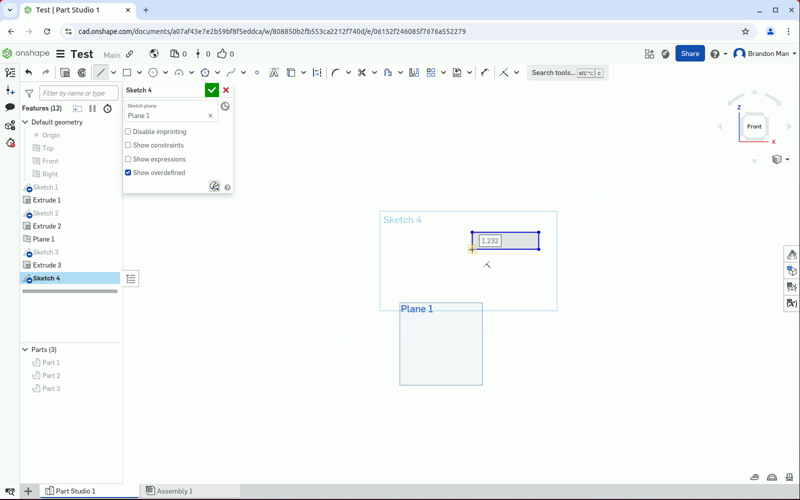
scroll(-6)
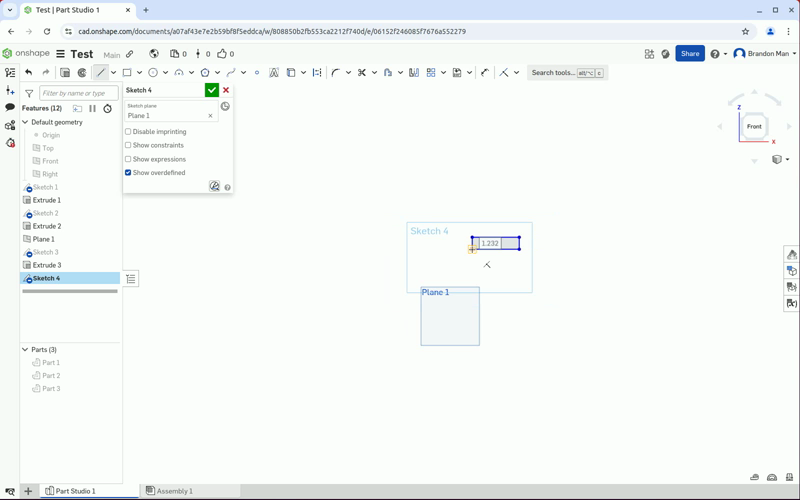
scroll(-6)
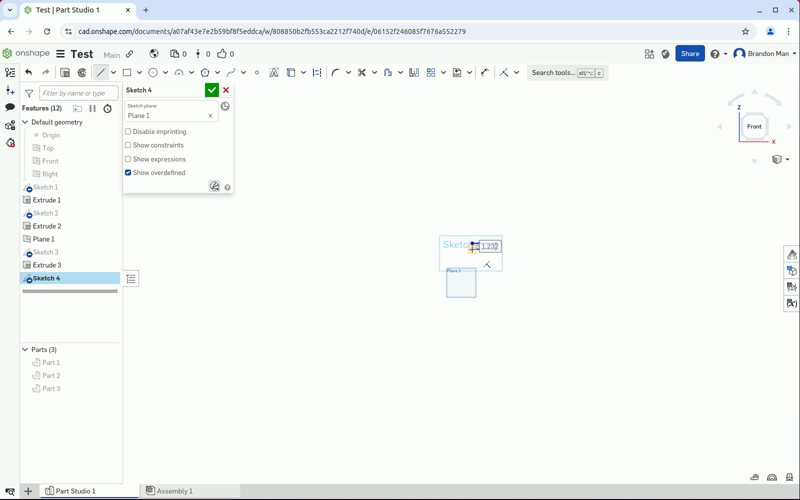
key(esc)
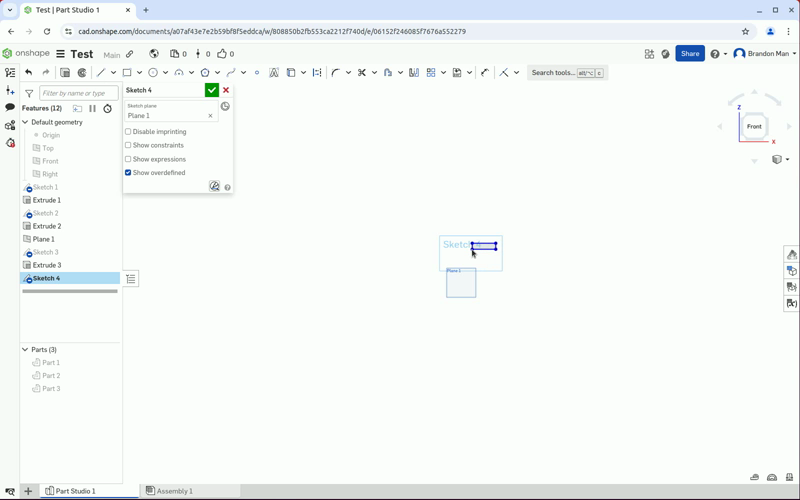
mouse_move(481, 247)
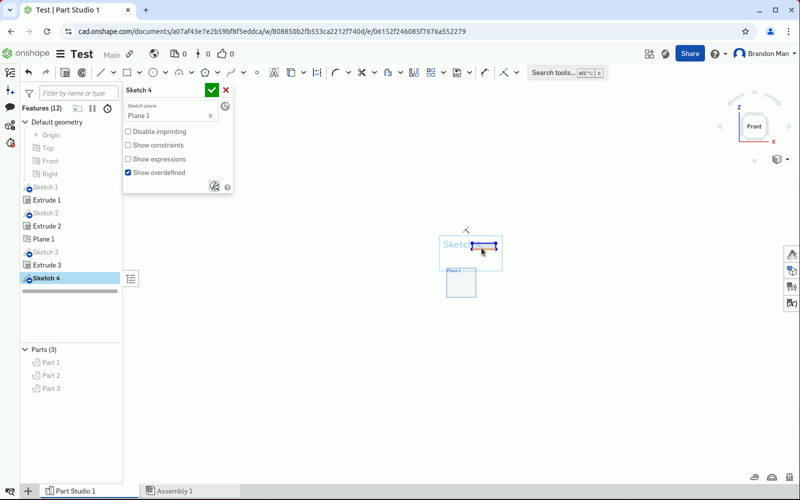
scroll(6)
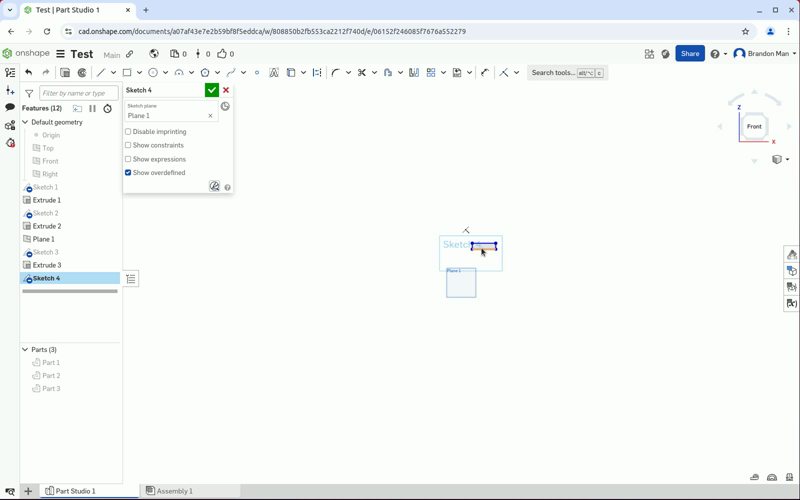
scroll(6)
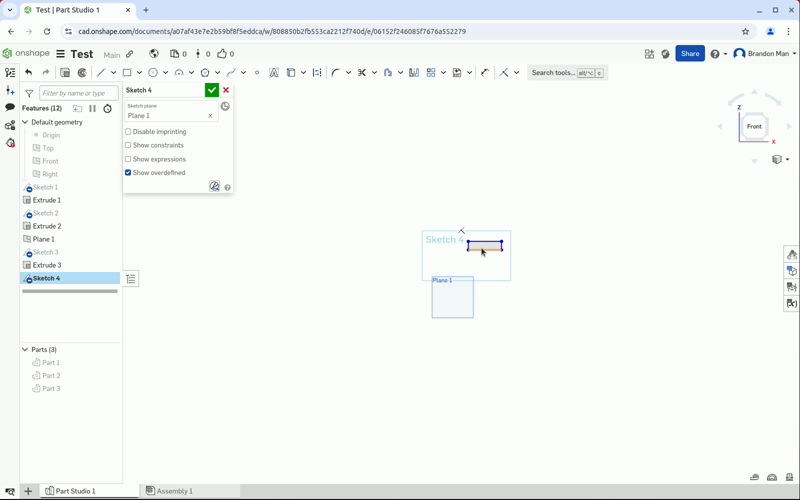
scroll(6)
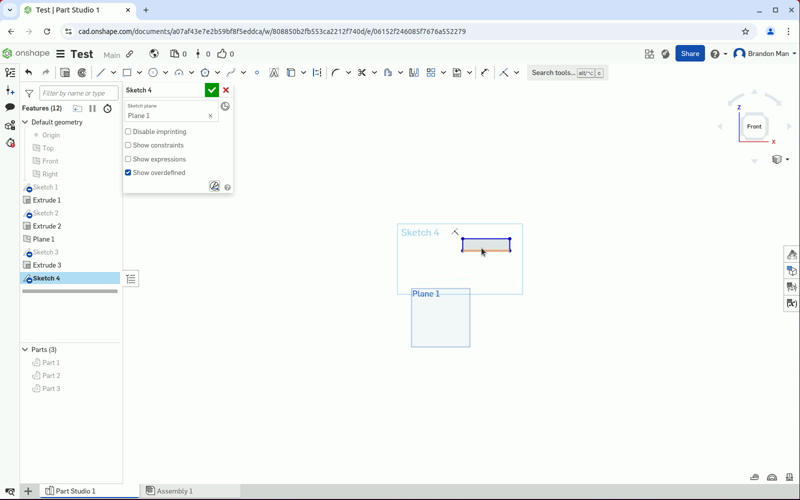
scroll(6)
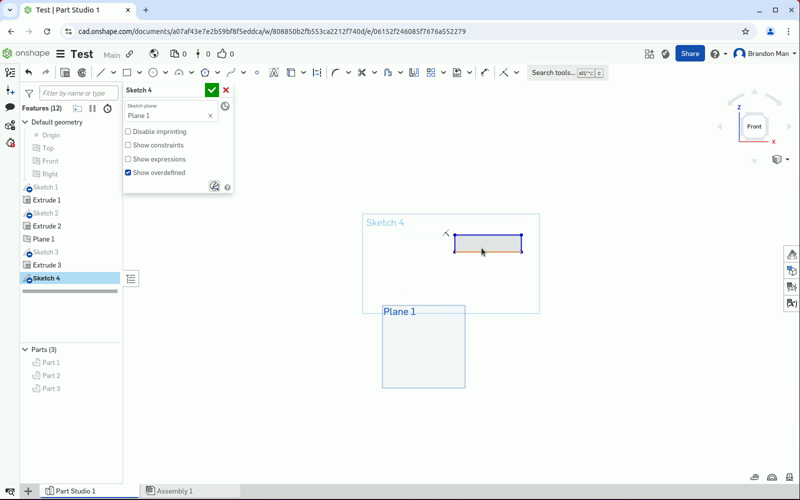
scroll(6)
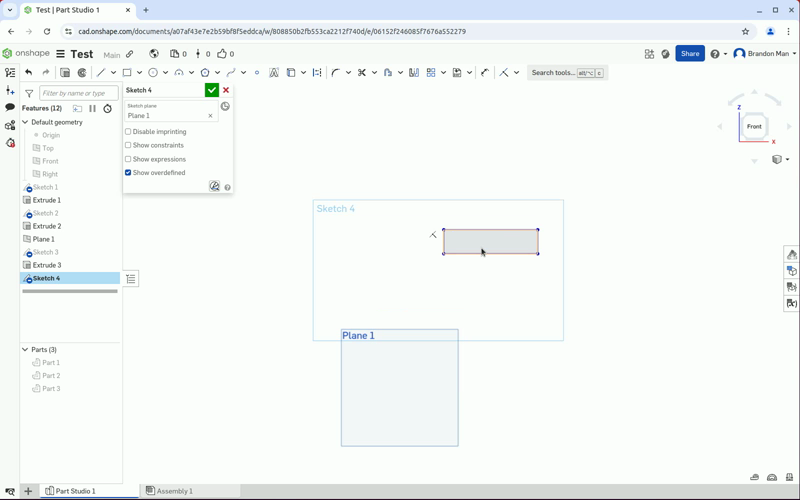
scroll(6)
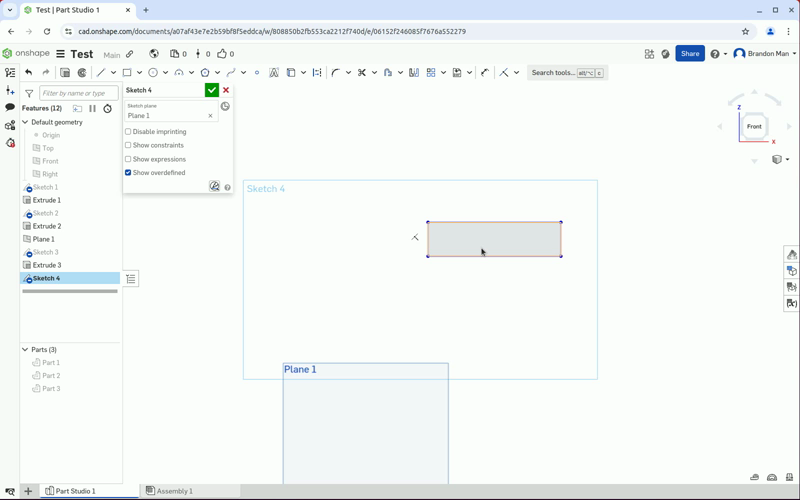
scroll(6)
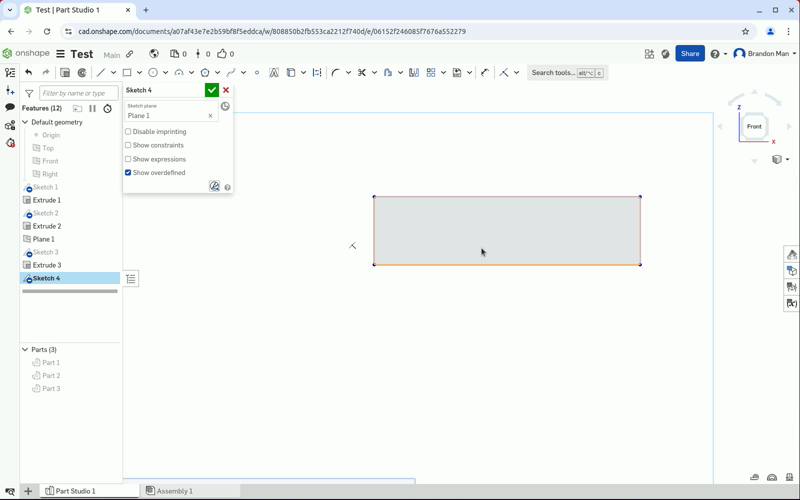
click(481, 247)
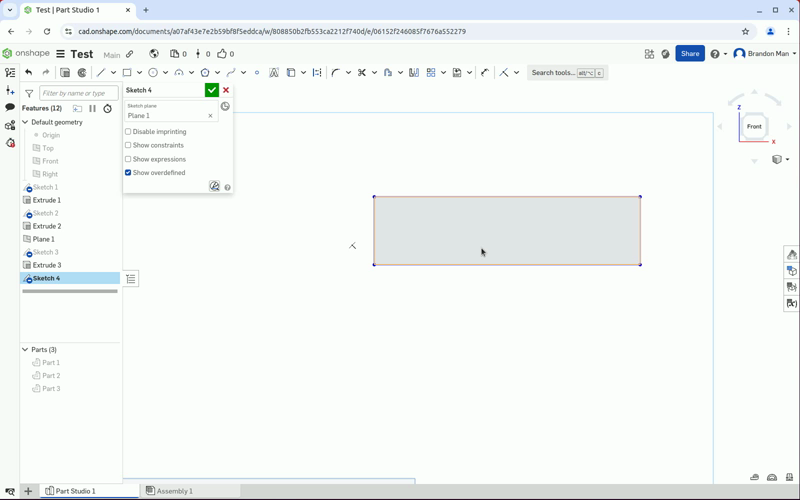
scroll(-6)
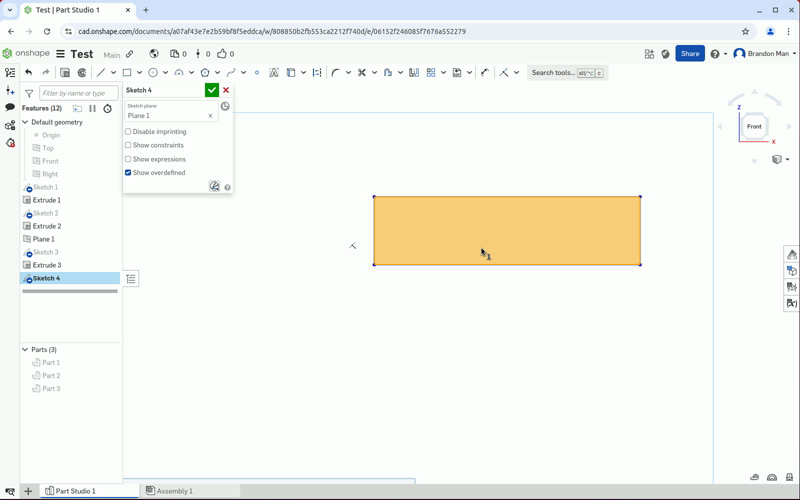
scroll(-6)
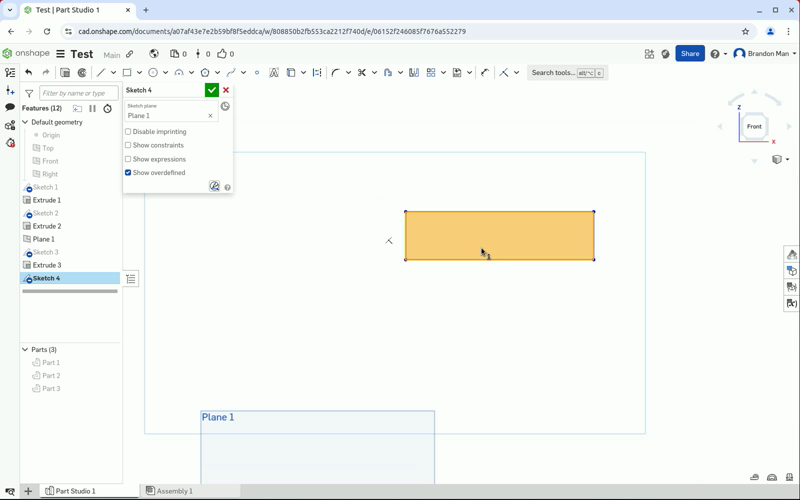
scroll(-6)
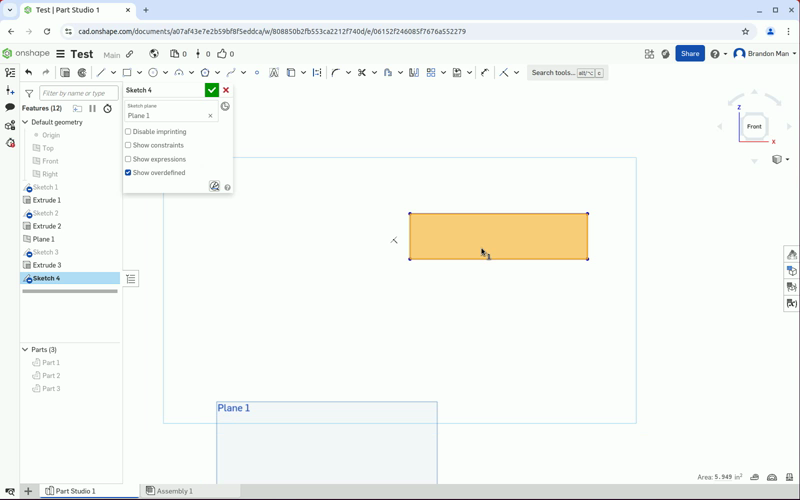
scroll(-6)
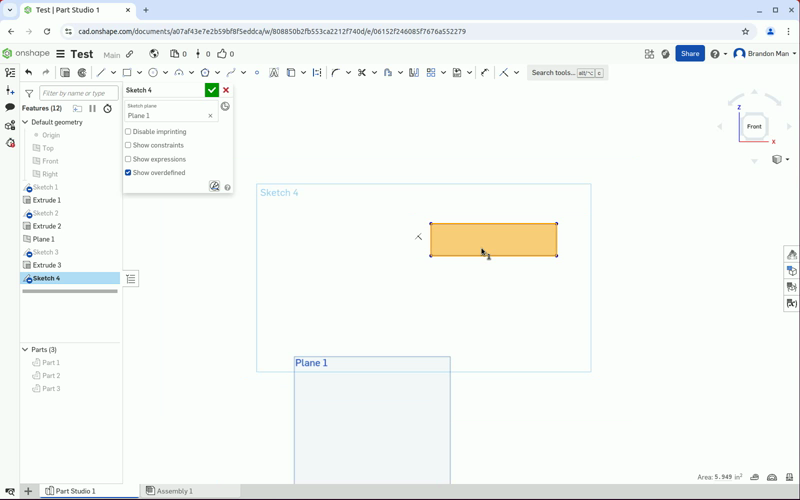
scroll(-6)
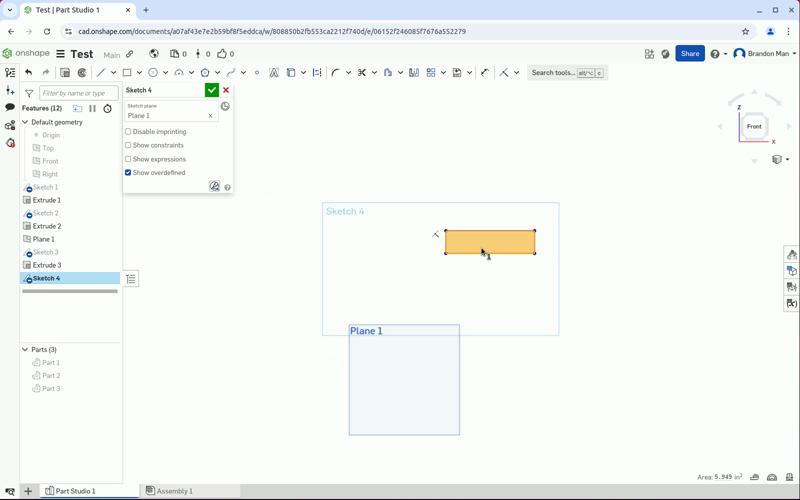
scroll(-6)
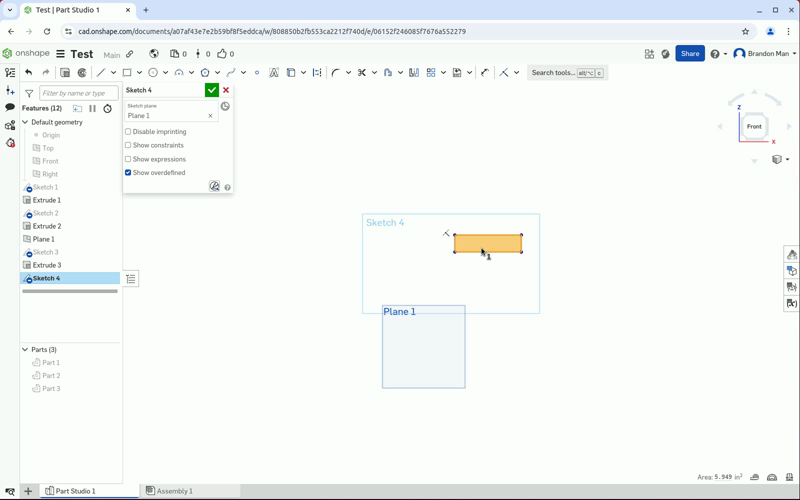
scroll(-6)
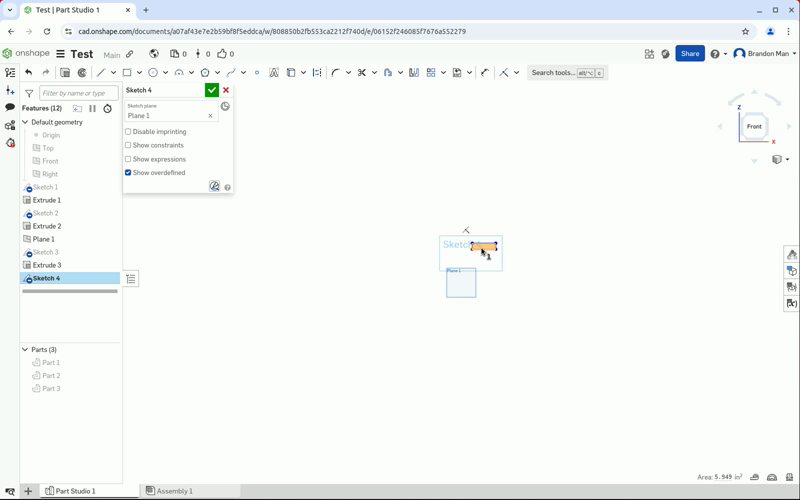
mouse_move(73, 352)
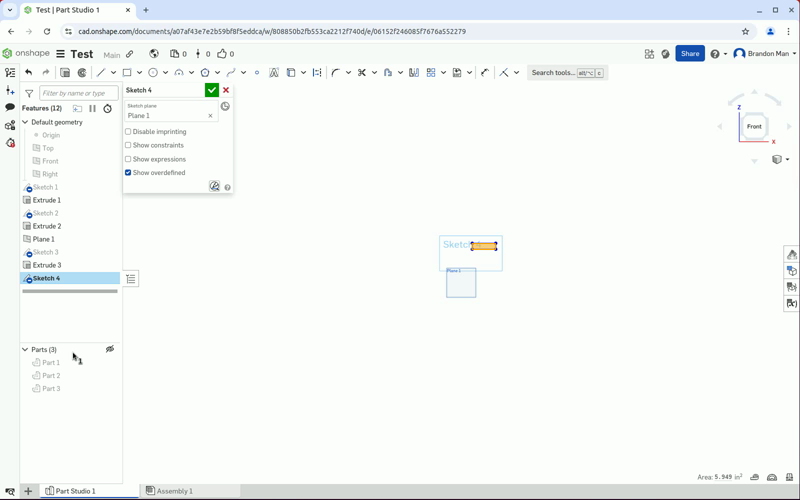
key(shift+y)
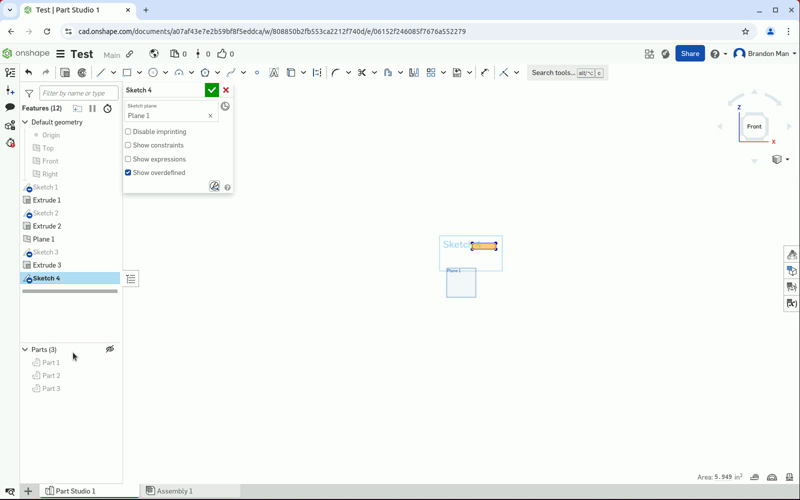
key(shift+e)
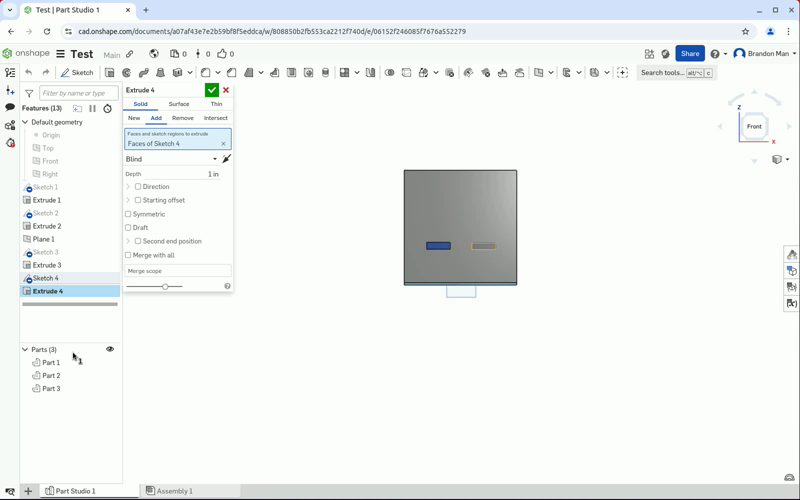
mouse_move(143, 106)
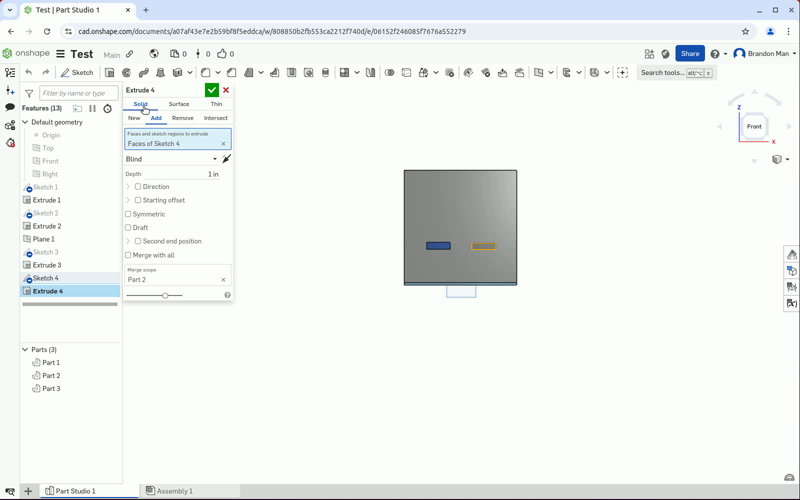
click(143, 106)
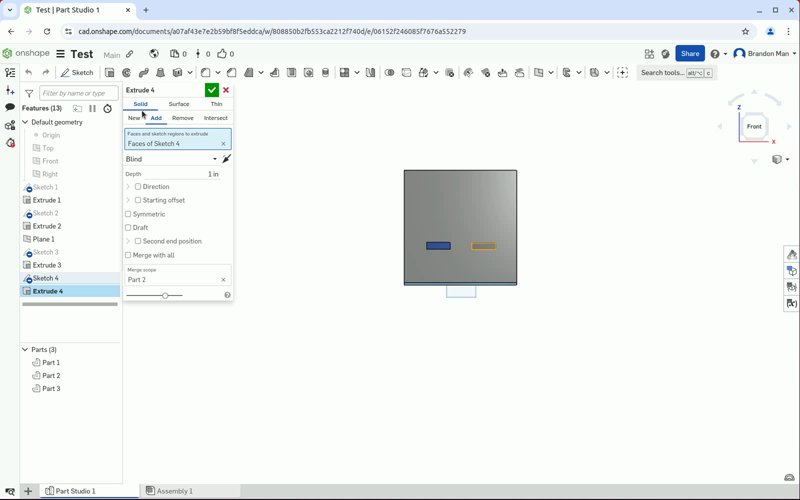
mouse_move(137, 120)
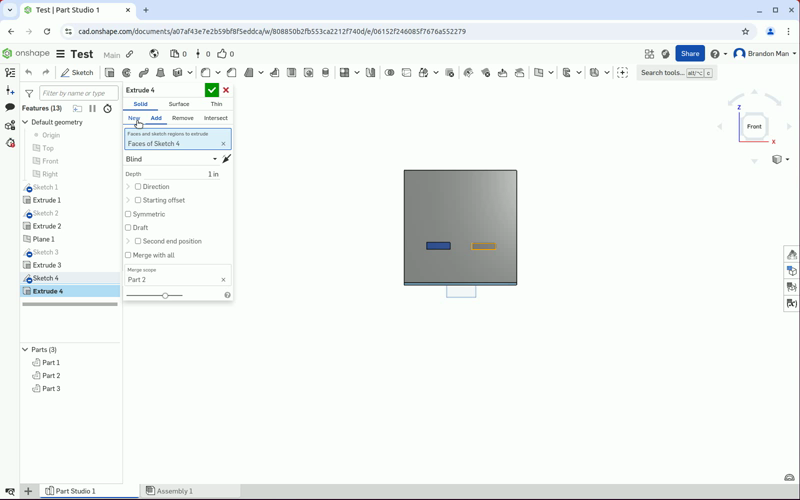
click(137, 120)
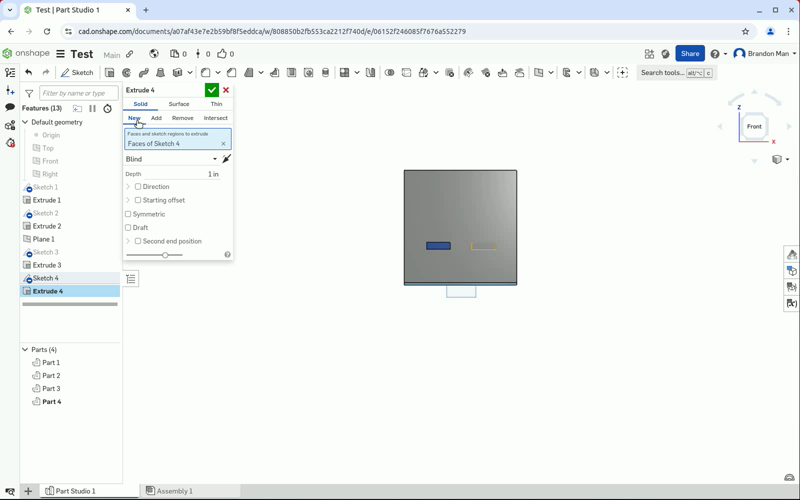
key(tab, 4)
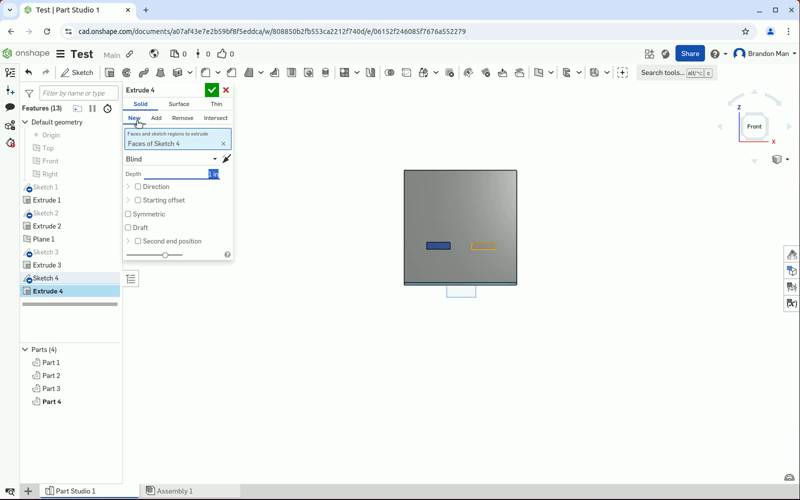
text(1.444)
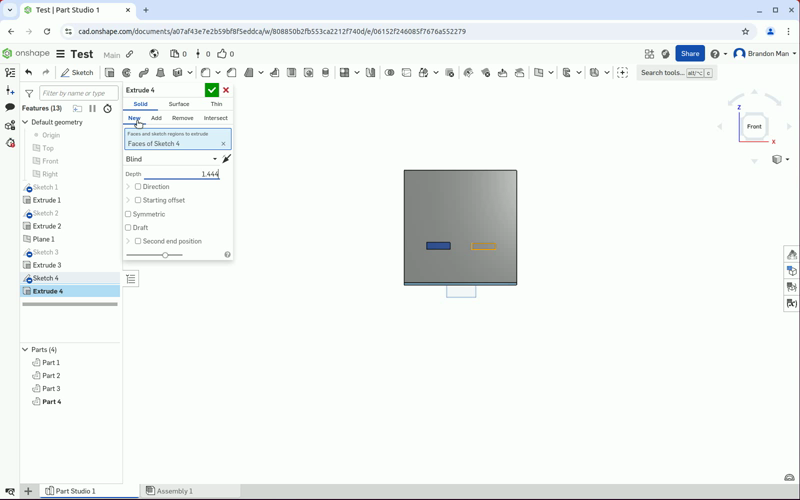
key(enter)
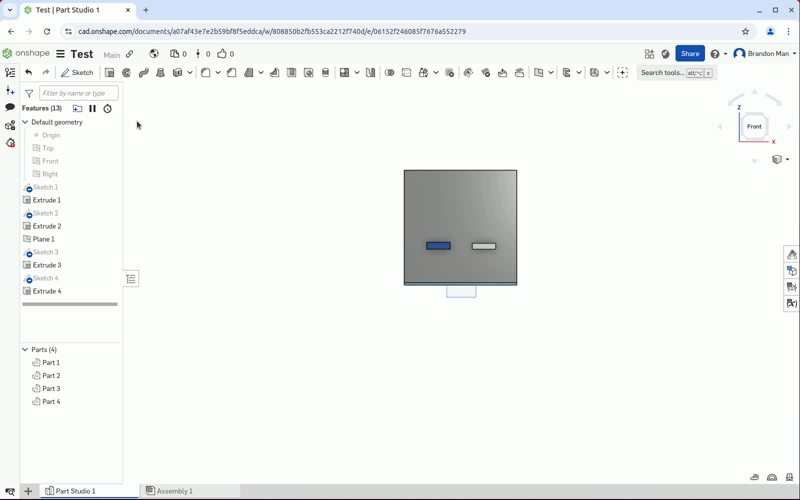
key(shift+h)
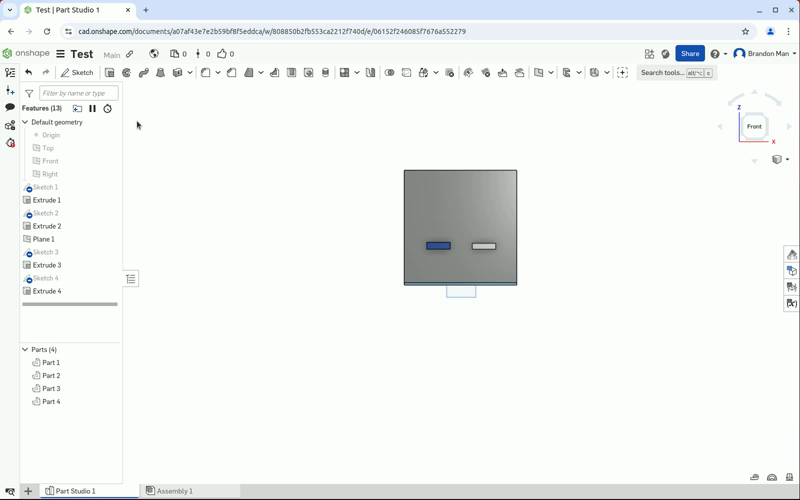
key(shift+h)
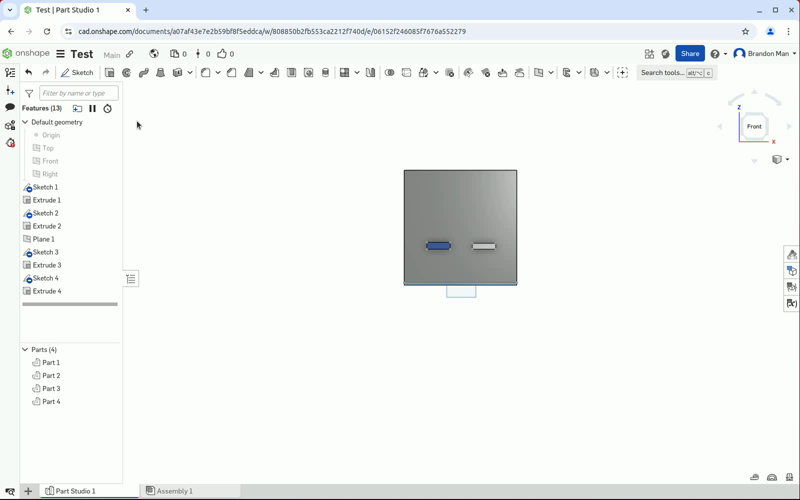
key(shift+7)
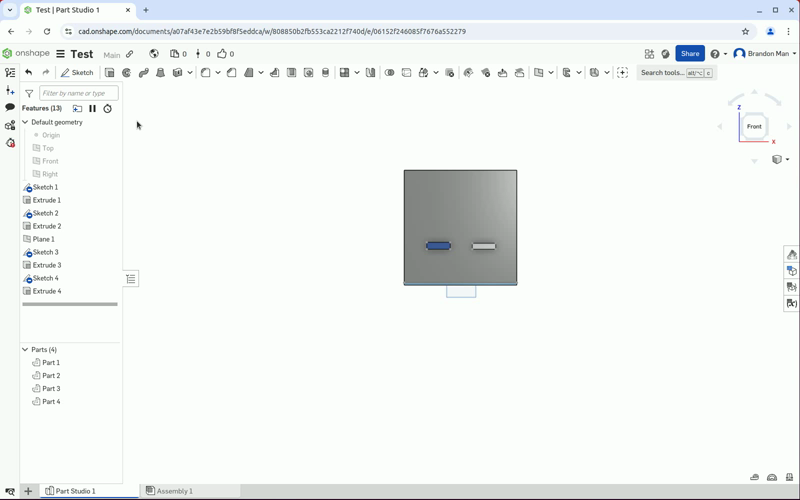
key(left, 2)
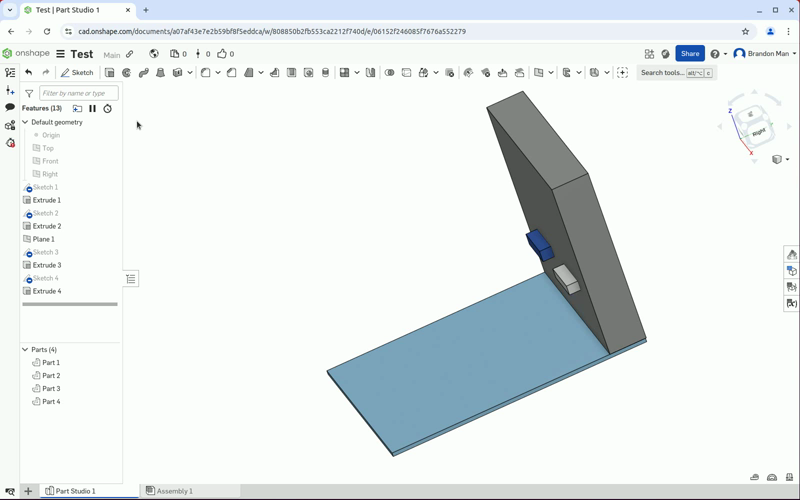
key(down, 2)
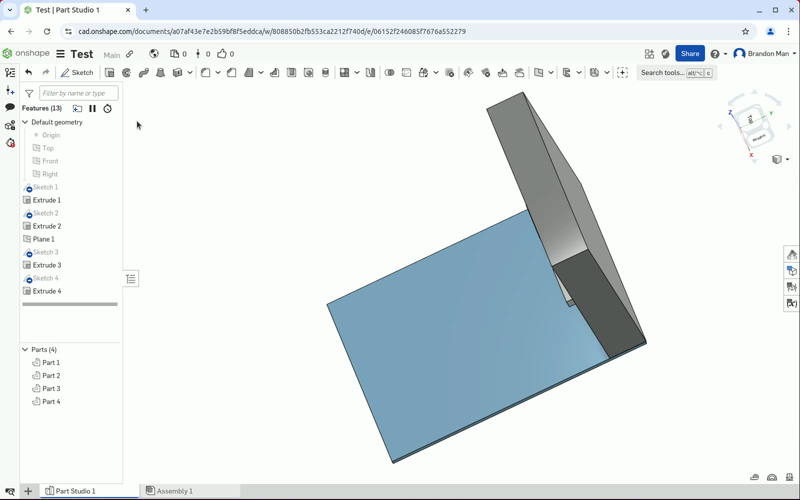
key(up, 2)
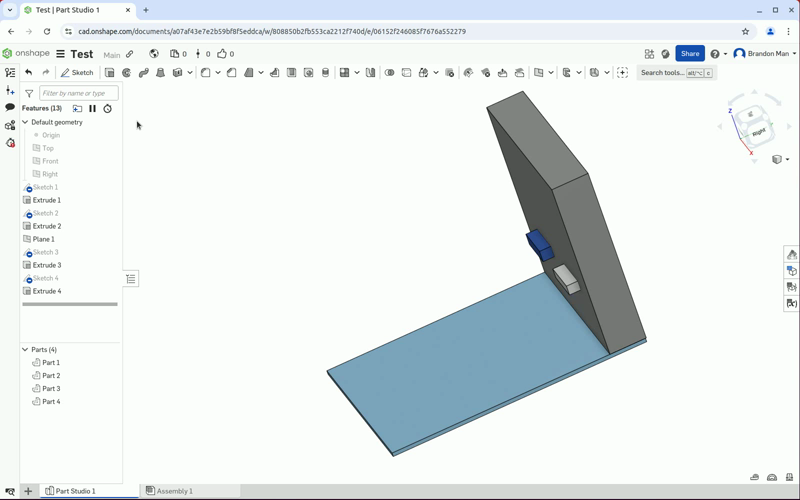
key(right, 2)
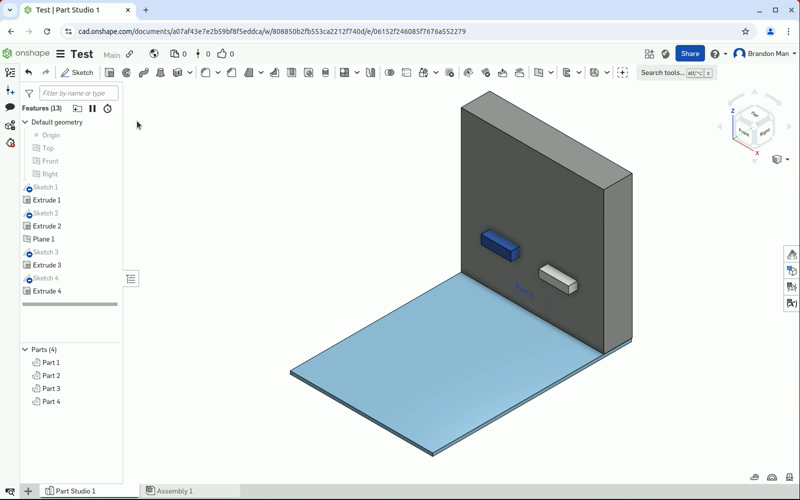
mouse_move(73, 189)
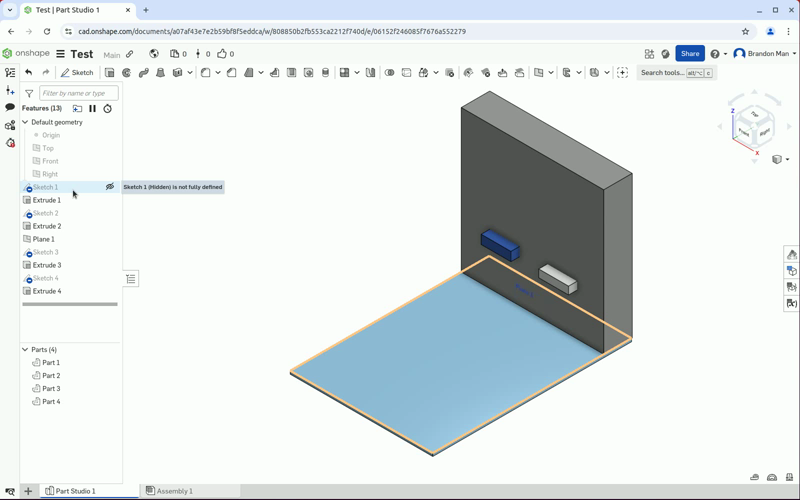
click(73, 189)